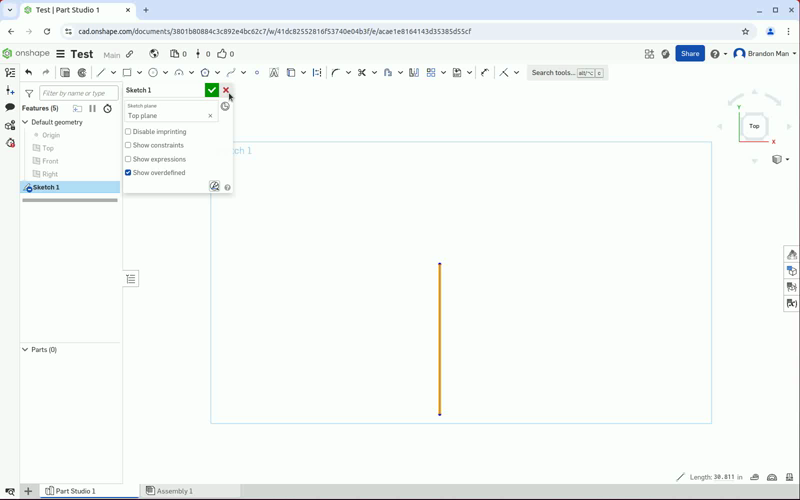
key(shift+h)
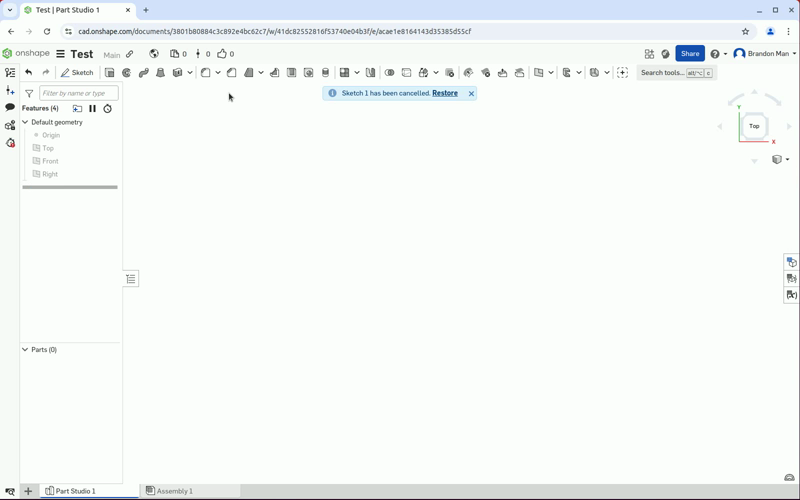
mouse_move(73, 352)
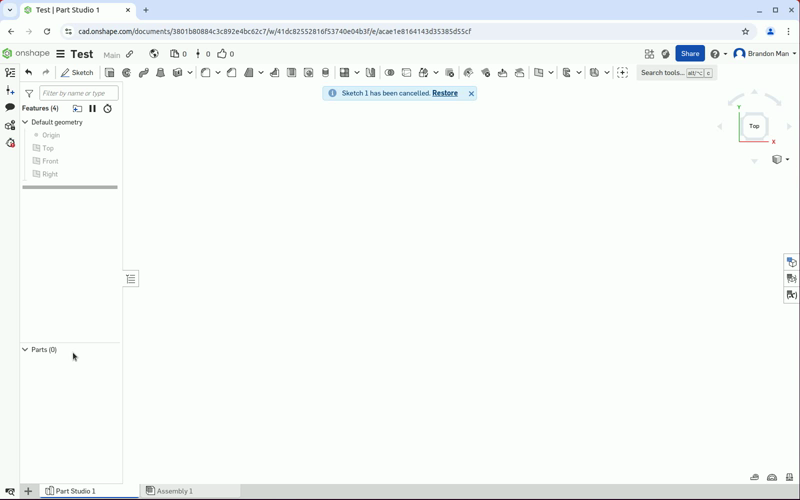
key(y)
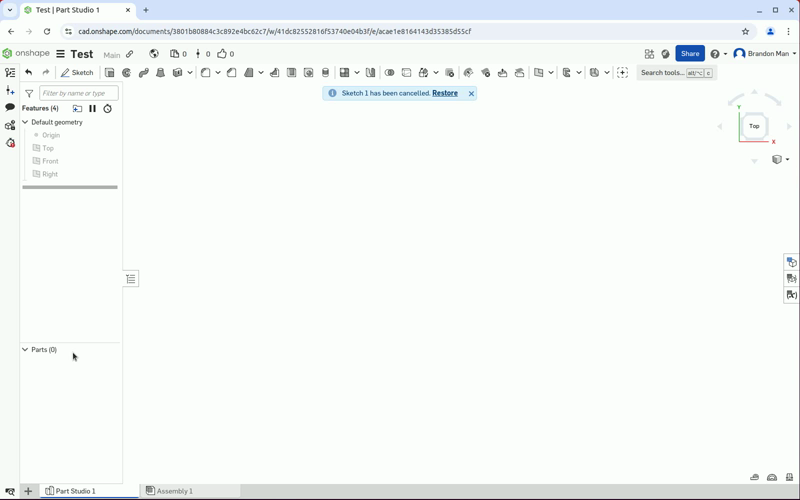
key(shift+p)
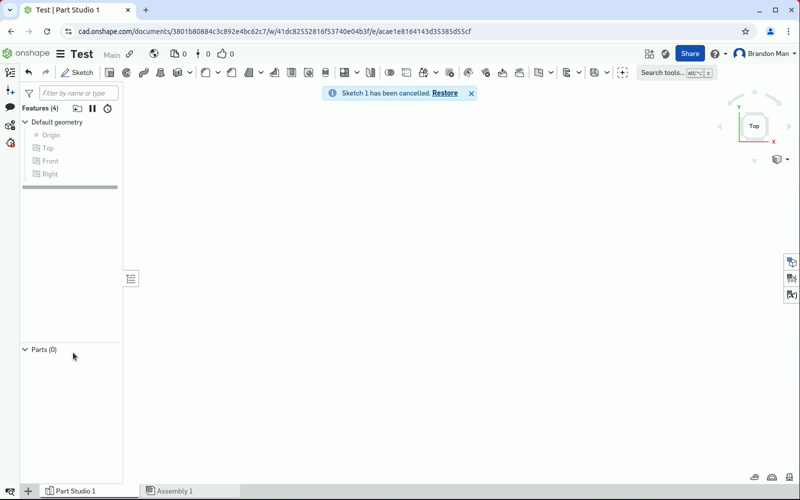
key(space)
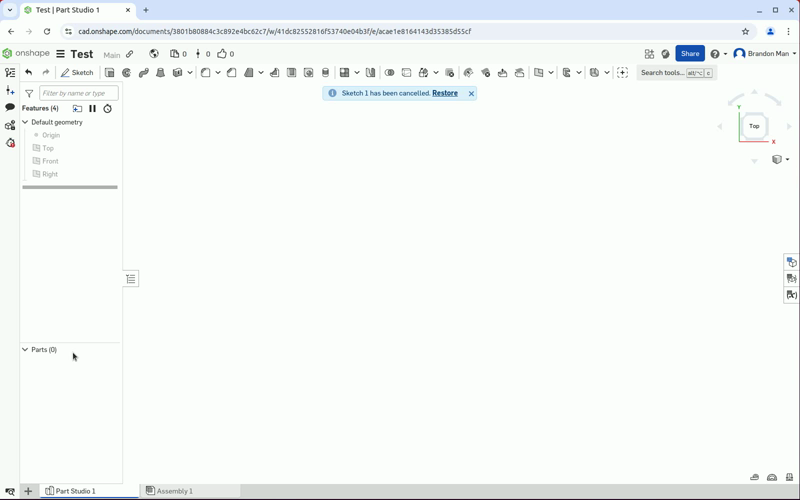
key_down(shift)
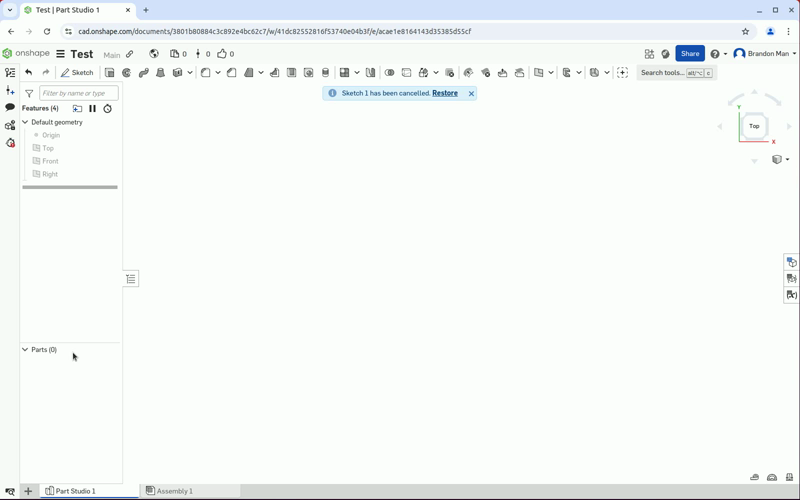
key(up)
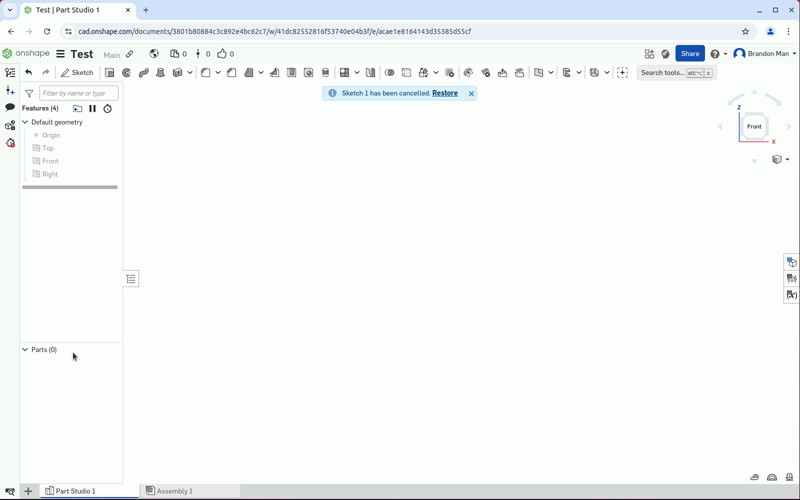
key_up(shift)
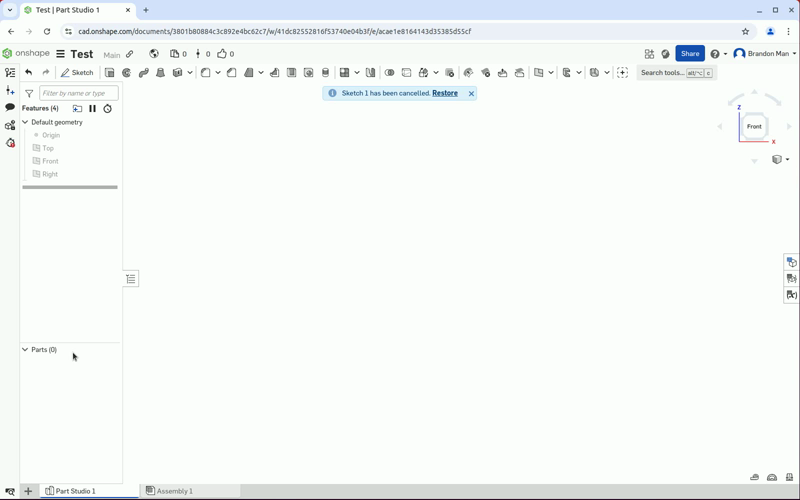
mouse_move(73, 352)
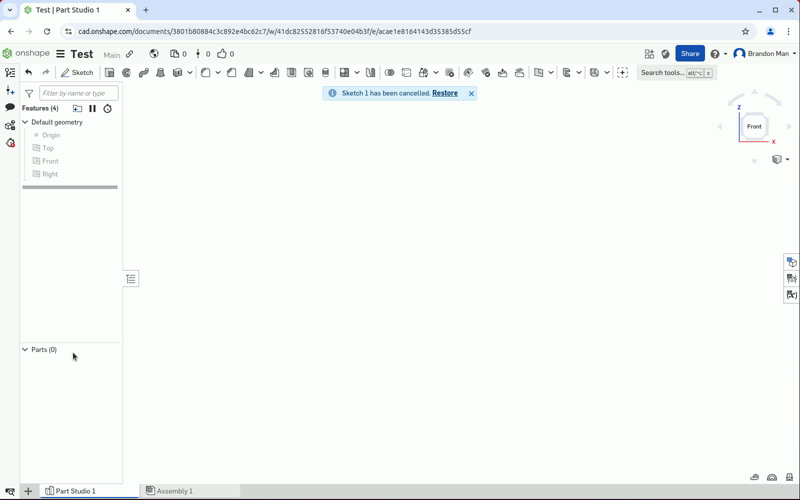
key(shift+y)
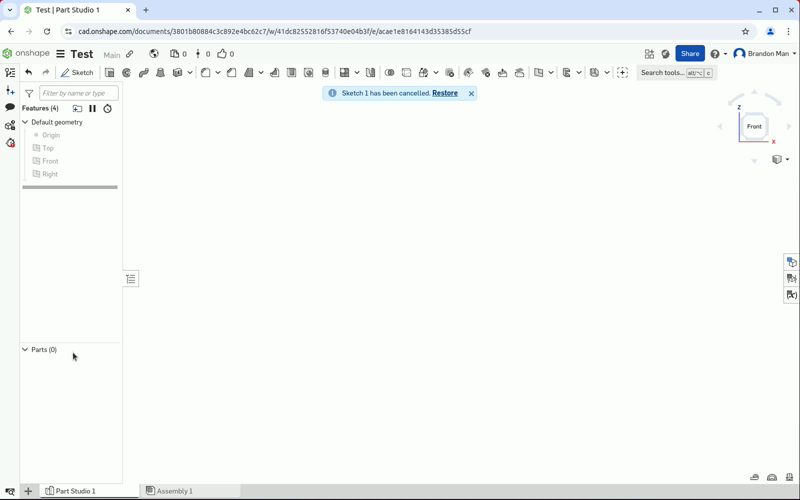
key(shift+s)
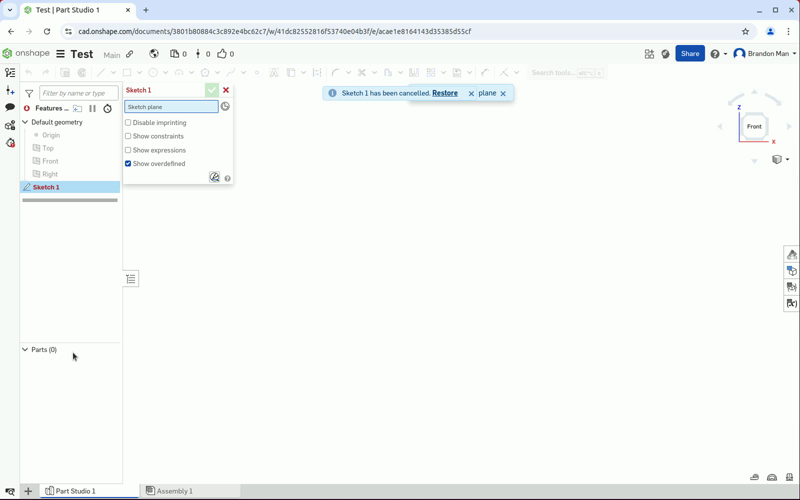
mouse_move(73, 163)
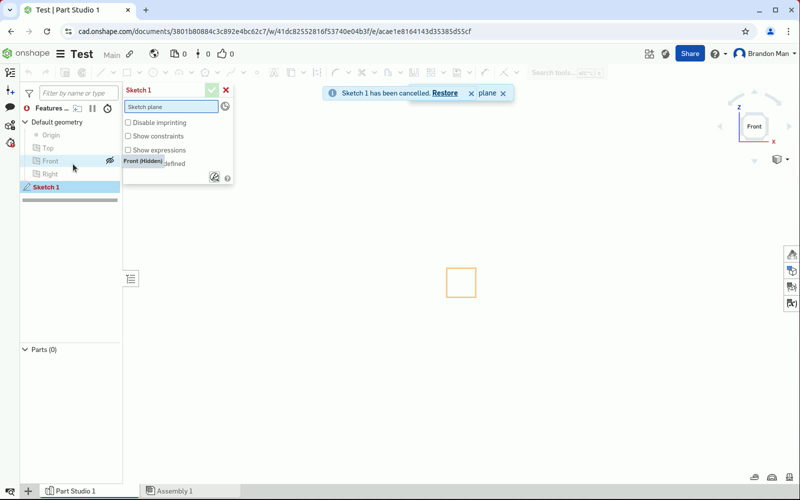
click(73, 163)
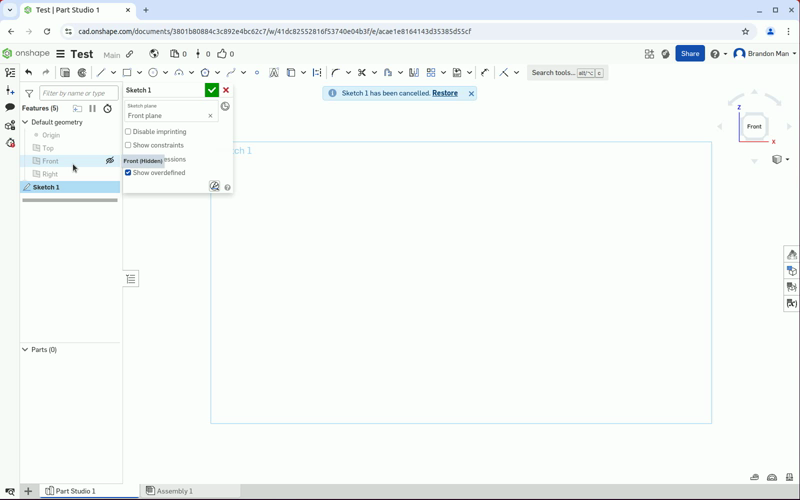
mouse_move(73, 352)
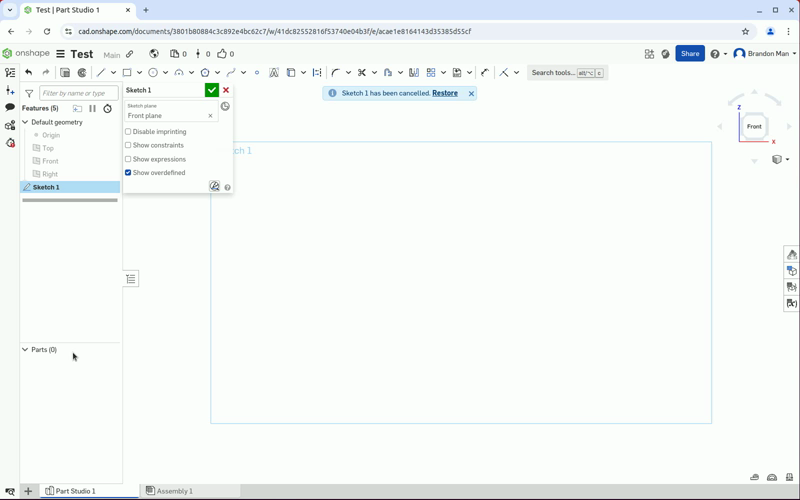
key(y)
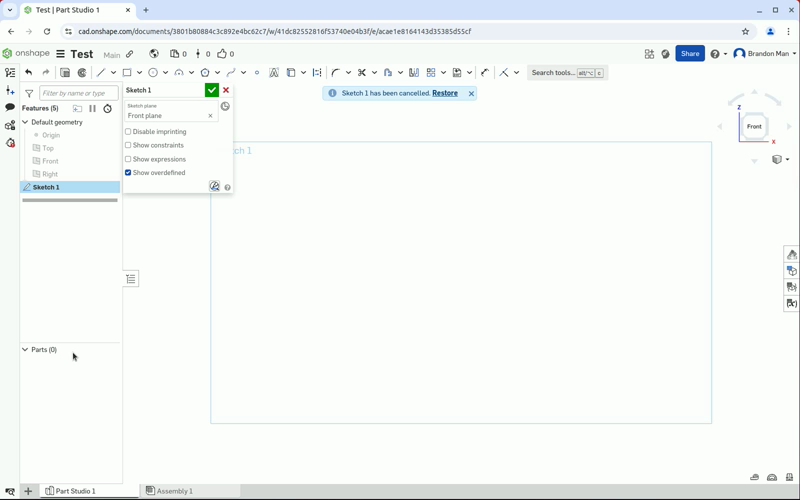
key(l)
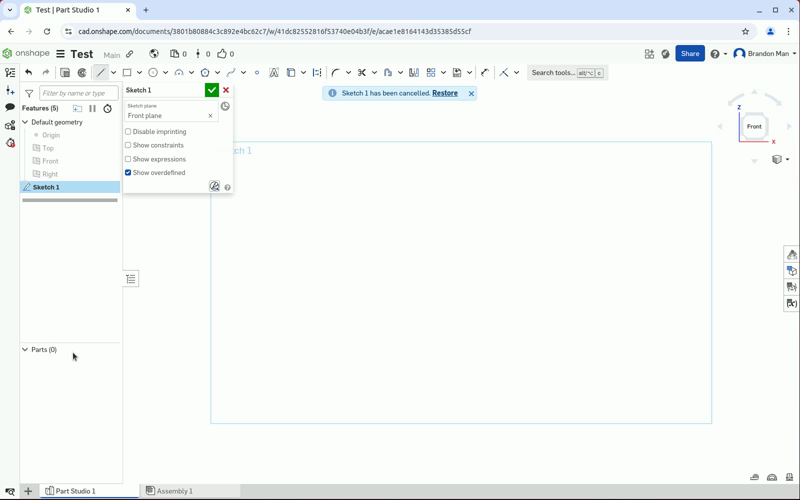
key_down(shift)
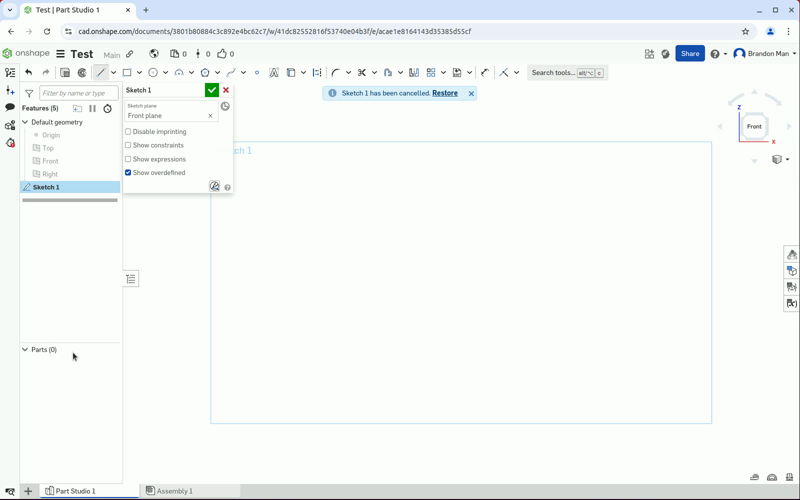
mouse_move(460, 282)
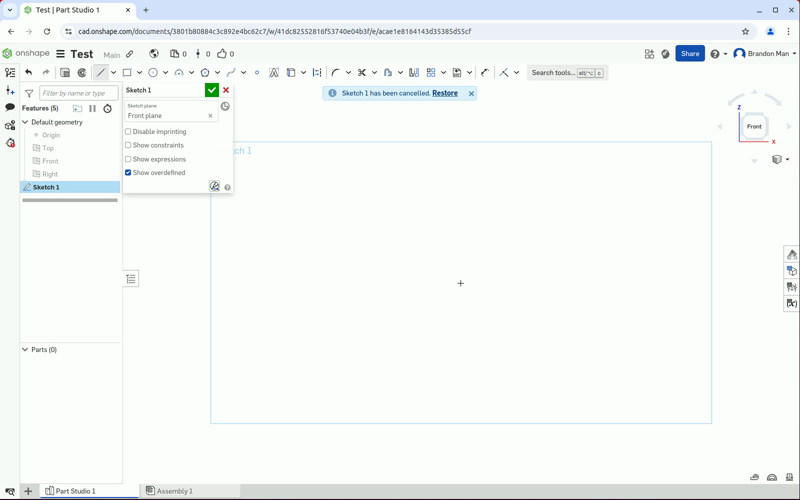
click(460, 282)
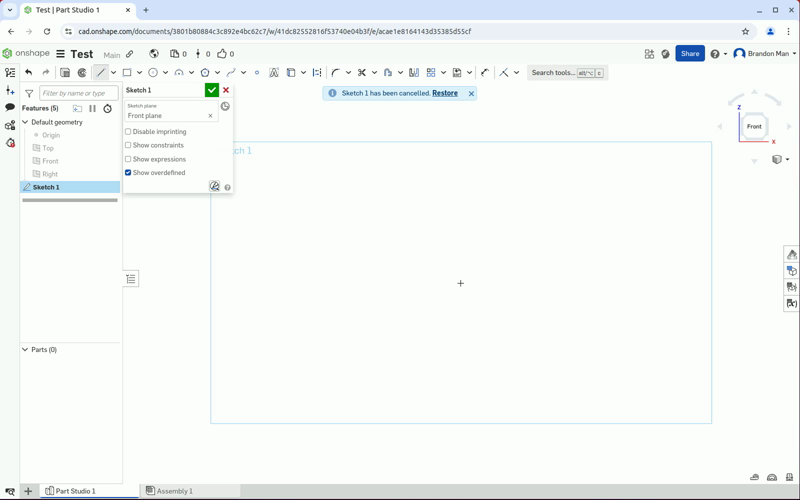
key_up(shift)
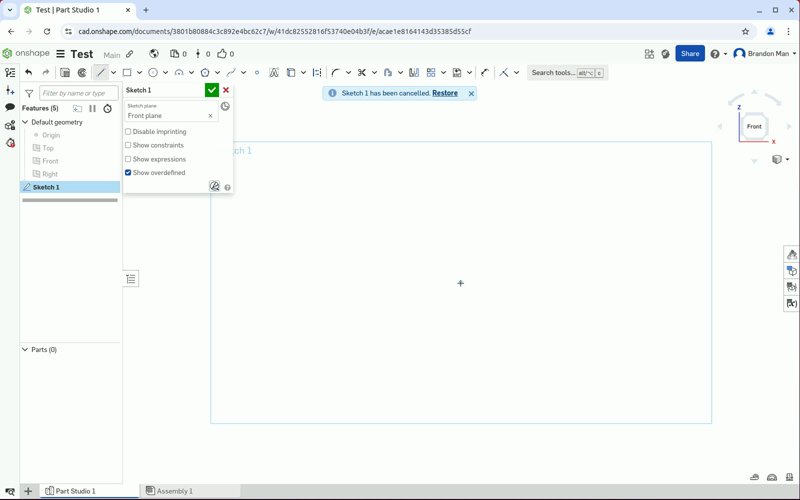
key_down(shift)
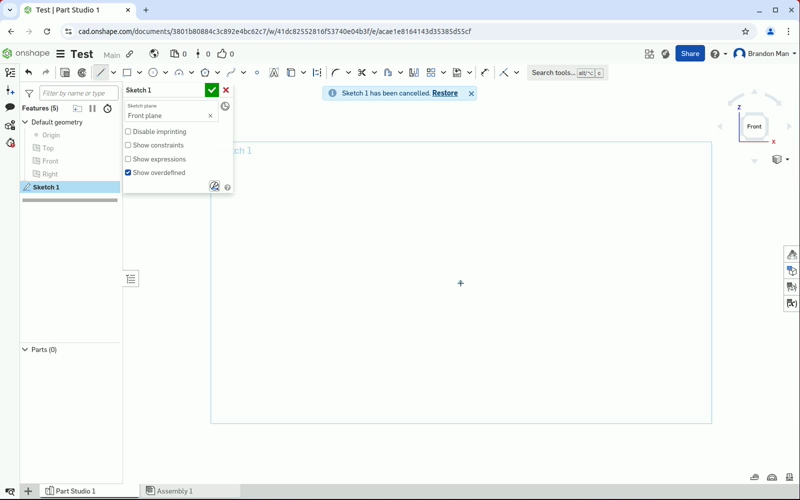
mouse_move(573, 282)
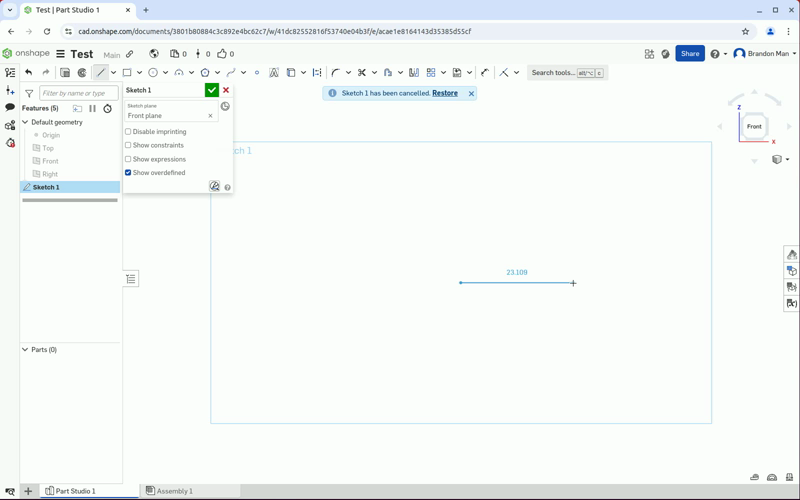
click(573, 282)
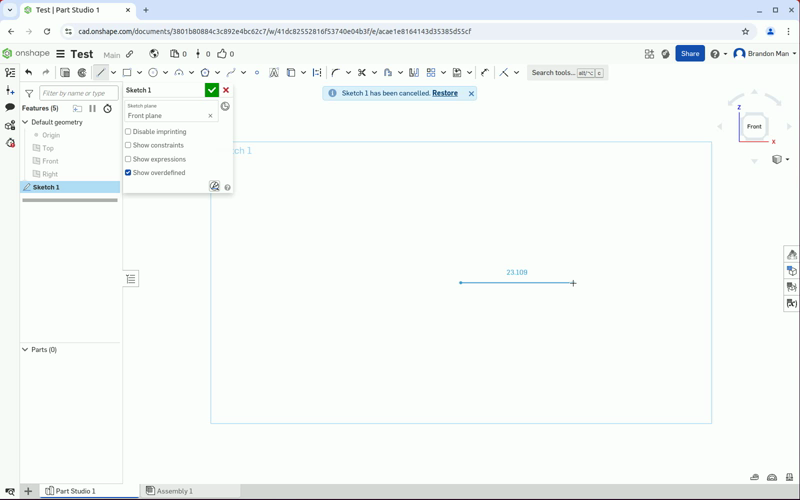
key_up(shift)
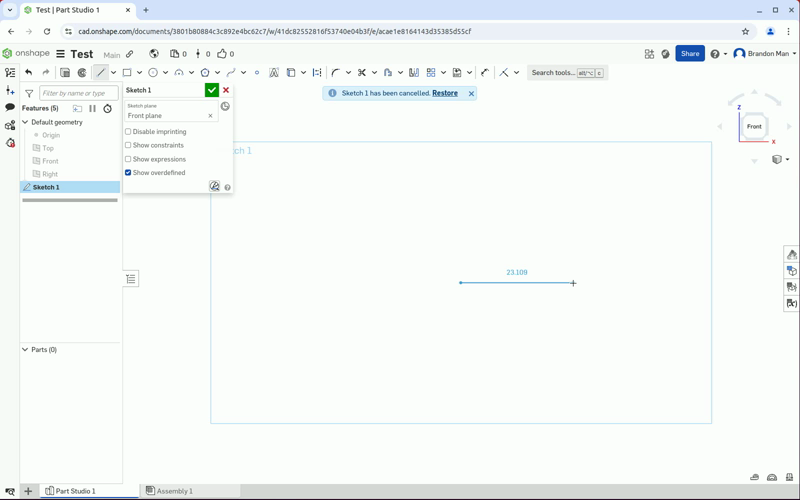
key_down(shift)
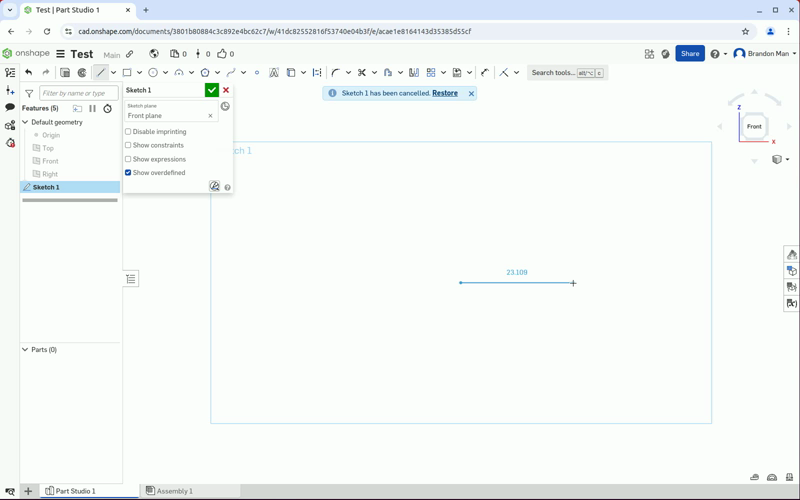
mouse_move(589, 282)
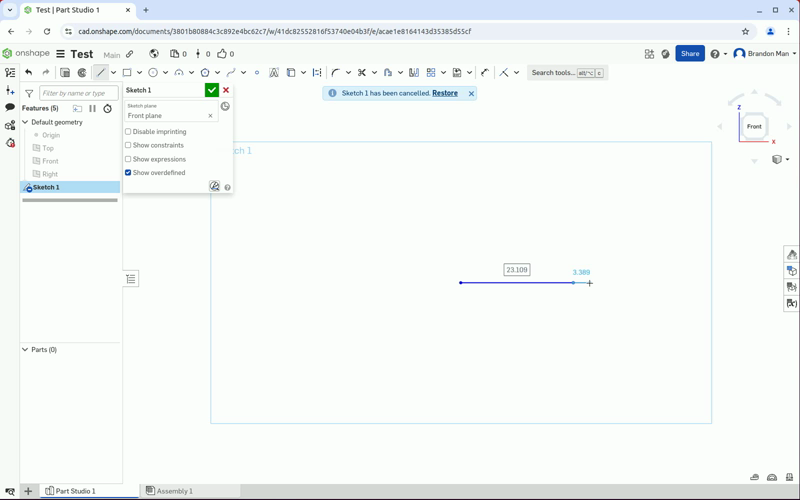
mouse_move(573, 230)
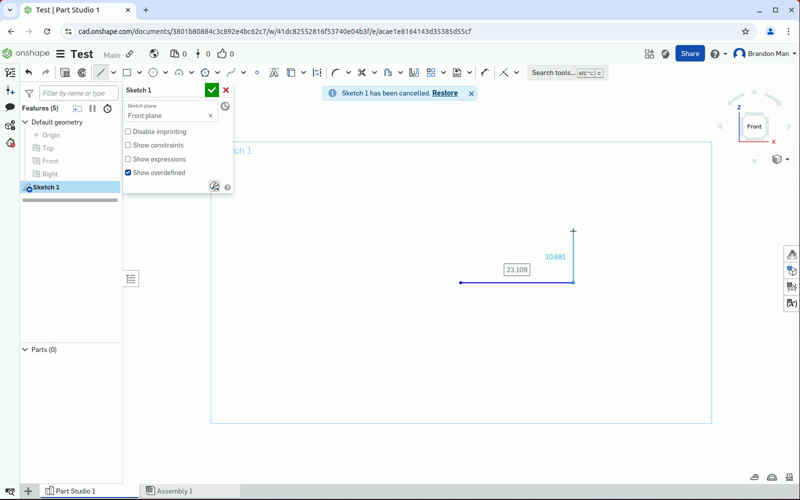
click(573, 230)
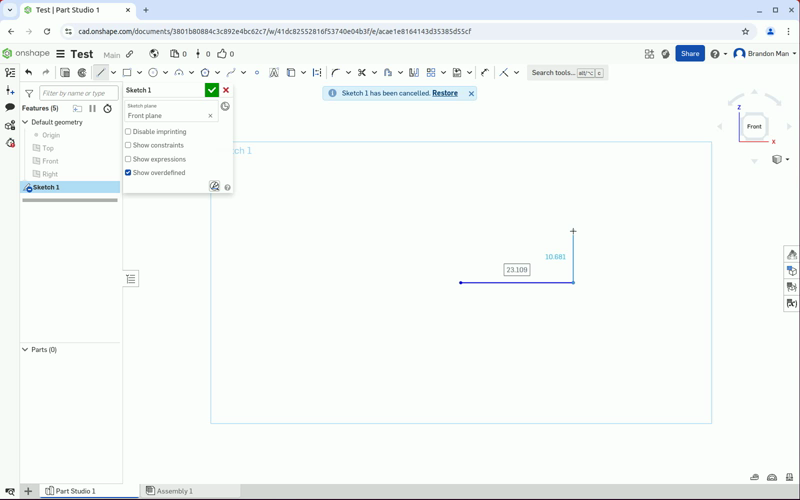
key_up(shift)
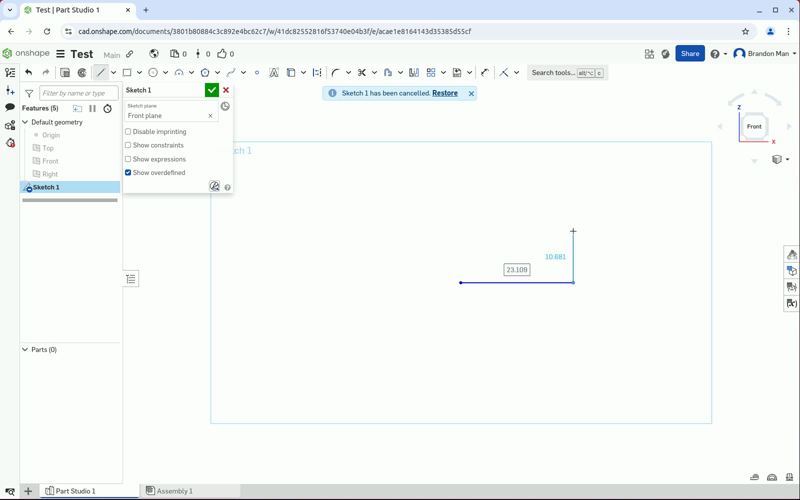
key_down(shift)
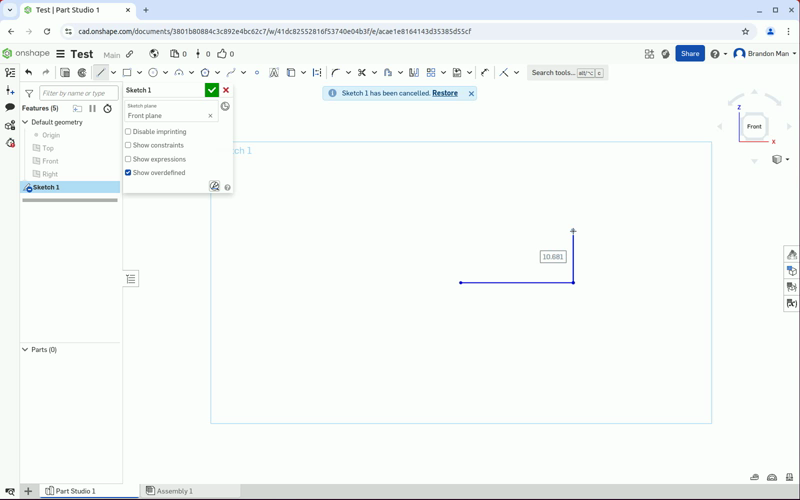
mouse_move(460, 230)
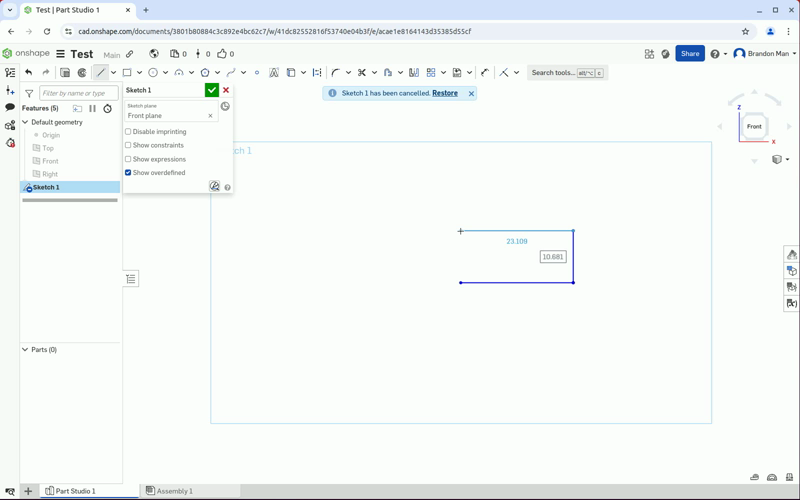
click(460, 230)
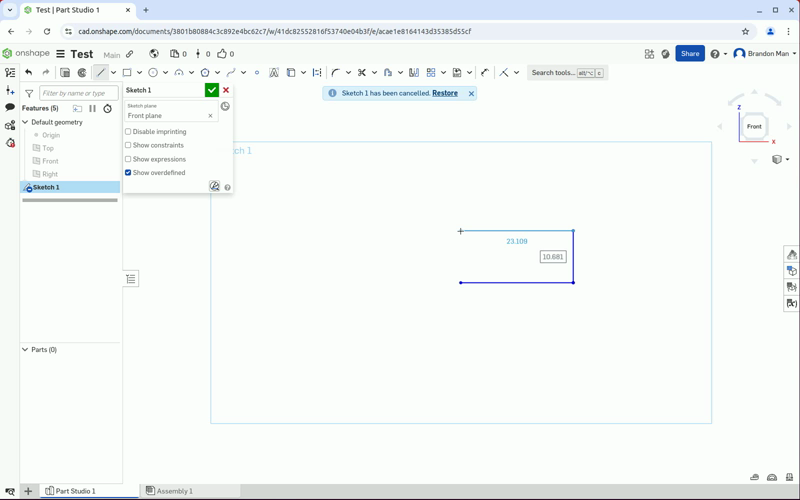
key_up(shift)
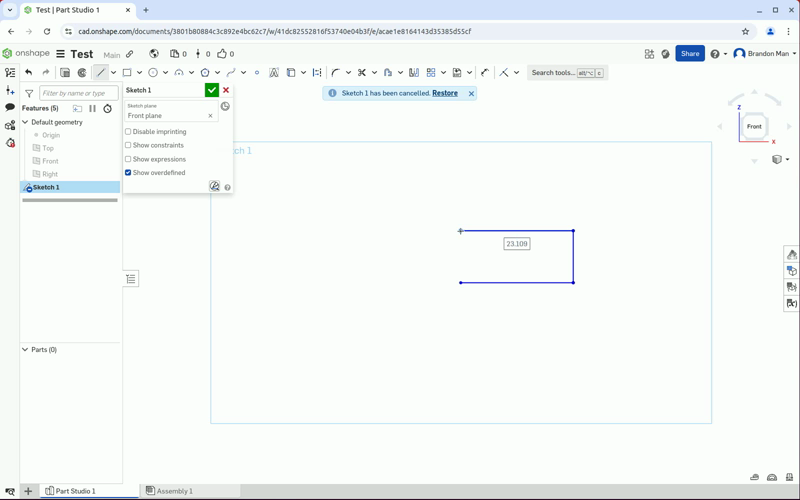
mouse_move(490, 230)
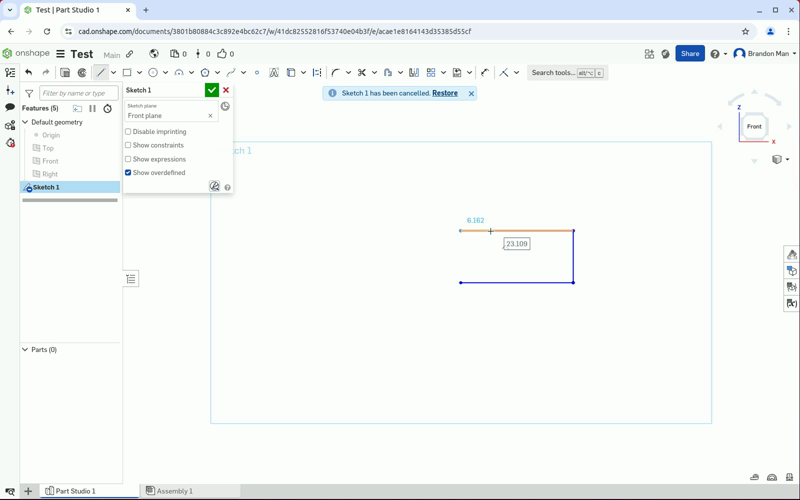
key_down(shift)
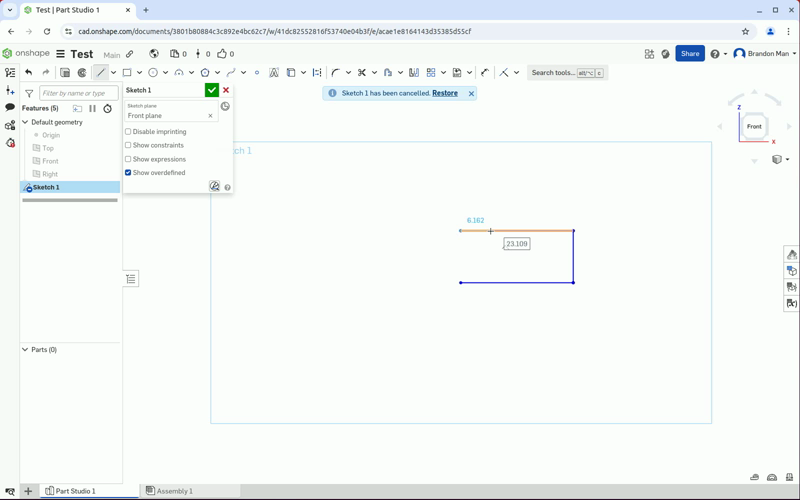
mouse_move(460, 282)
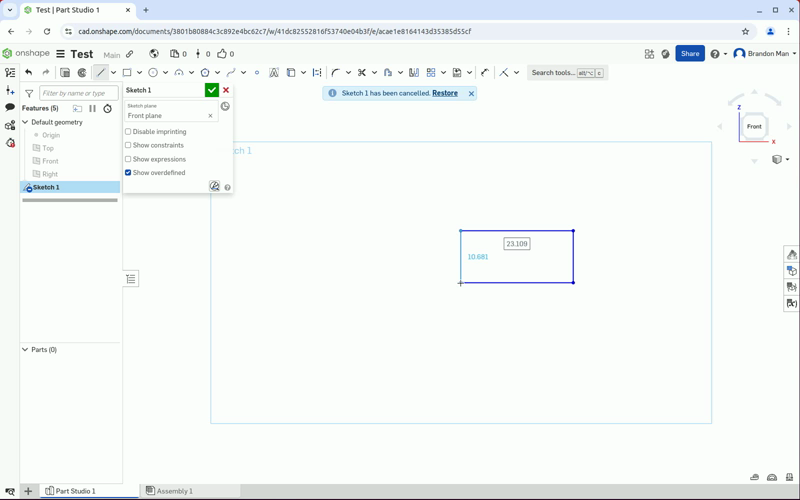
key_up(shift)
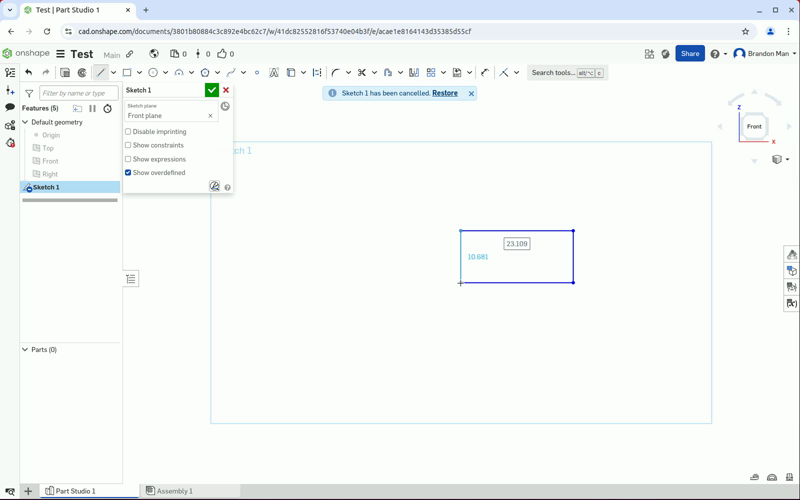
click(460, 282)
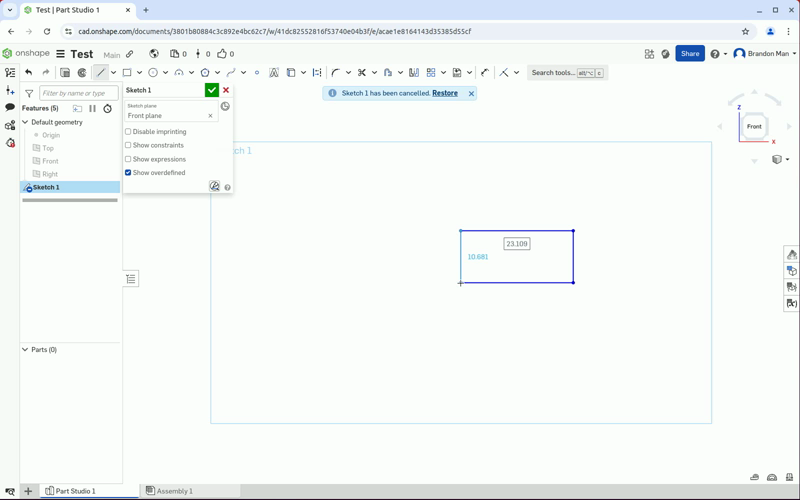
key(esc)
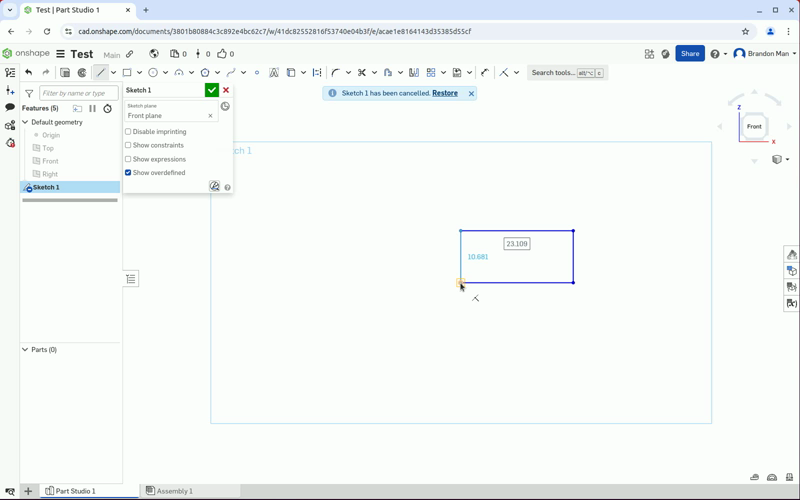
mouse_move(525, 271)
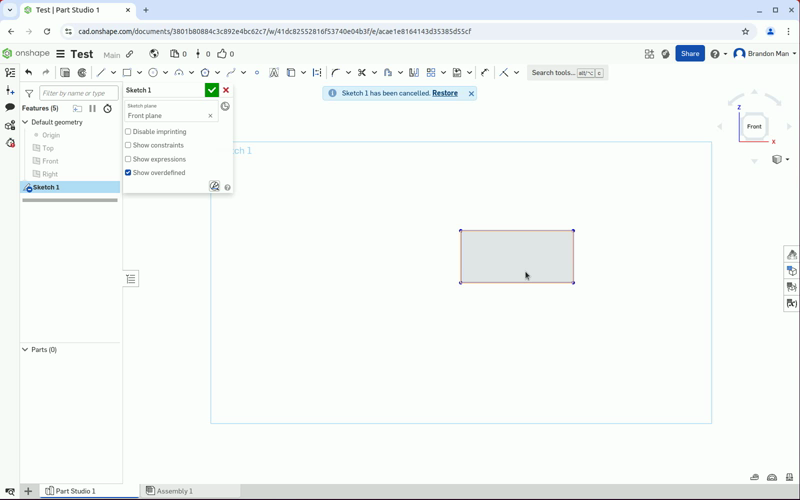
click(525, 271)
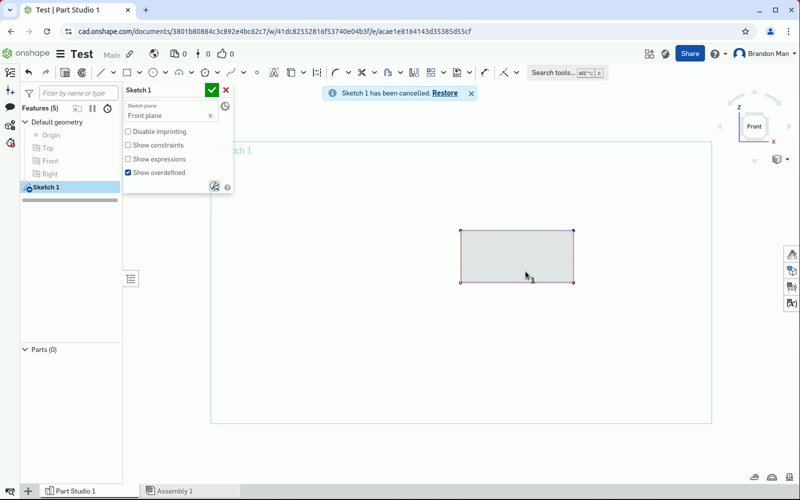
mouse_move(73, 352)
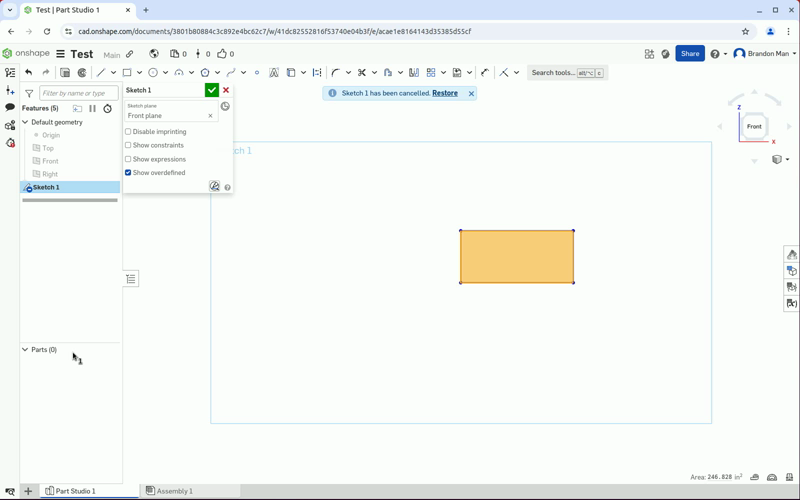
key(shift+y)
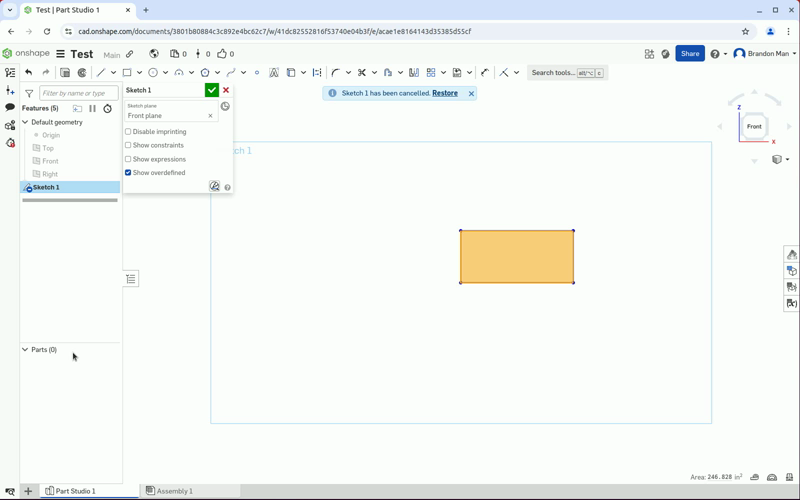
key(shift+e)
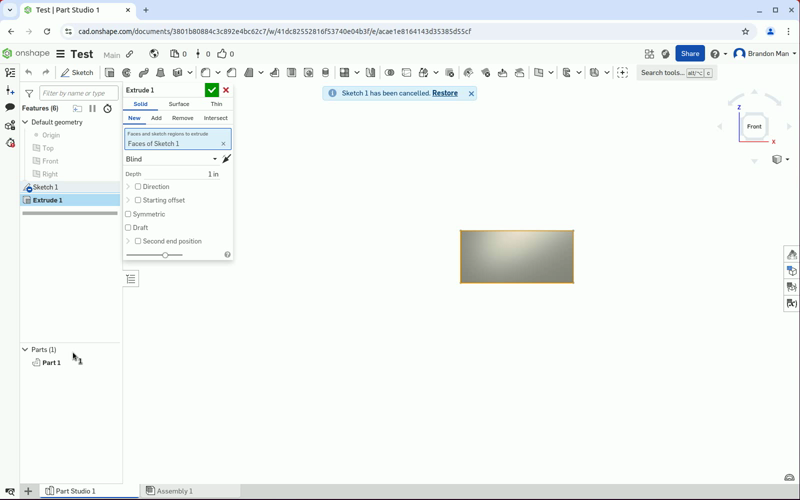
mouse_move(143, 106)
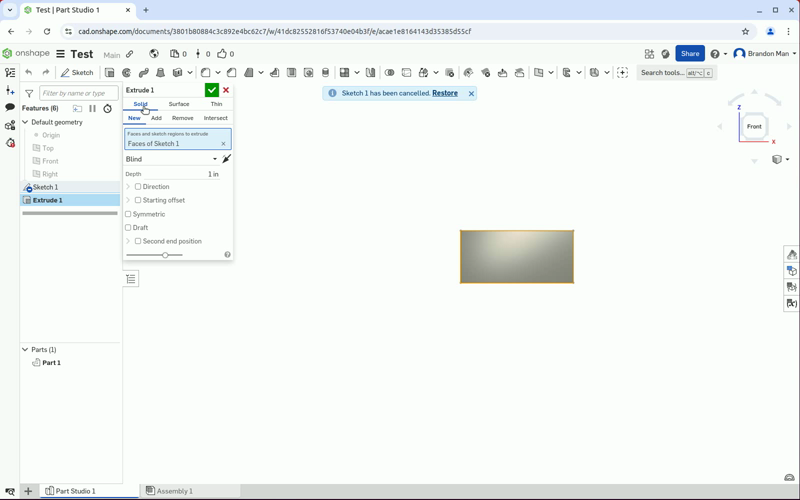
click(143, 106)
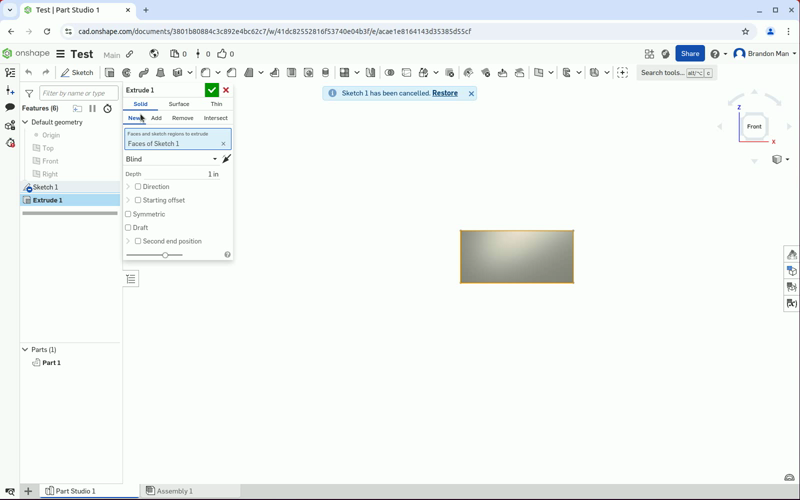
mouse_move(137, 120)
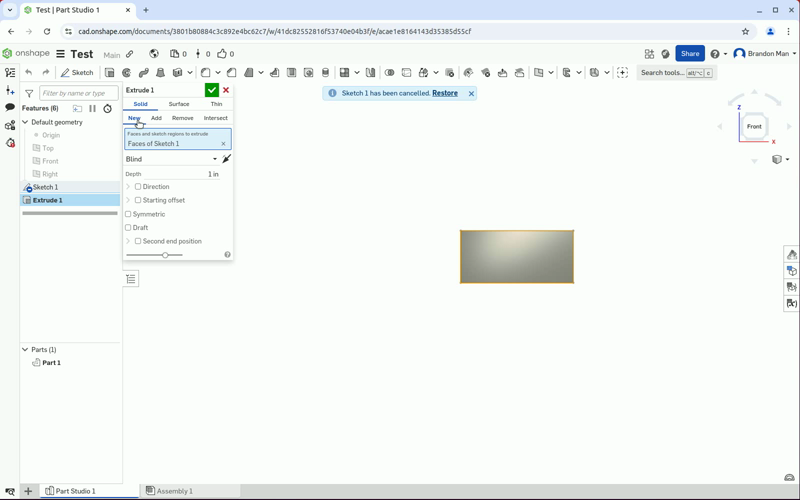
click(137, 120)
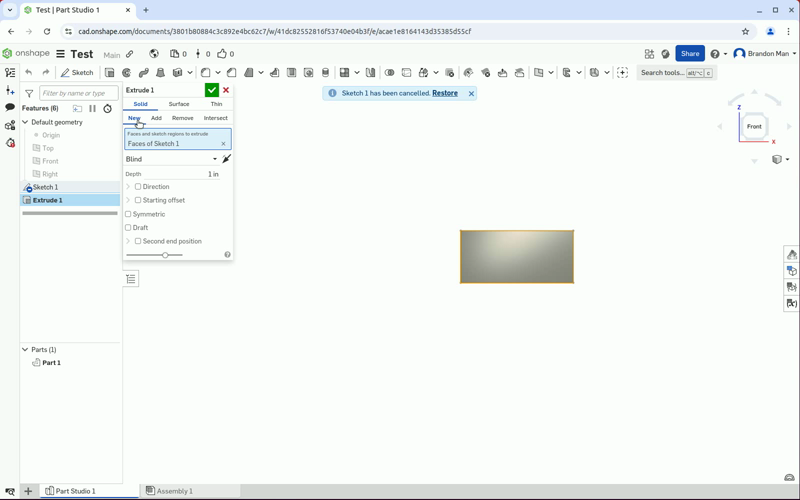
key(tab, 4)
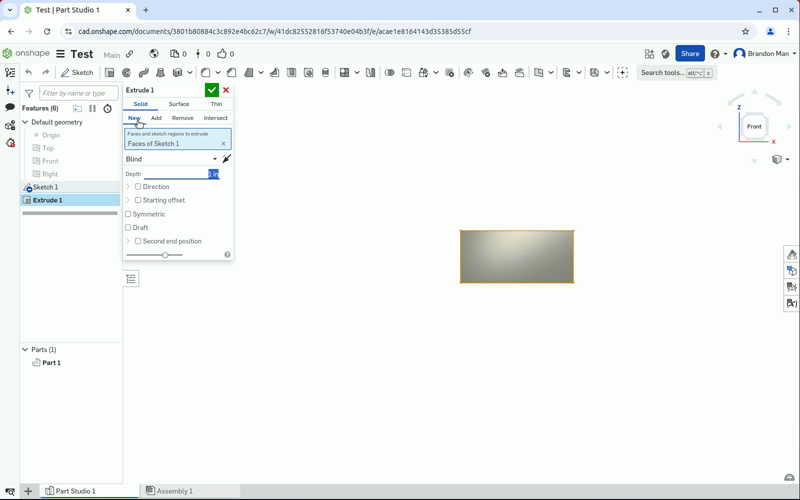
text(7.221)
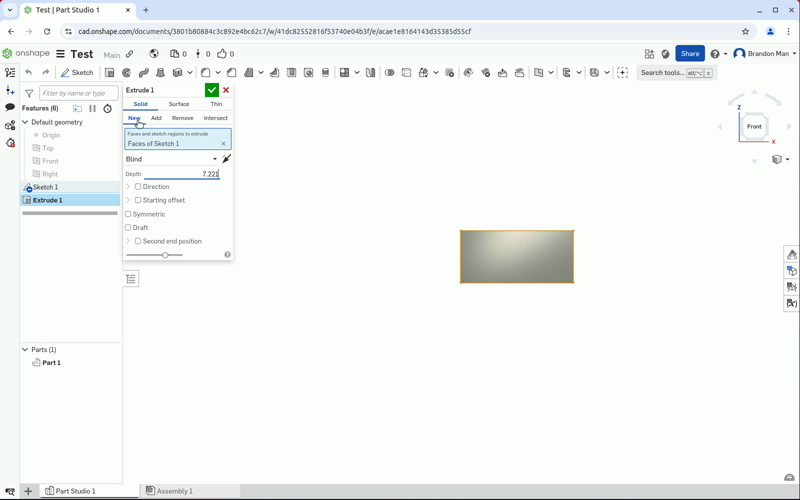
key(enter)
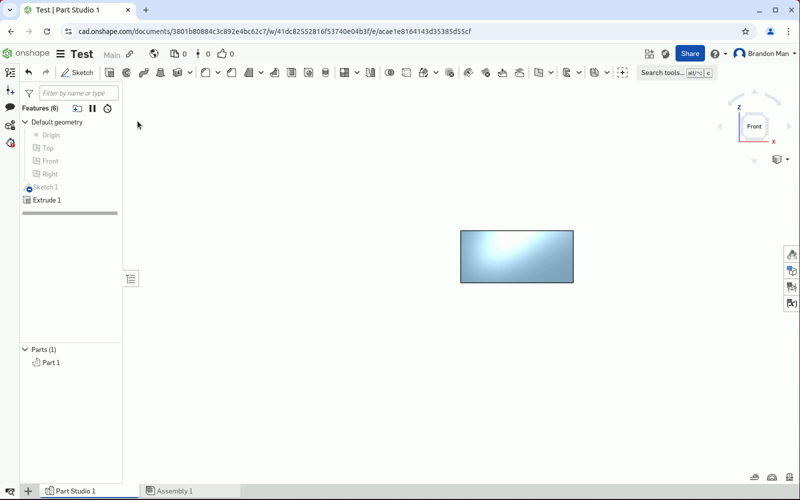
key(shift+h)
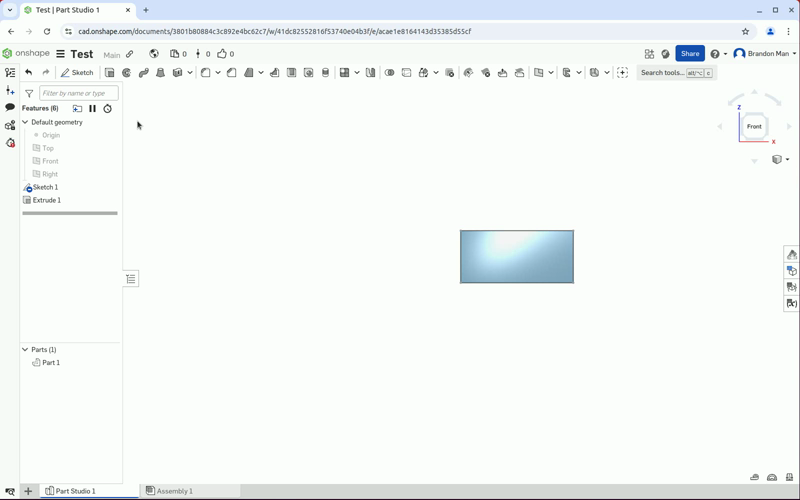
key(shift+h)
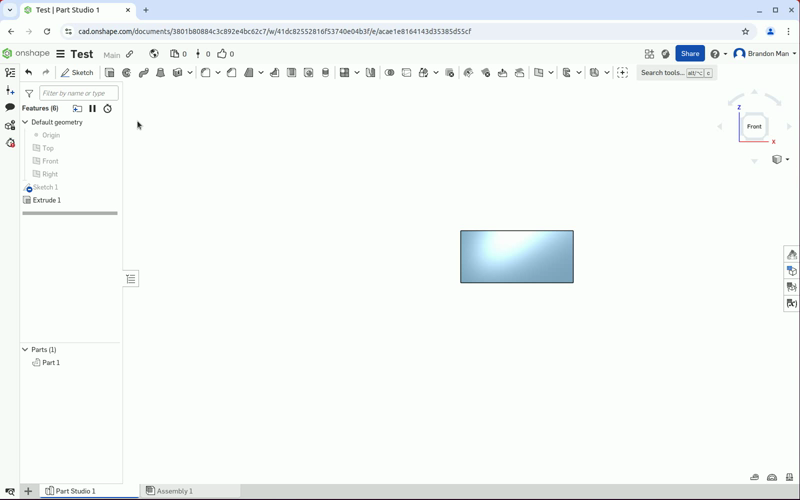
mouse_move(73, 189)
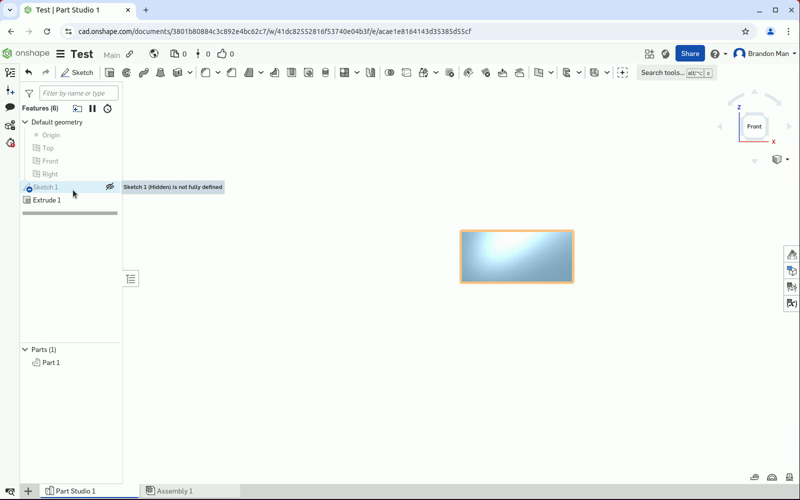
click(73, 189)
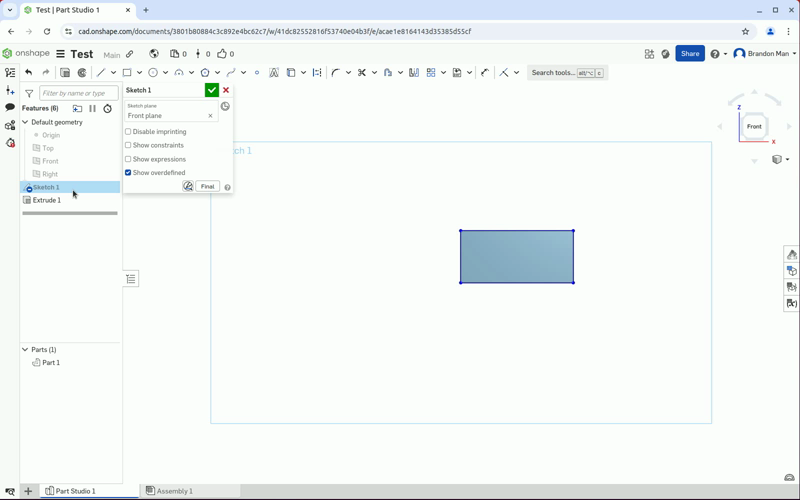
mouse_move(229, 92)
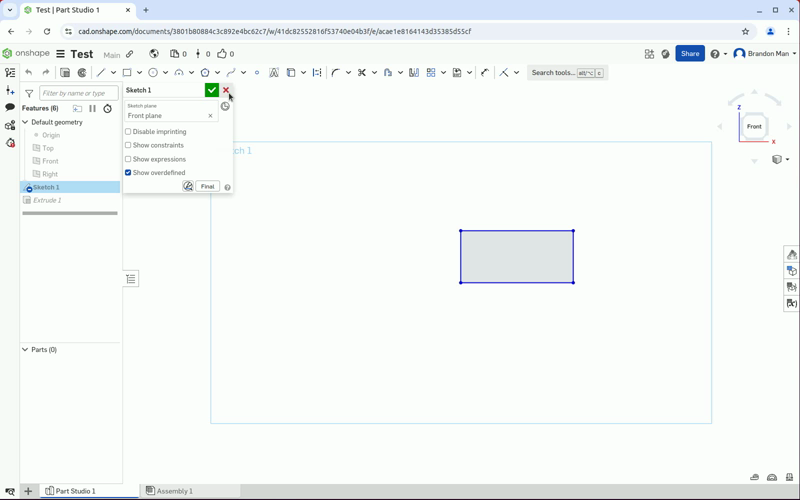
click(229, 92)
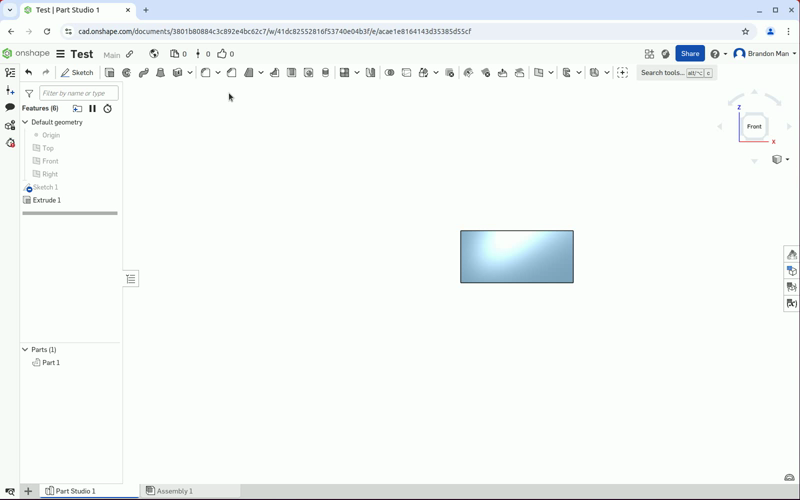
mouse_move(541, 75)
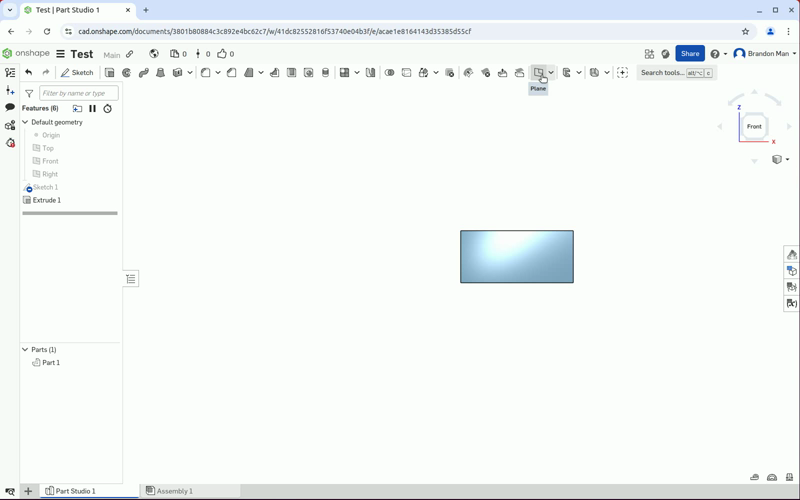
click(541, 75)
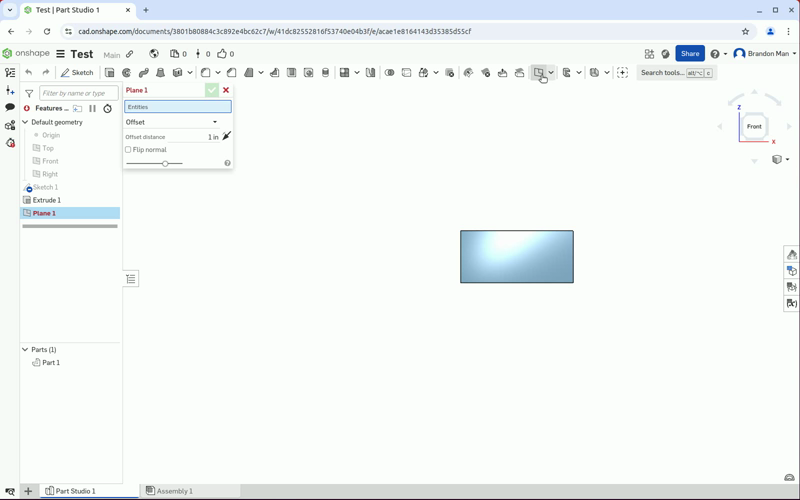
mouse_move(73, 163)
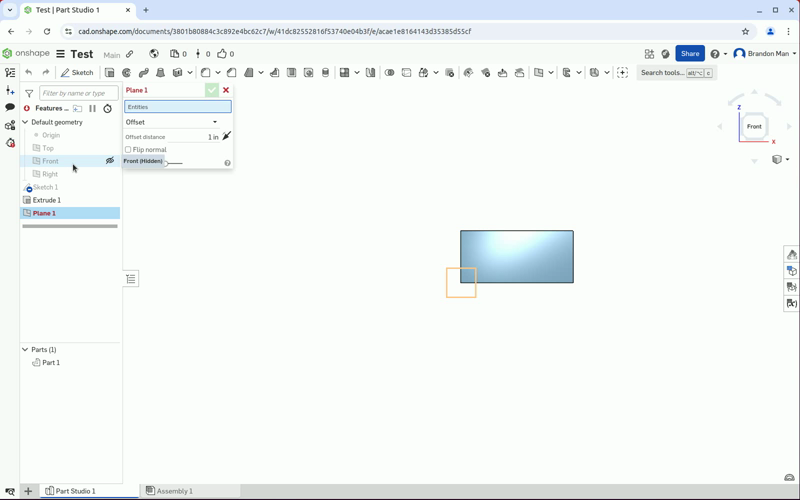
click(73, 163)
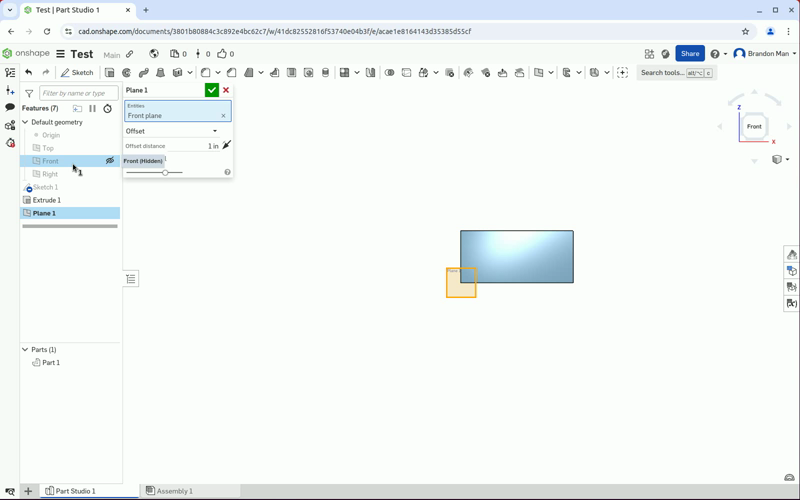
key(tab, 2)
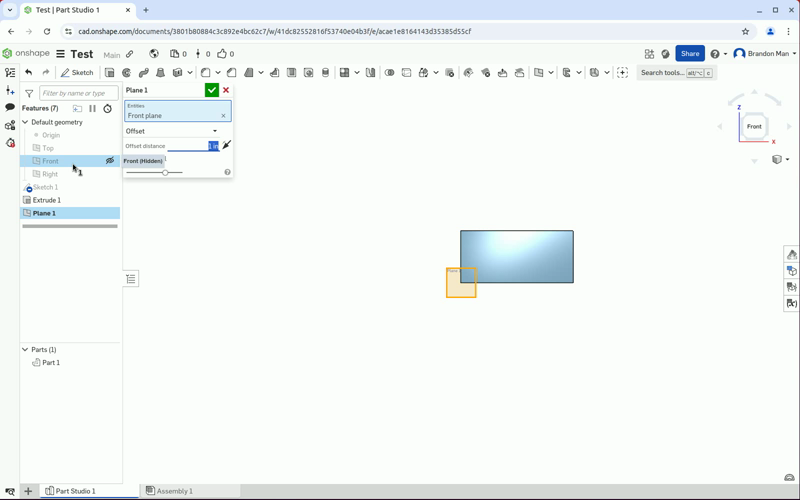
text(7.21)
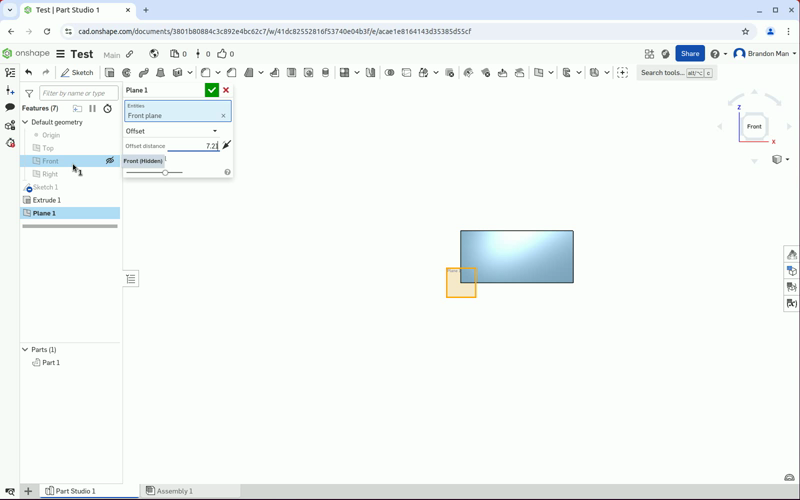
key(enter, 2)
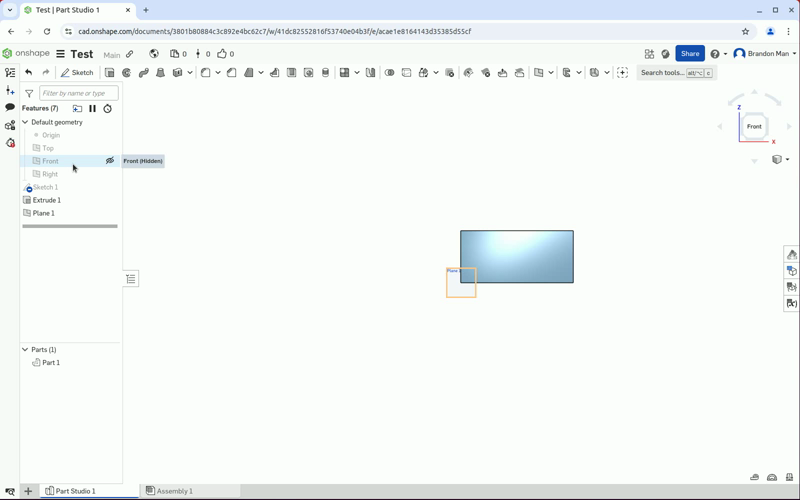
key(shift+s)
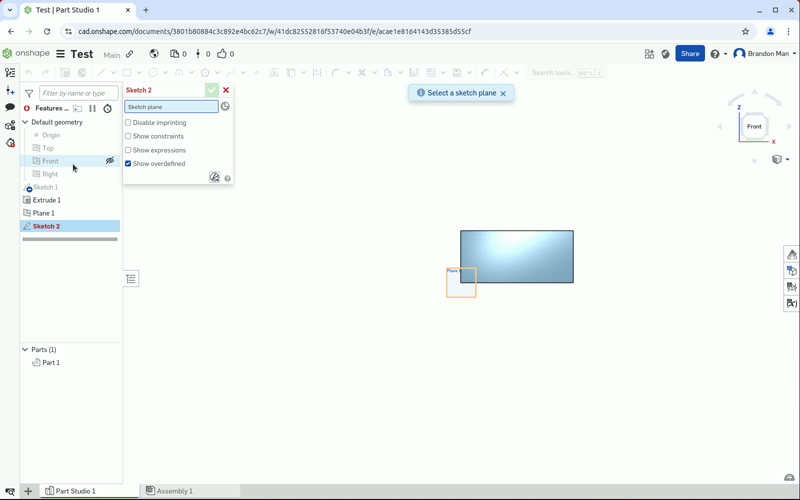
mouse_move(73, 215)
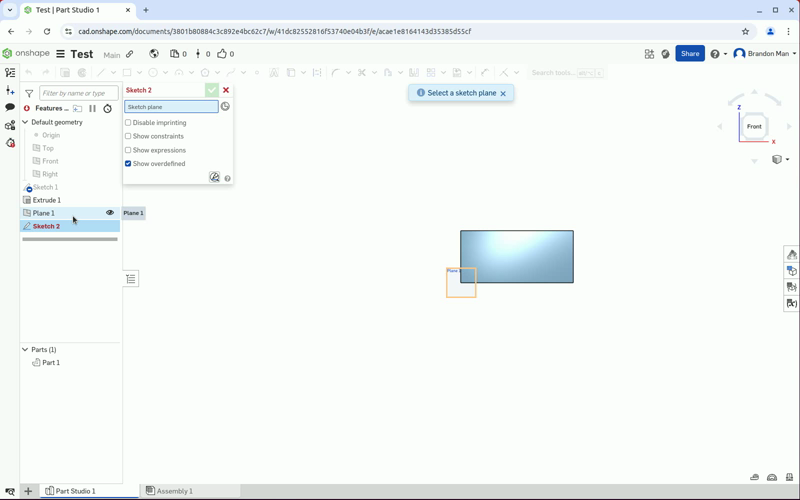
click(73, 215)
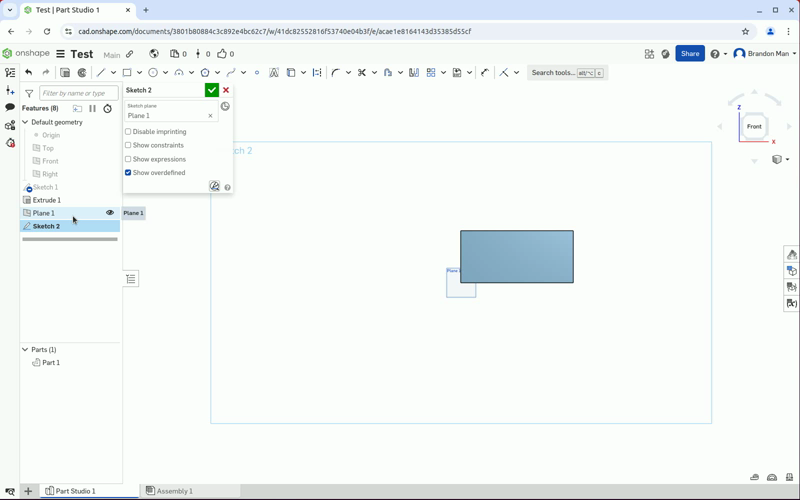
mouse_move(73, 352)
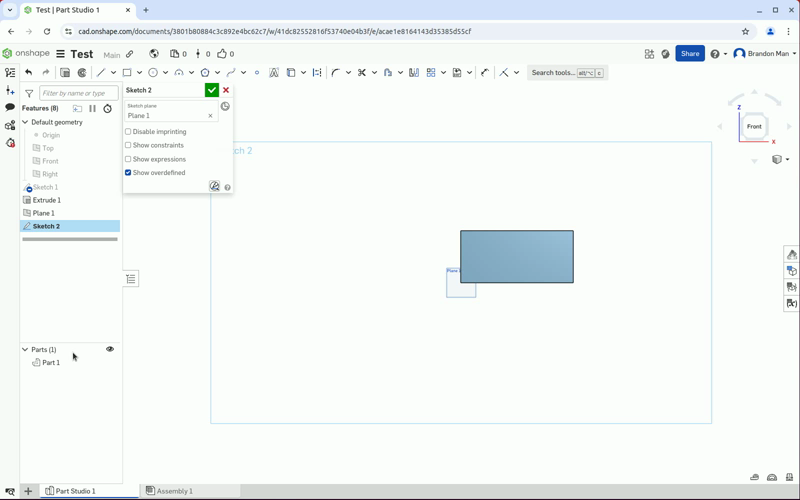
key(y)
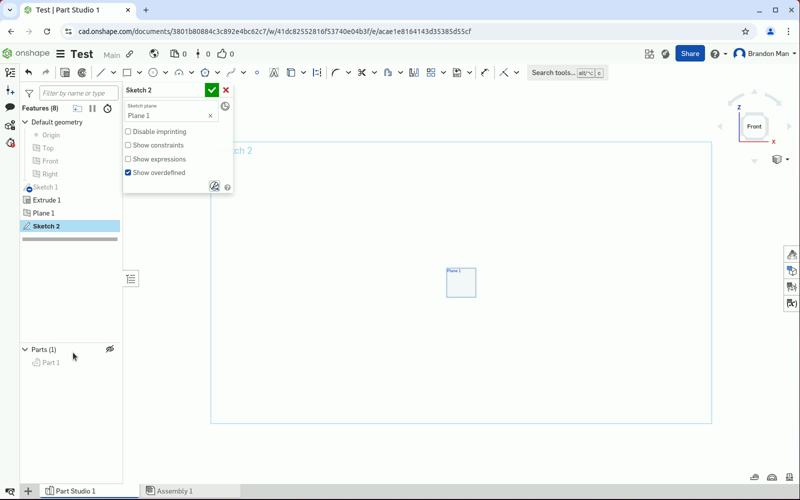
key(l)
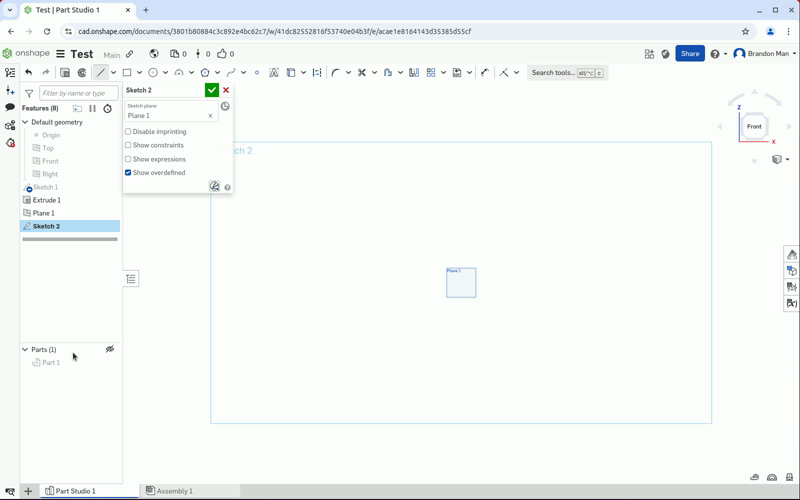
key_down(shift)
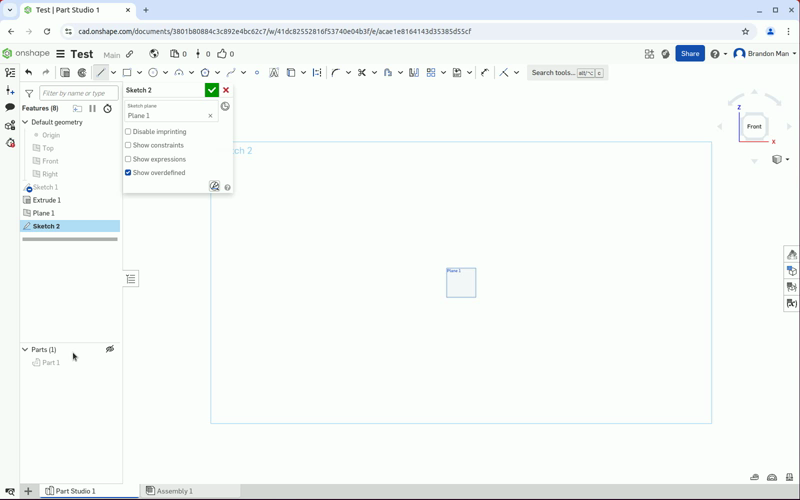
mouse_move(539, 274)
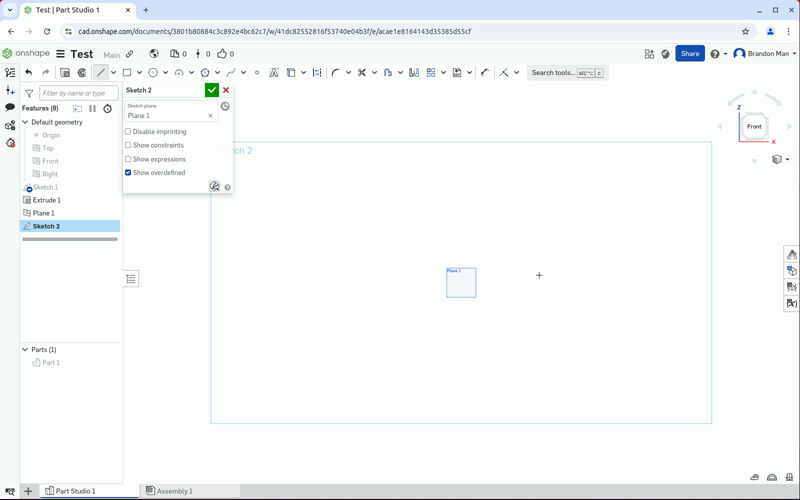
click(539, 274)
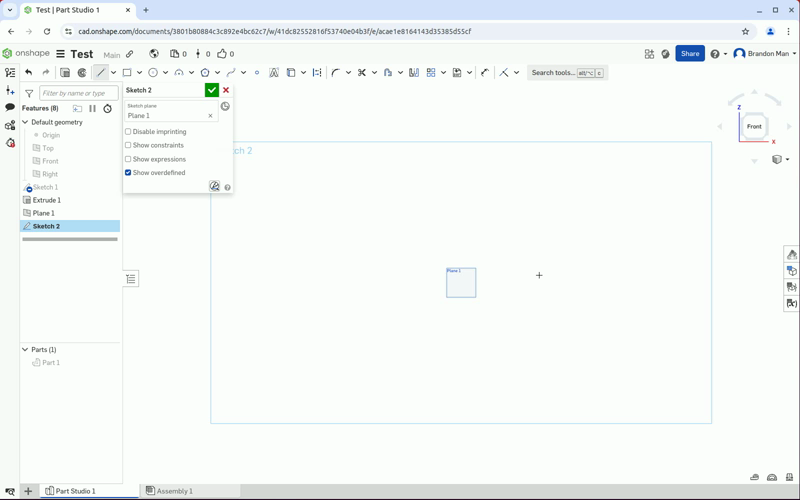
key_up(shift)
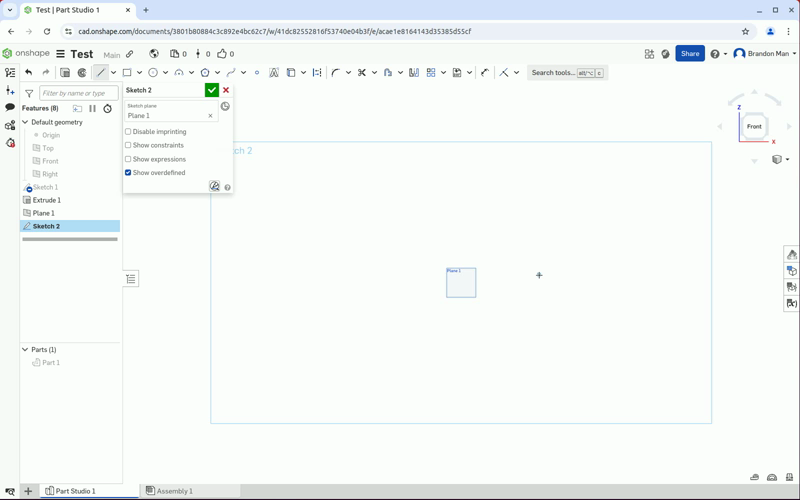
key_down(shift)
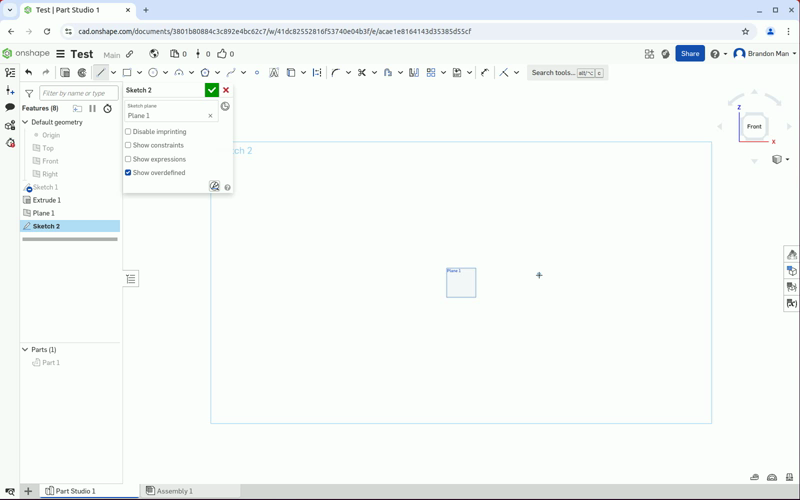
mouse_move(569, 274)
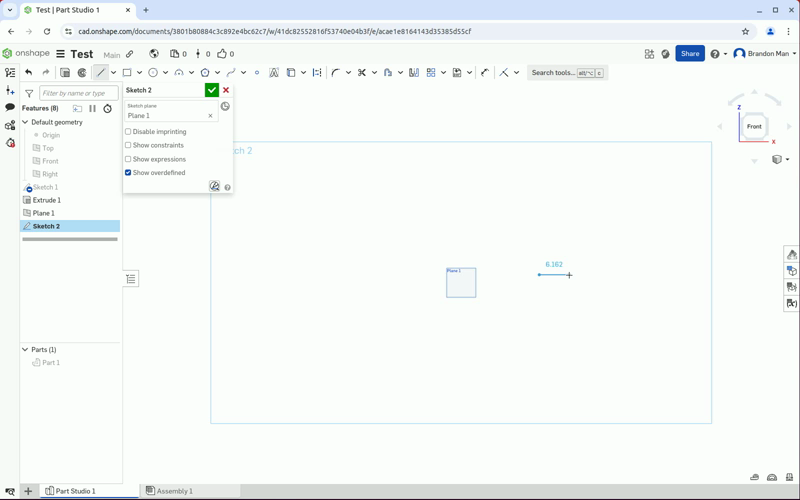
mouse_move(574, 274)
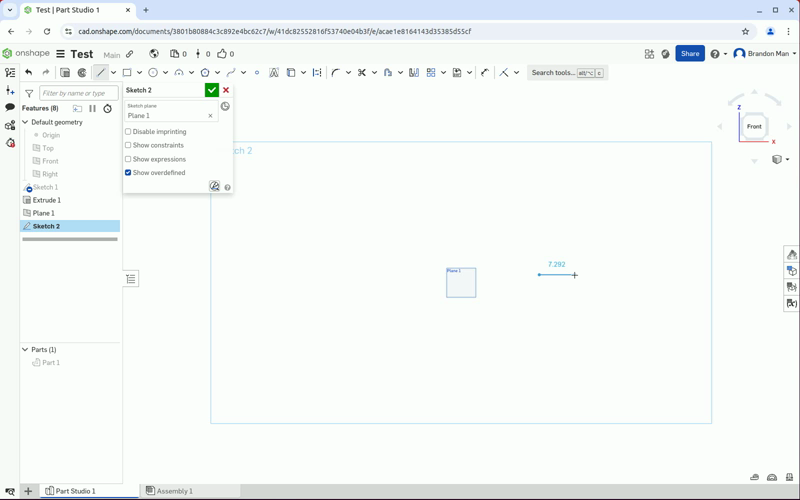
click(574, 274)
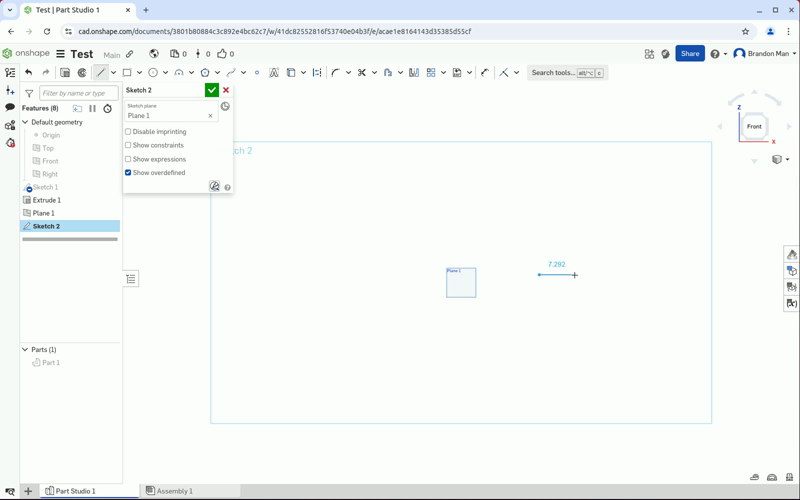
key_up(shift)
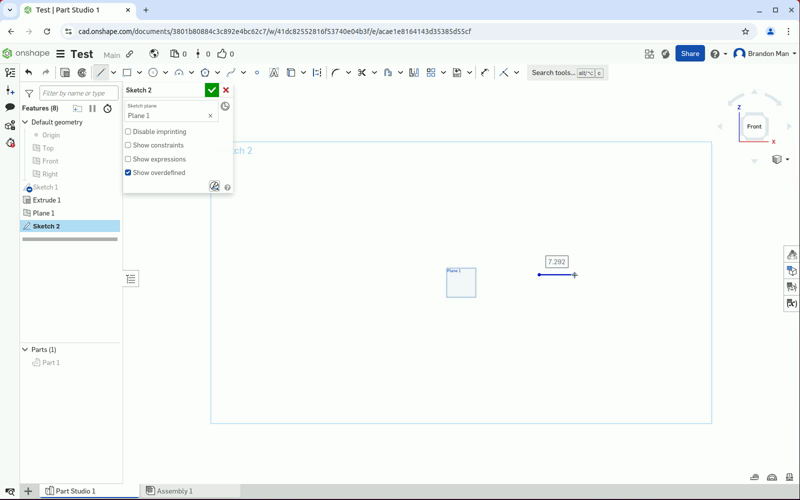
key_down(shift)
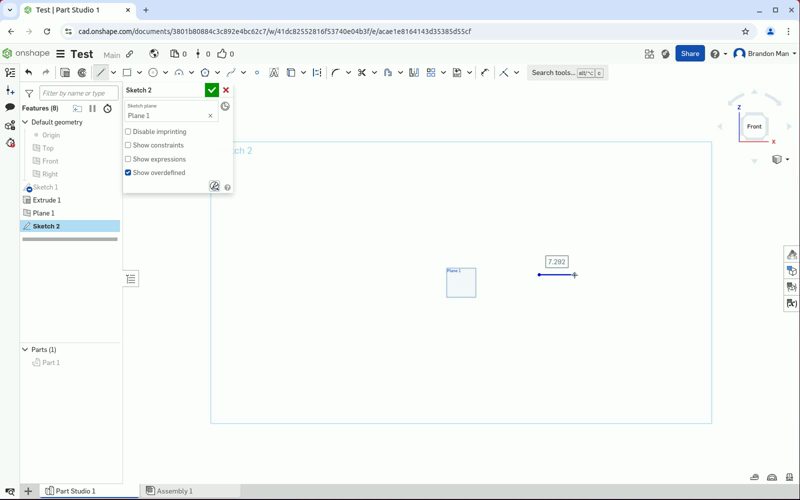
mouse_move(589, 274)
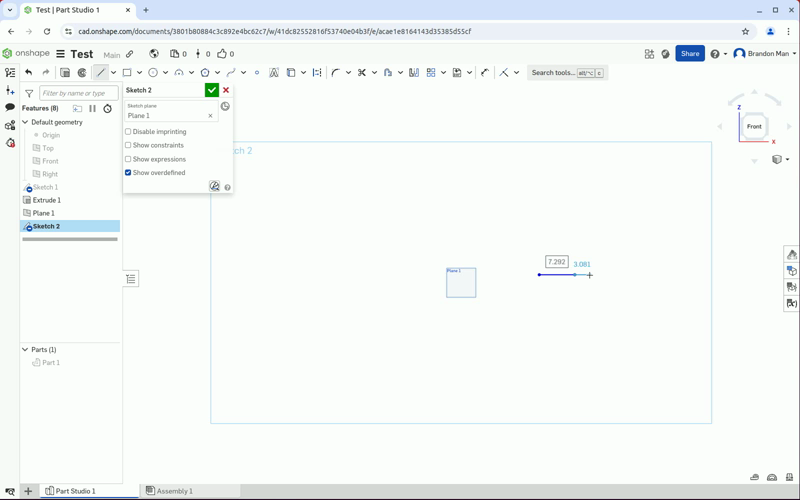
mouse_move(574, 230)
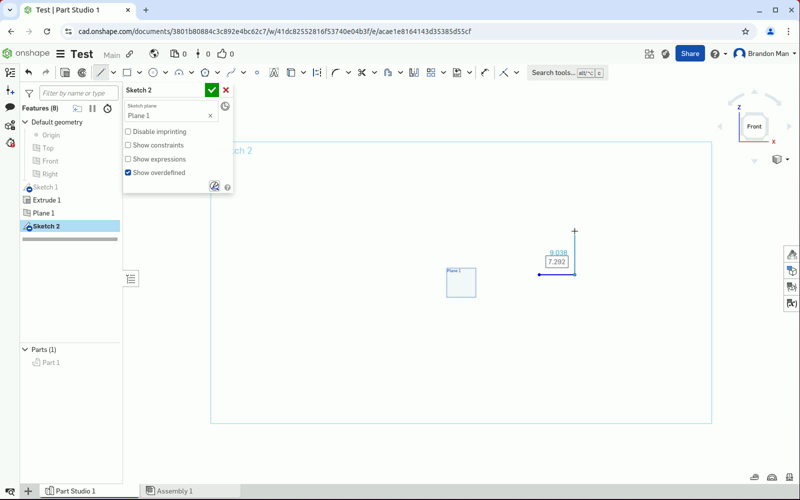
click(574, 230)
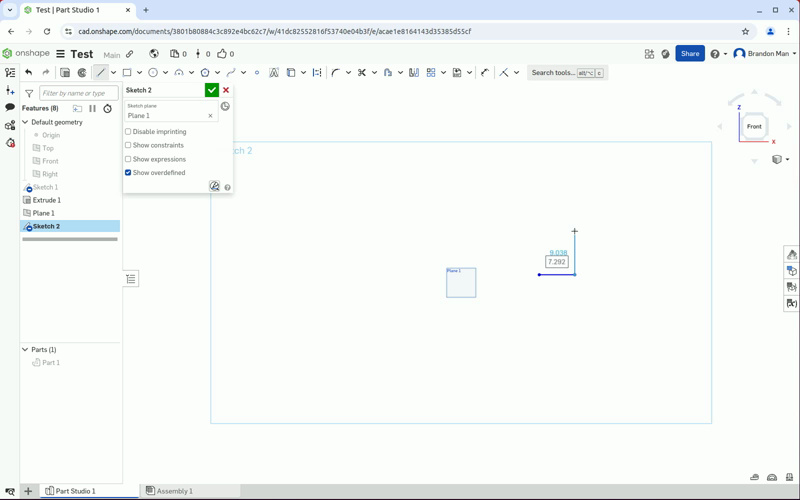
key_up(shift)
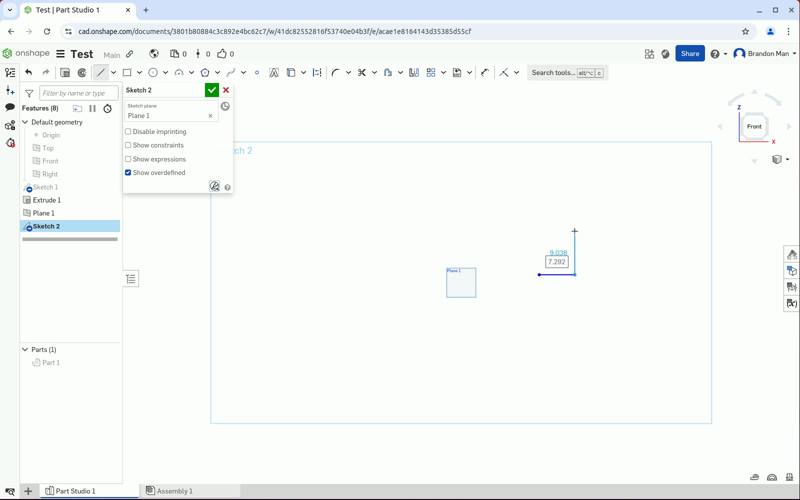
key_down(shift)
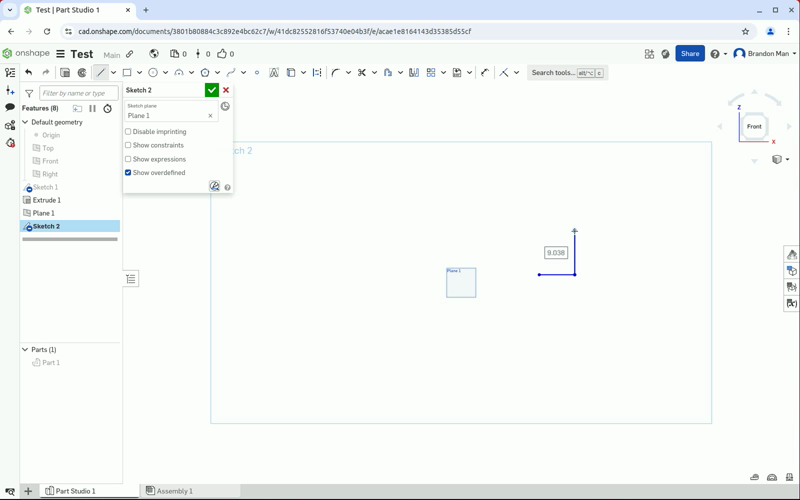
mouse_move(589, 230)
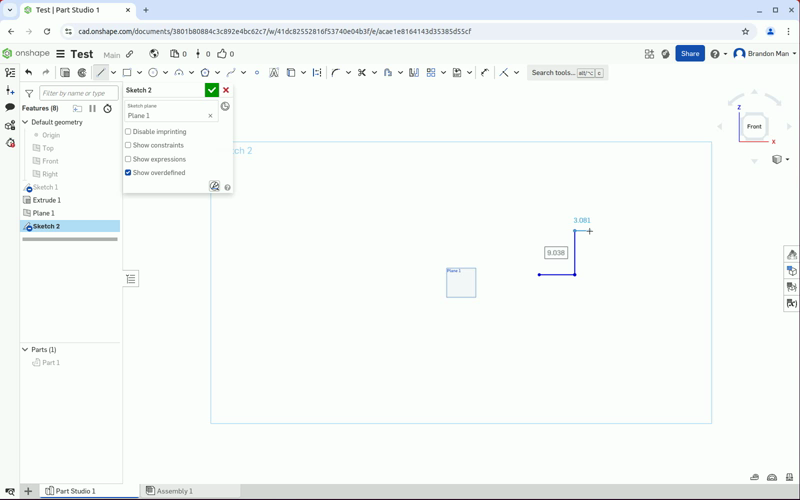
mouse_move(539, 230)
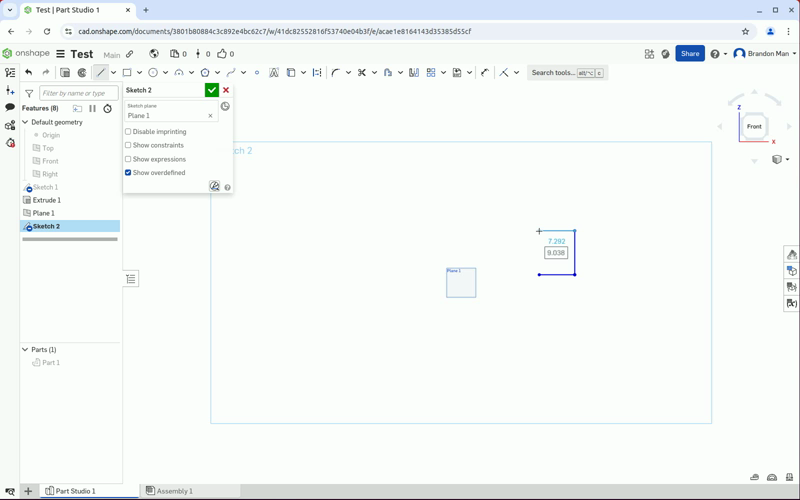
click(539, 230)
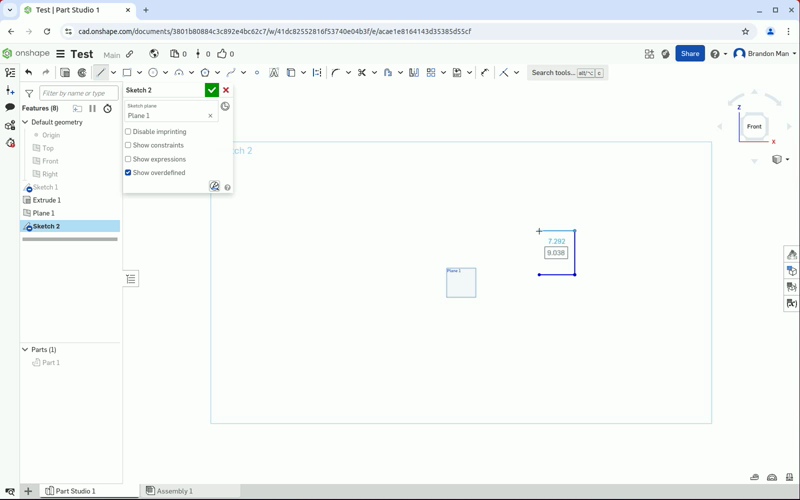
key_up(shift)
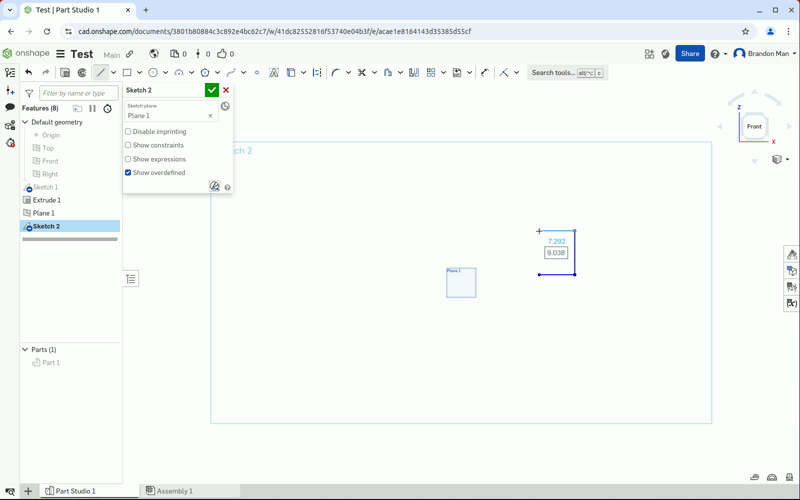
mouse_move(569, 230)
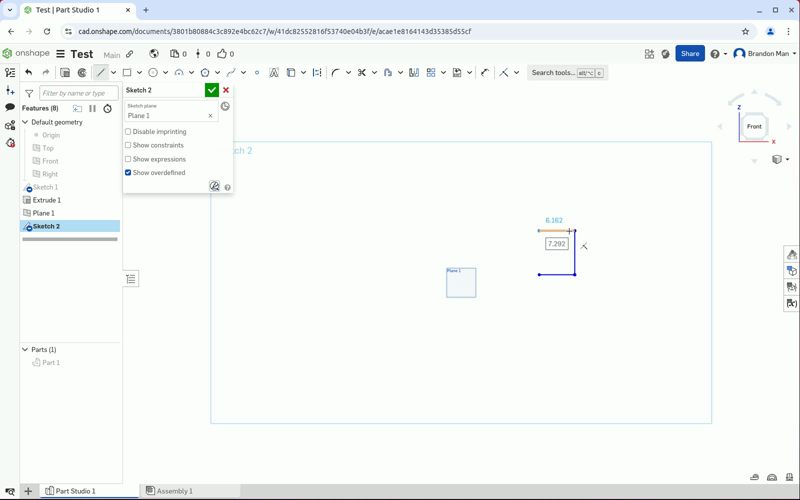
key_down(shift)
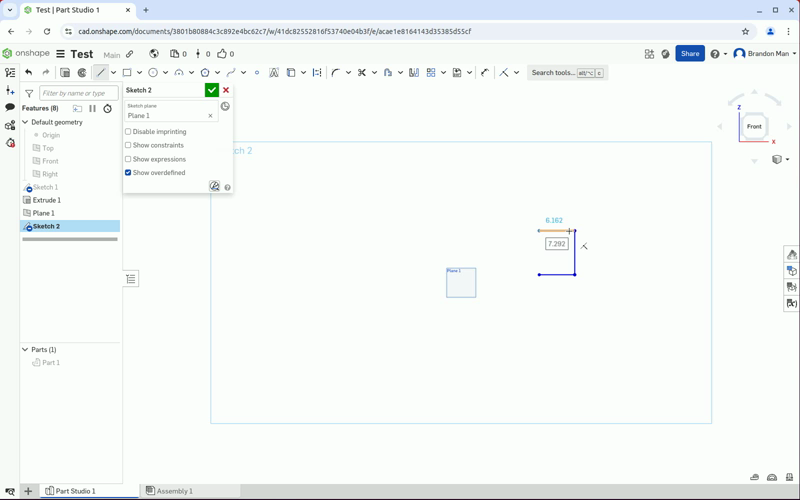
mouse_move(539, 274)
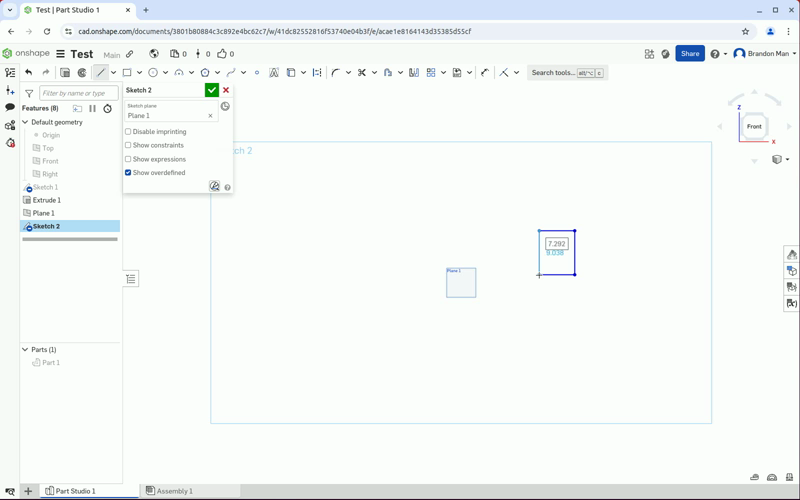
key_up(shift)
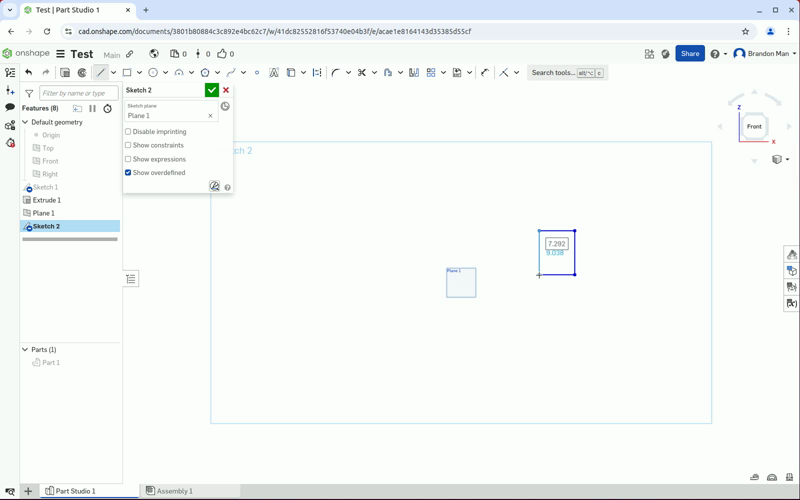
click(539, 274)
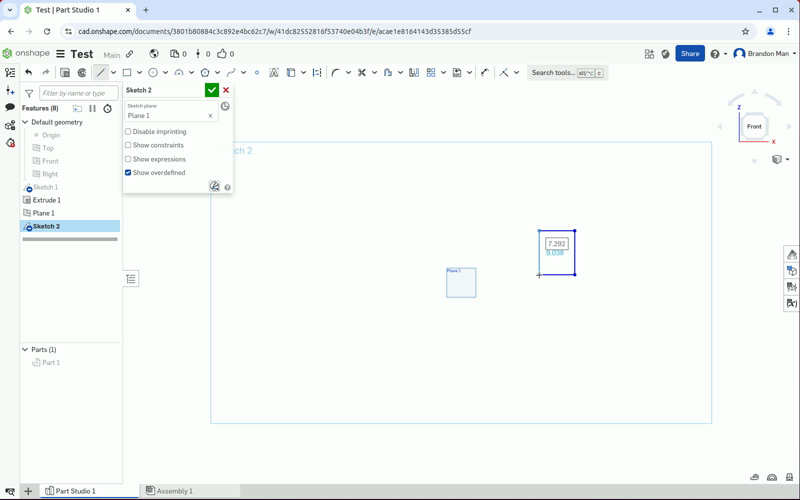
key(esc)
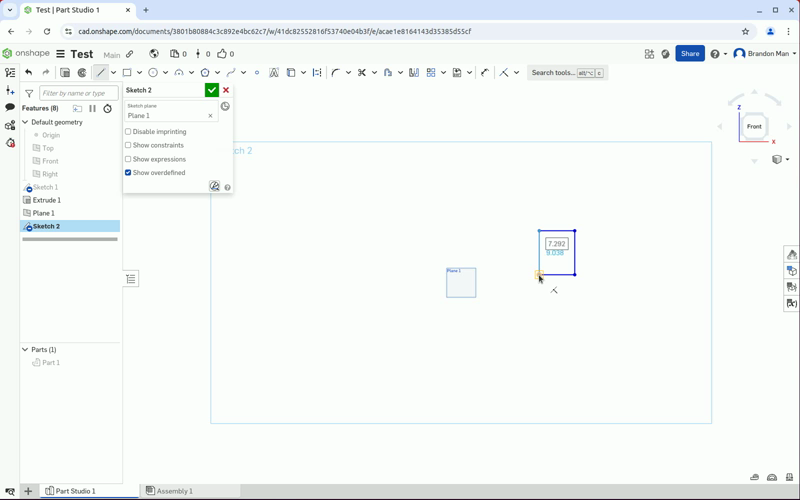
mouse_move(544, 243)
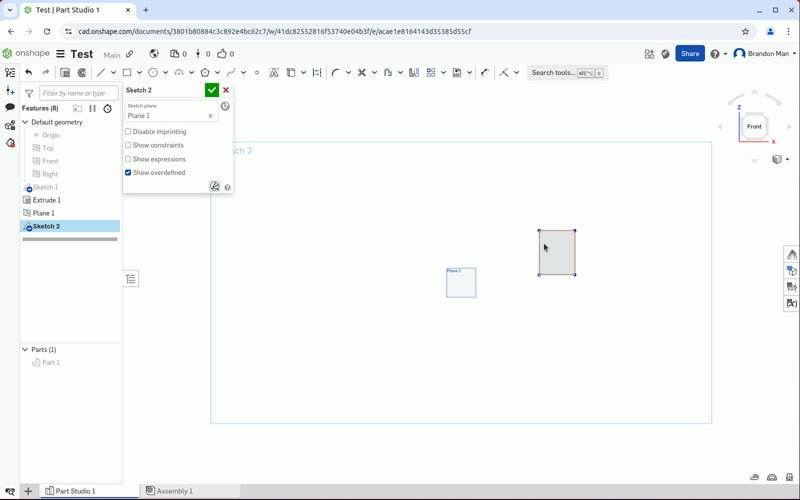
scroll(6)
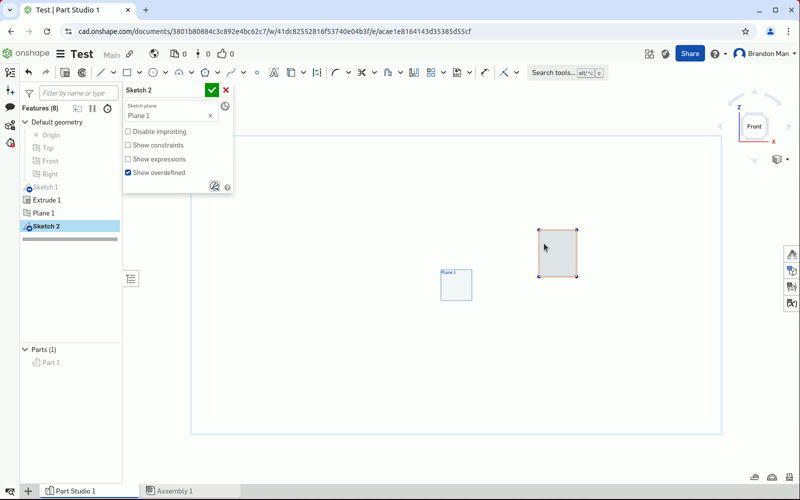
scroll(6)
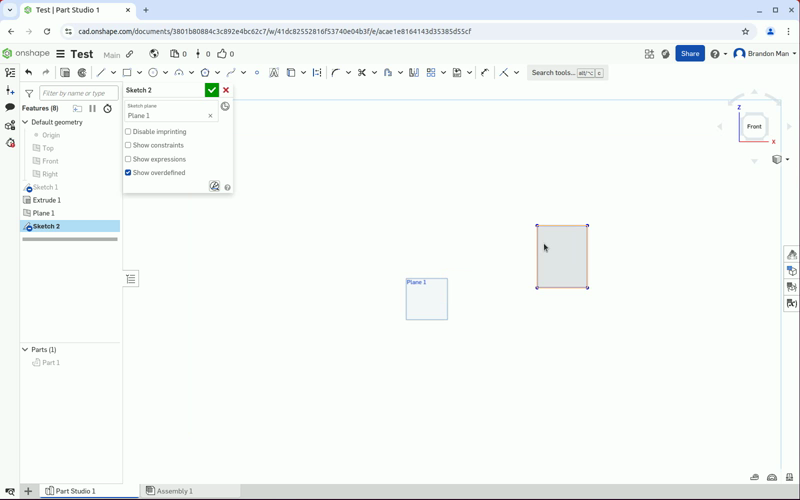
scroll(6)
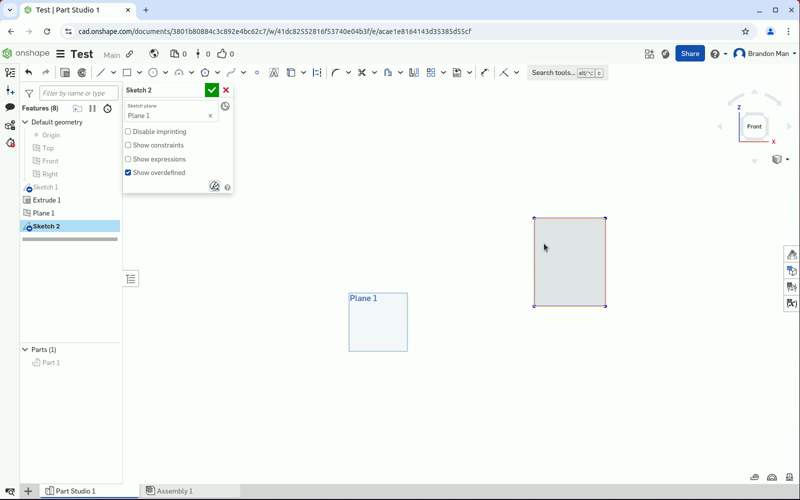
scroll(6)
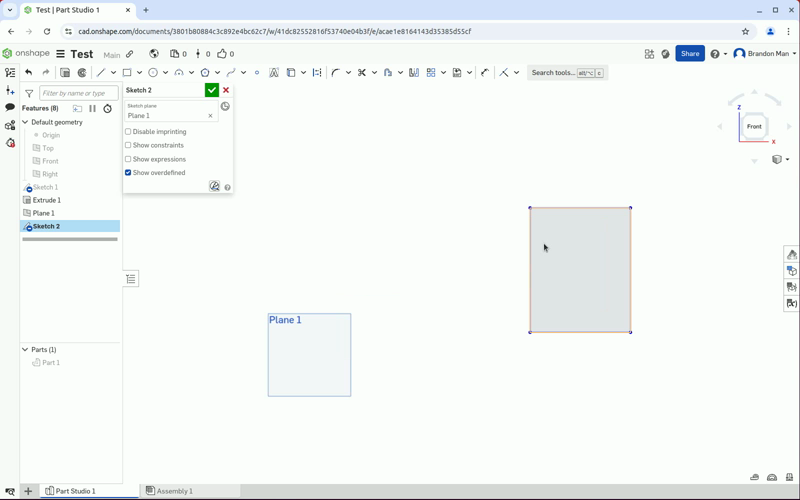
scroll(6)
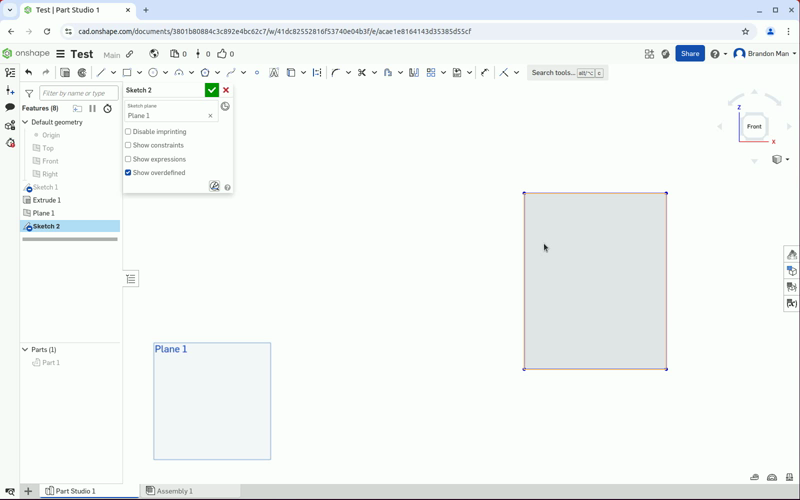
scroll(6)
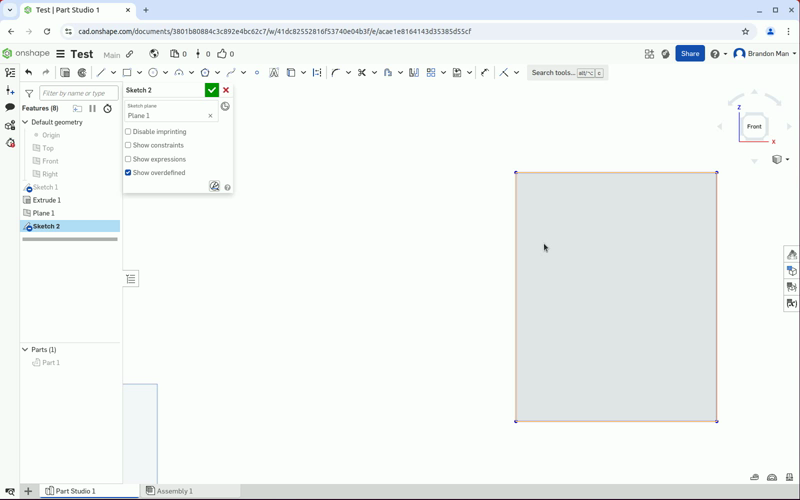
scroll(6)
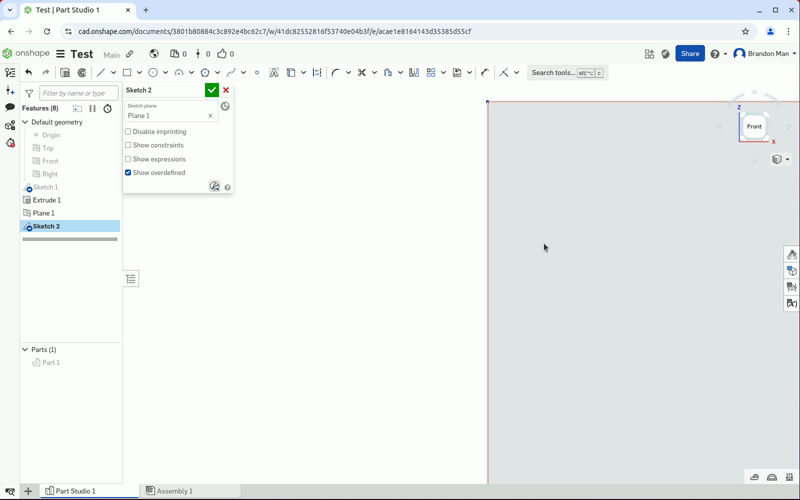
click(544, 243)
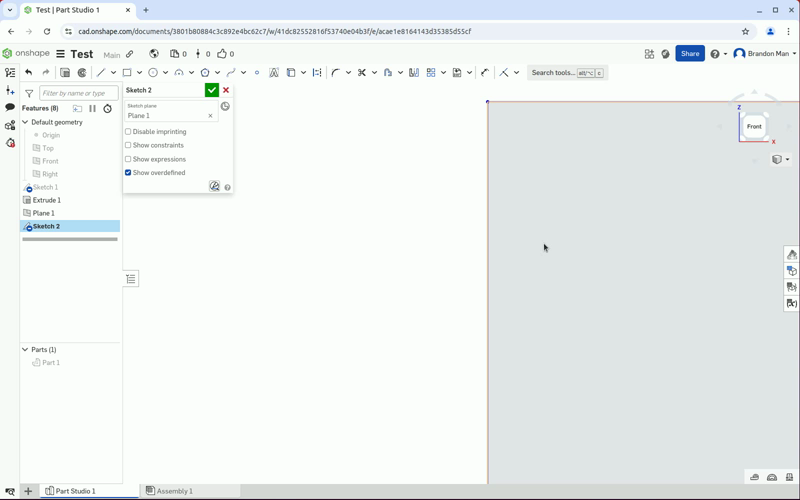
scroll(-6)
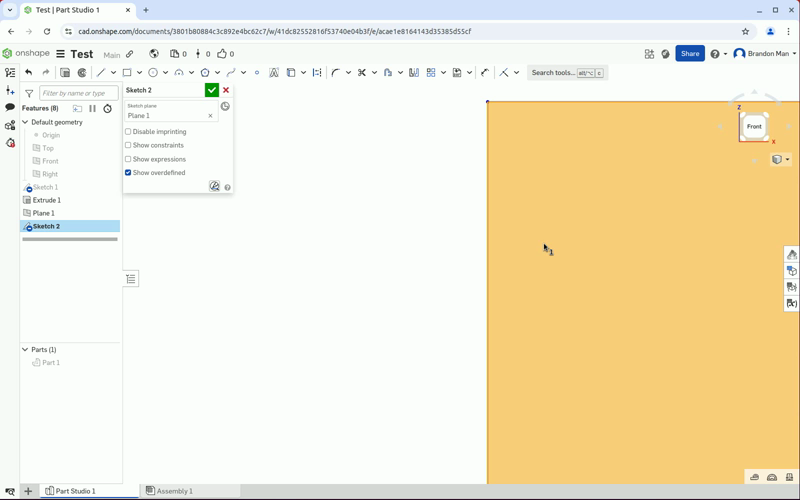
scroll(-6)
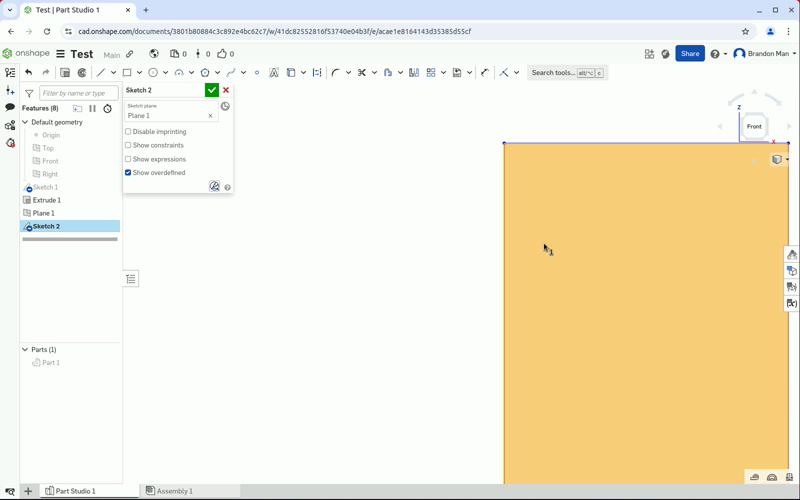
scroll(-6)
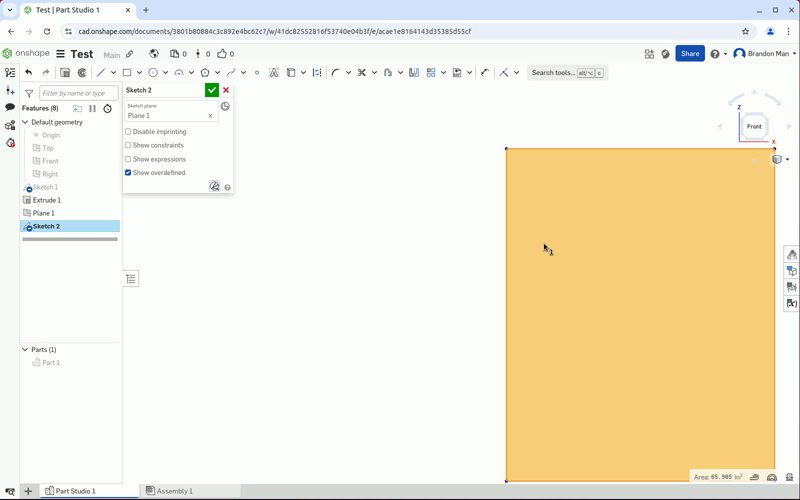
scroll(-6)
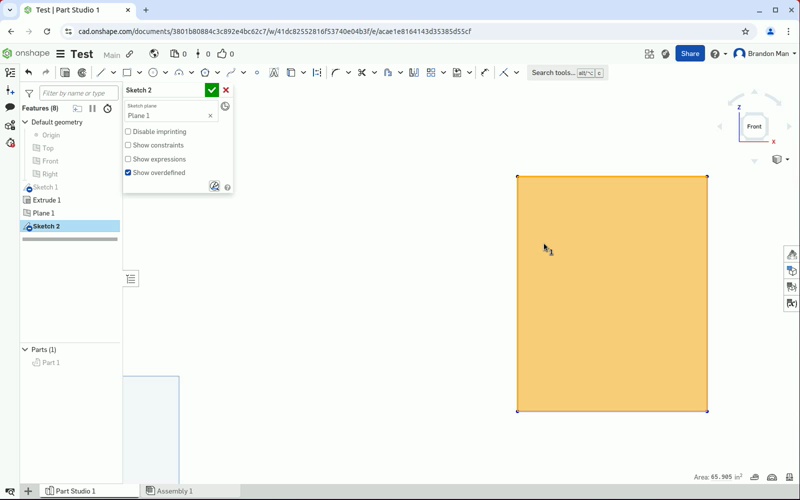
scroll(-6)
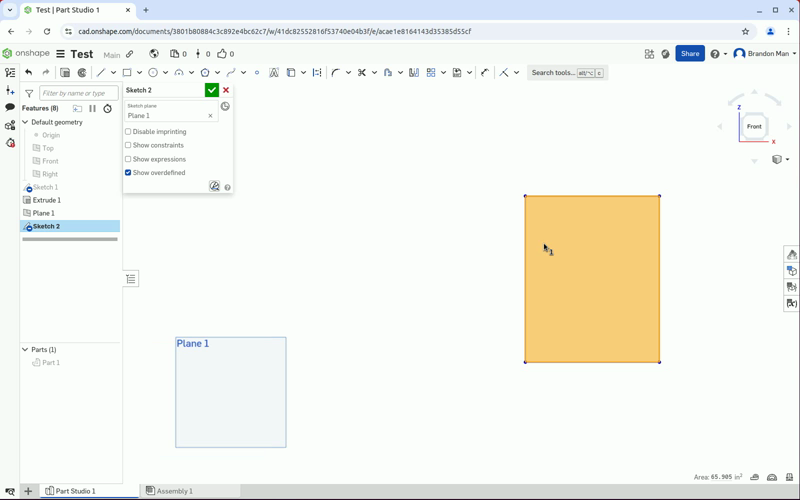
scroll(-6)
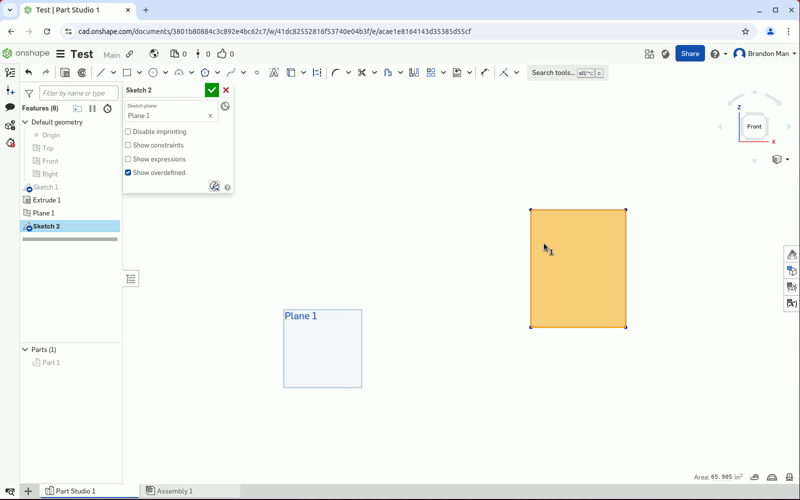
scroll(-6)
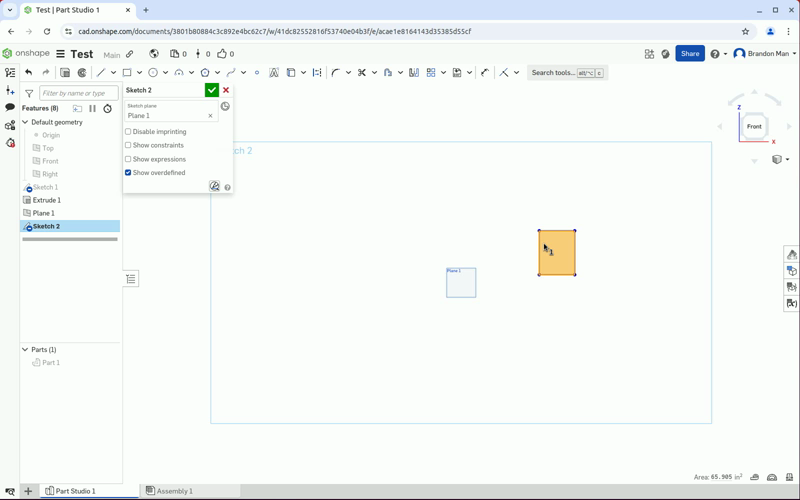
mouse_move(73, 352)
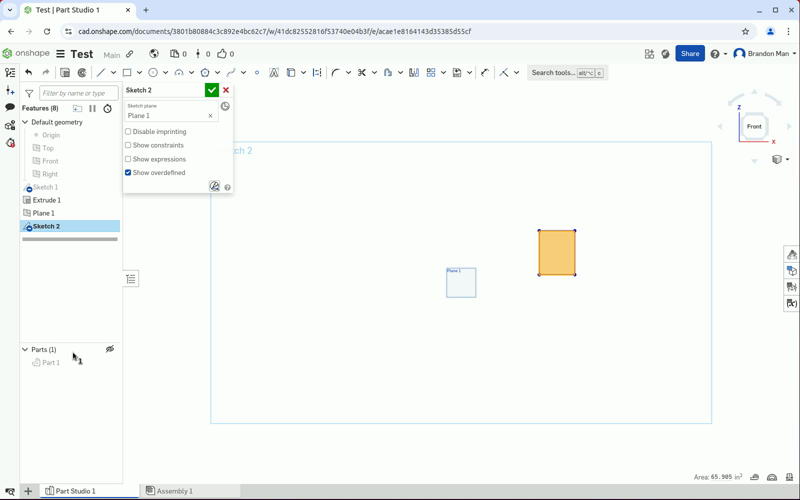
key(shift+y)
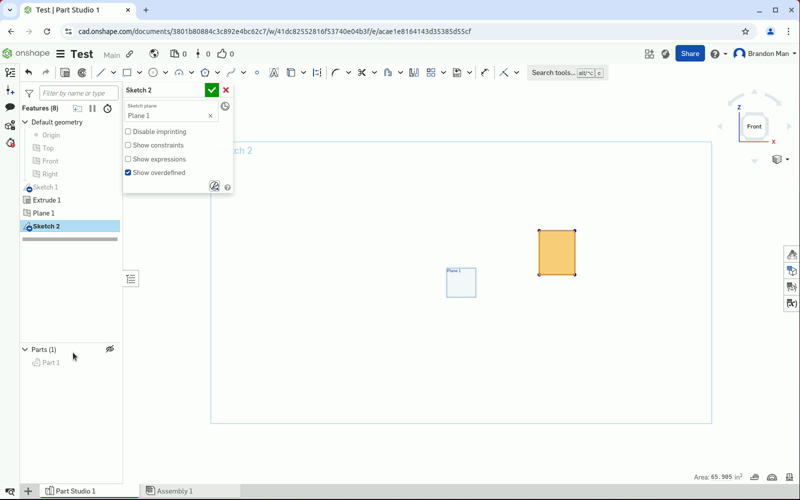
key(shift+e)
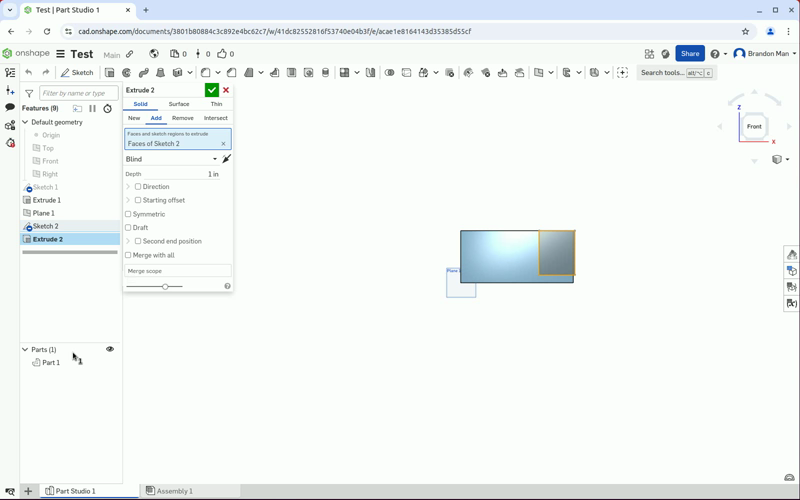
mouse_move(143, 106)
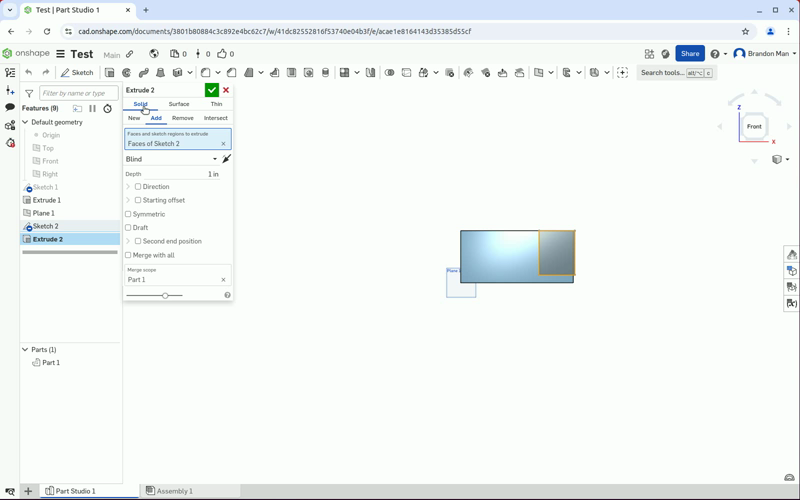
click(143, 106)
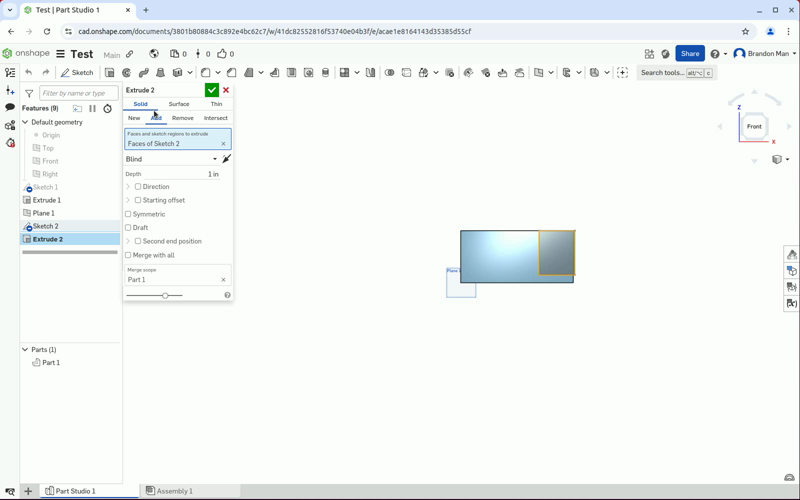
mouse_move(186, 120)
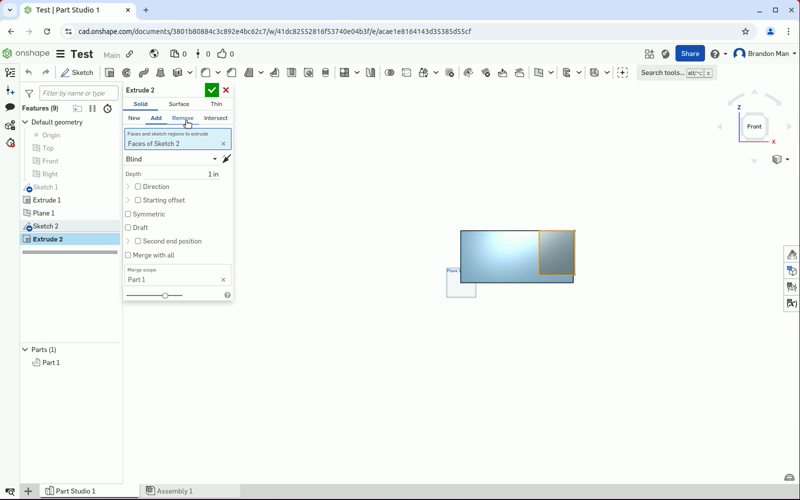
click(186, 120)
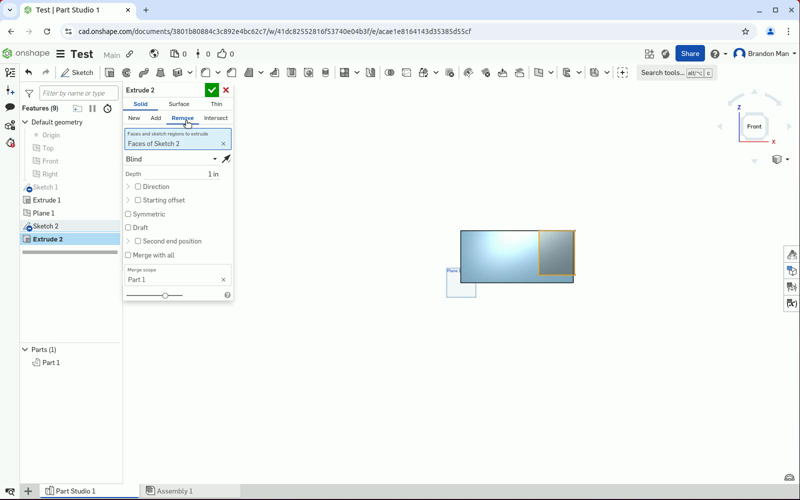
key(tab, 4)
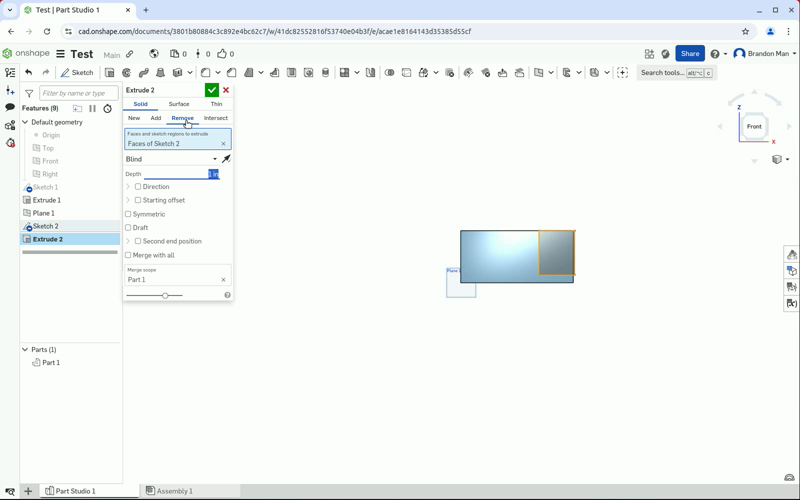
text(7.221)
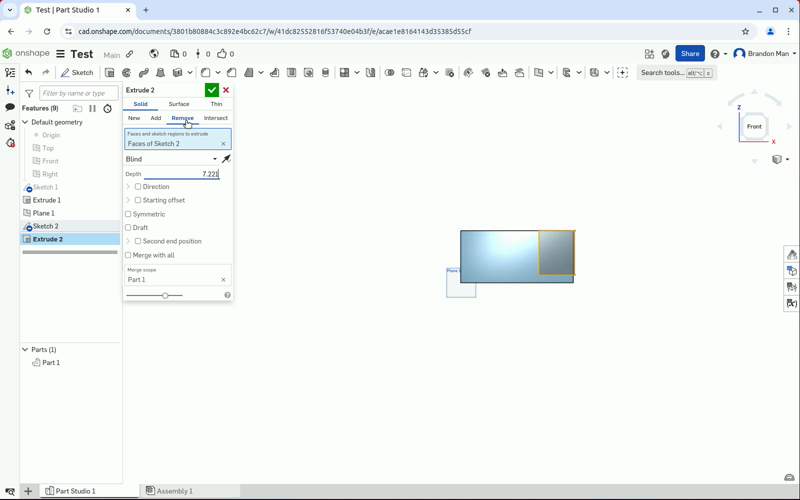
key(tab, 6)
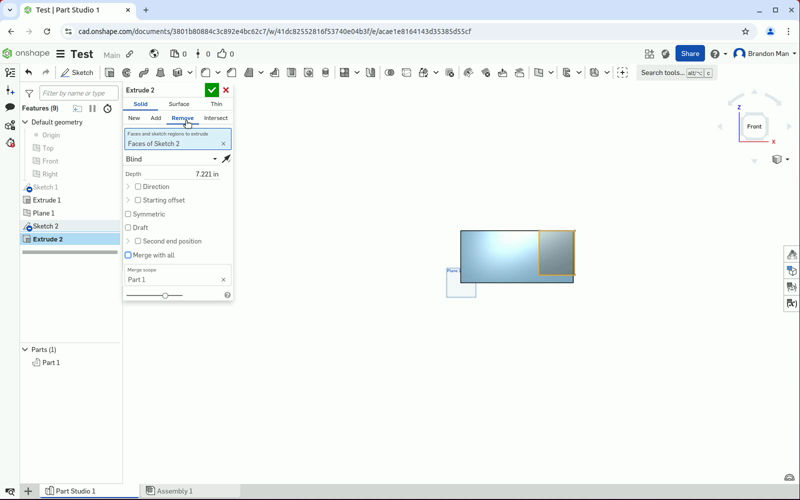
key(space)
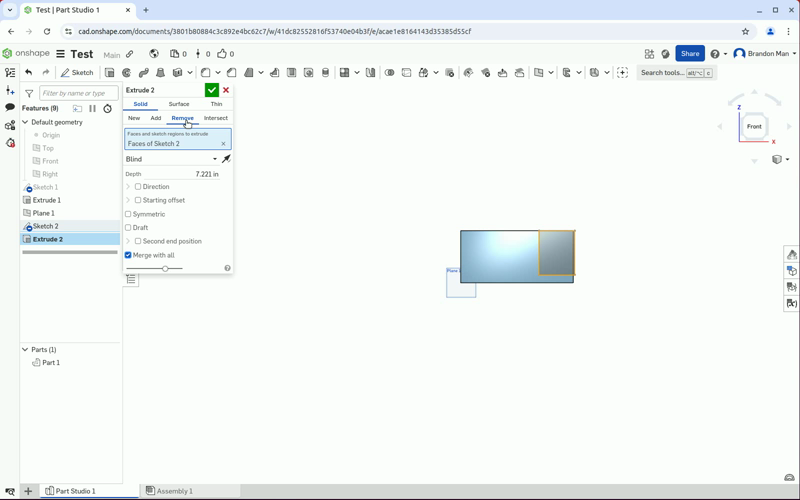
key(enter)
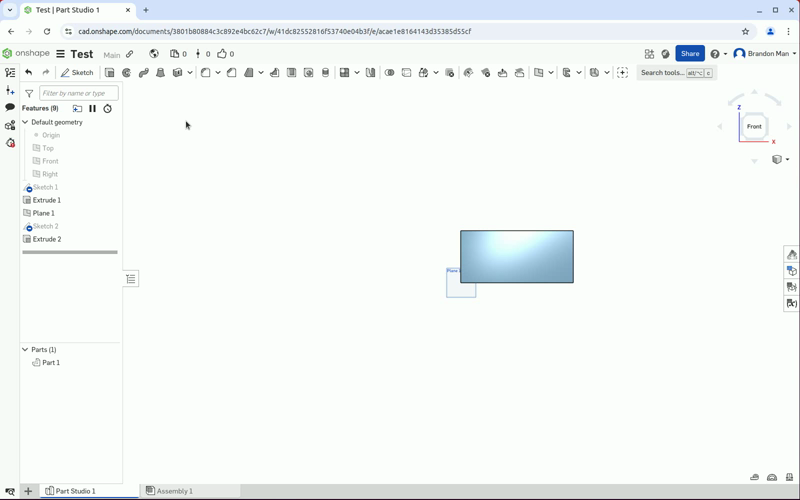
key(shift+h)
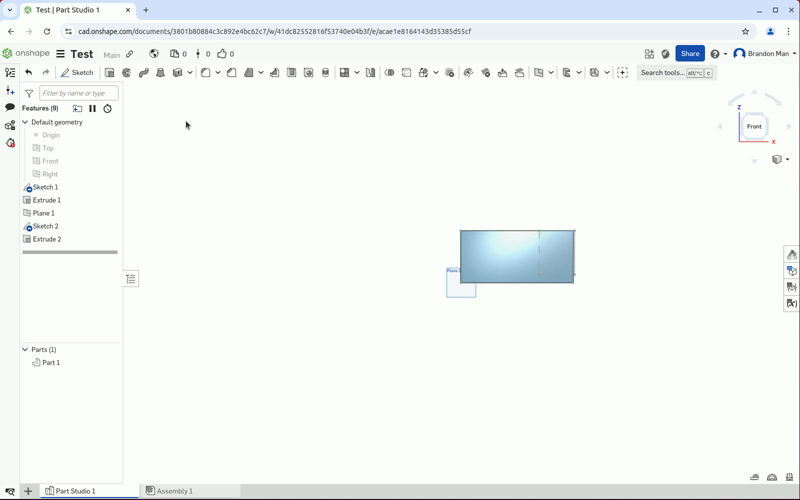
key(shift+h)
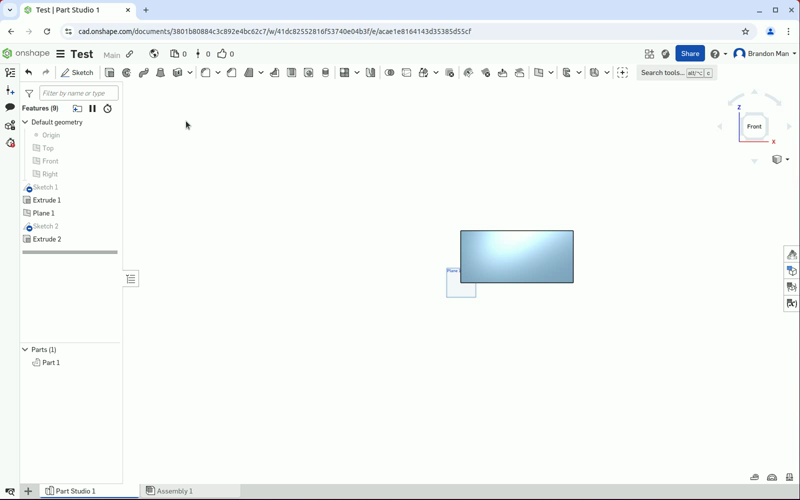
mouse_move(73, 189)
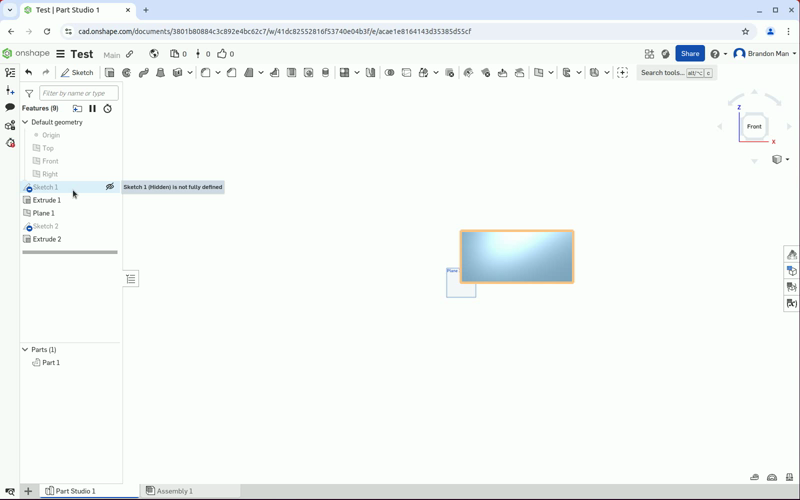
click(73, 189)
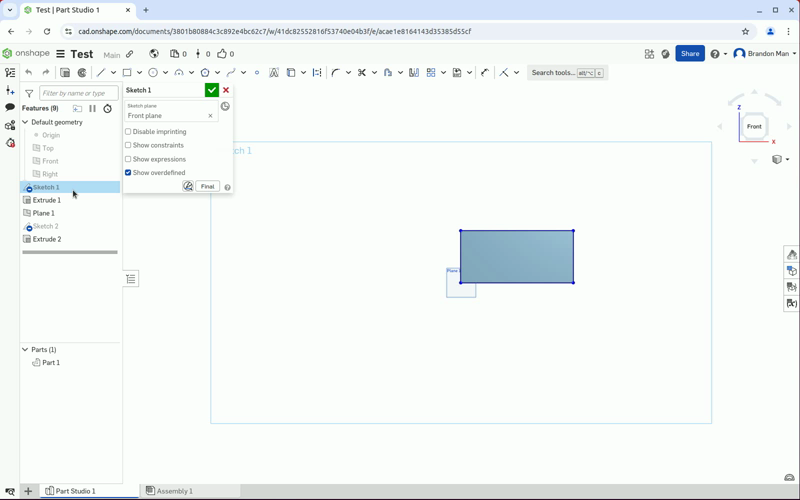
mouse_move(229, 92)
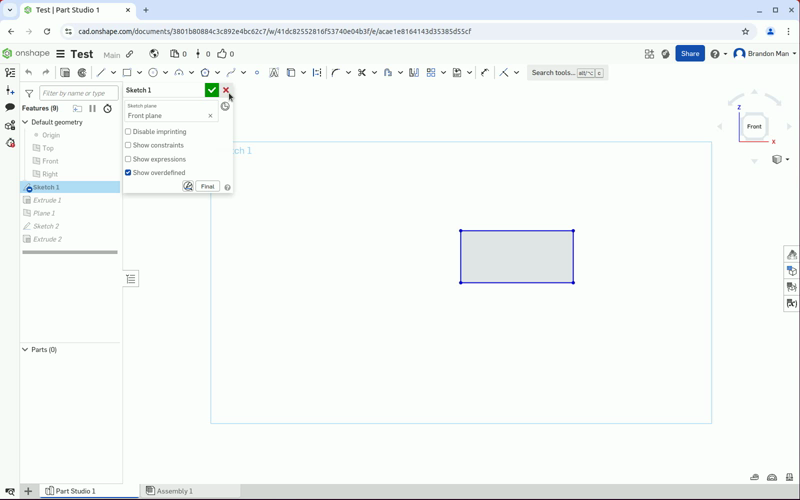
click(229, 92)
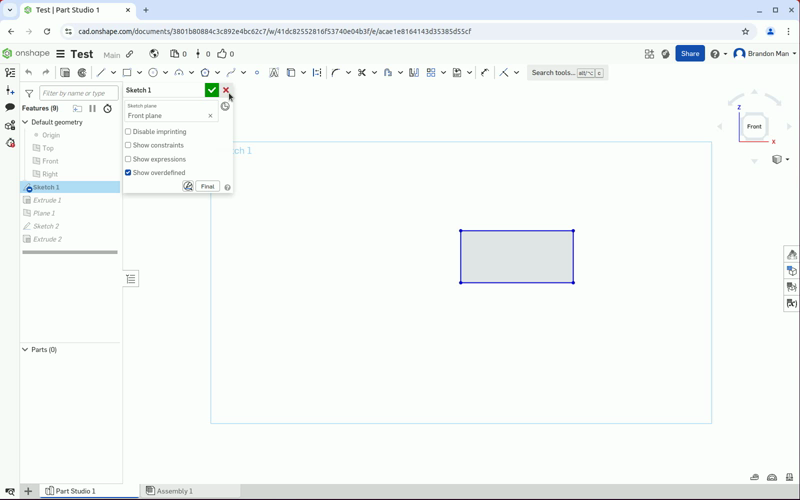
key(shift+s)
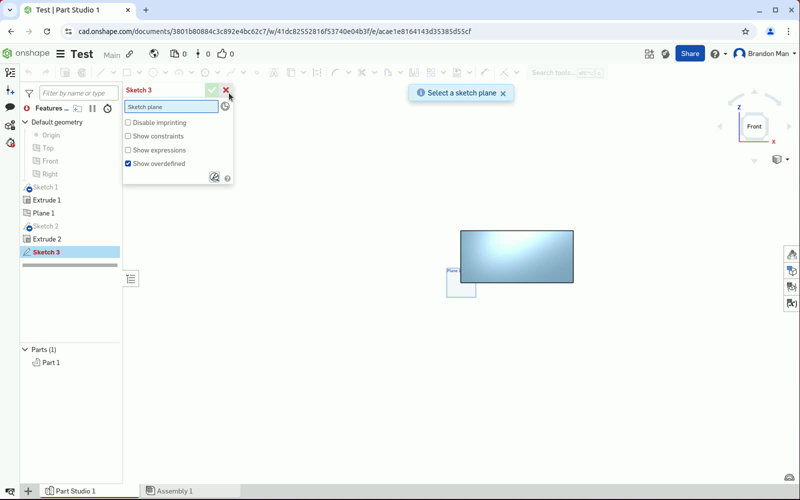
mouse_move(73, 215)
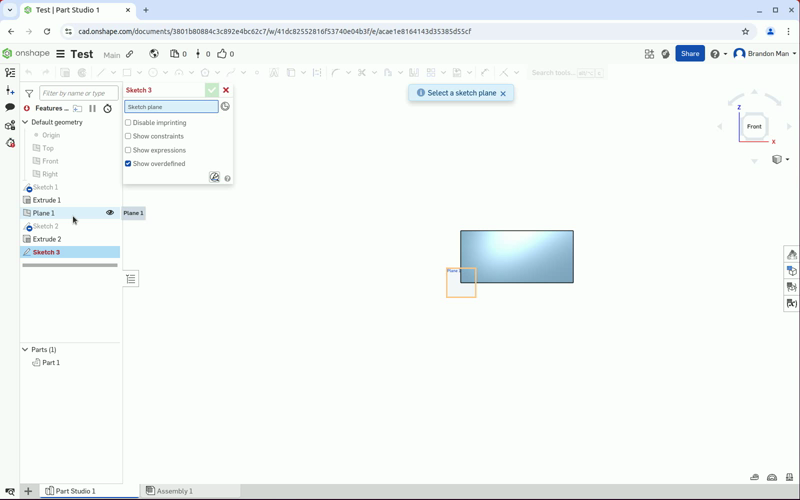
click(73, 215)
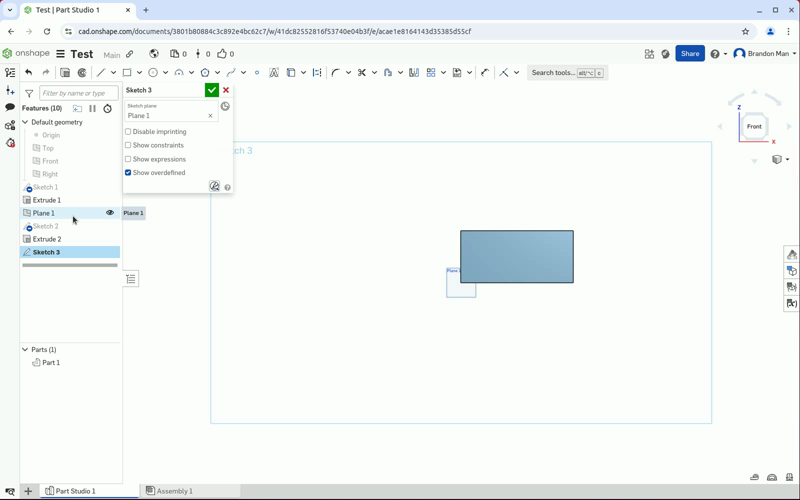
mouse_move(73, 352)
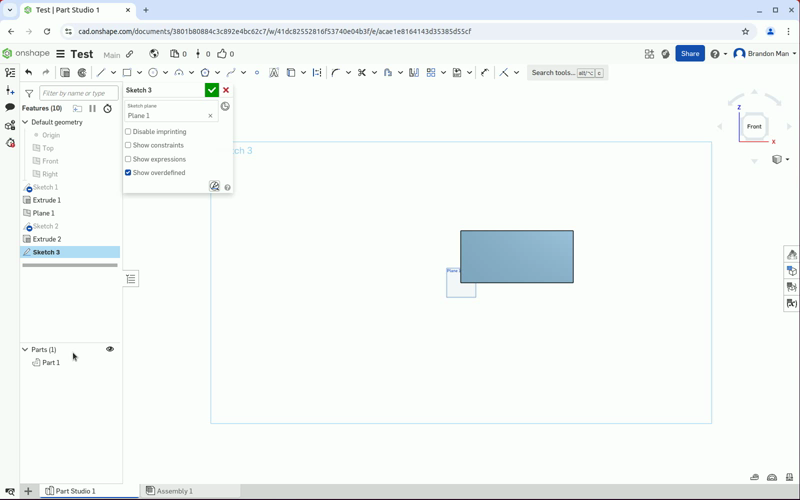
key(y)
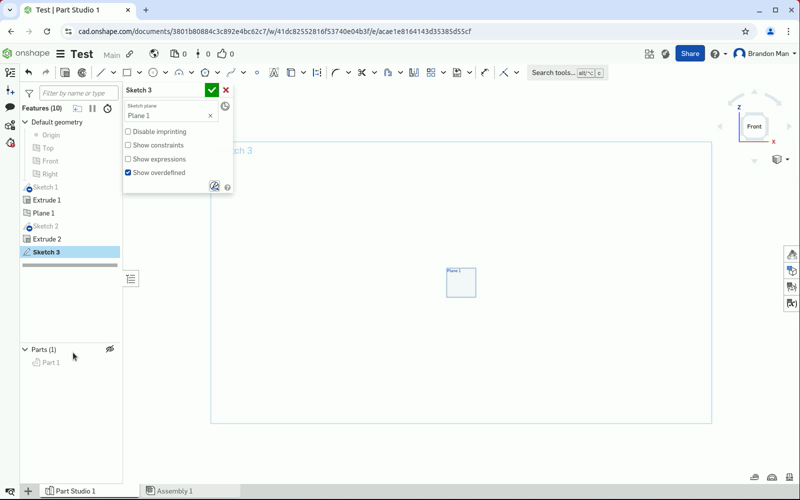
key(l)
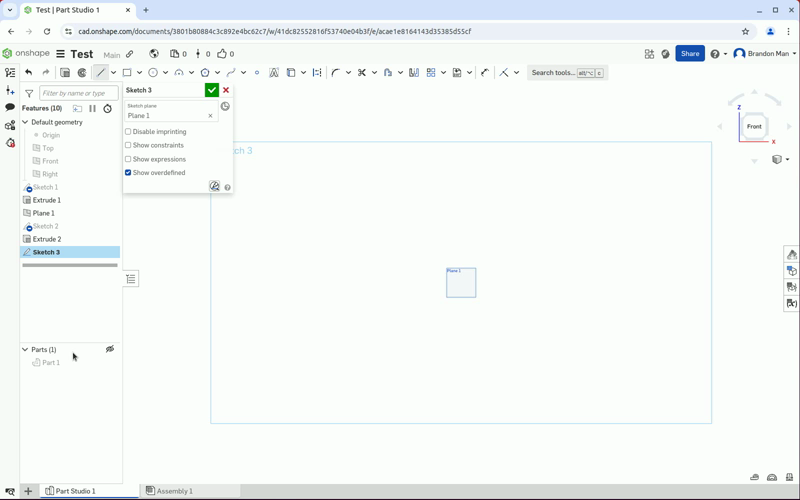
key_down(shift)
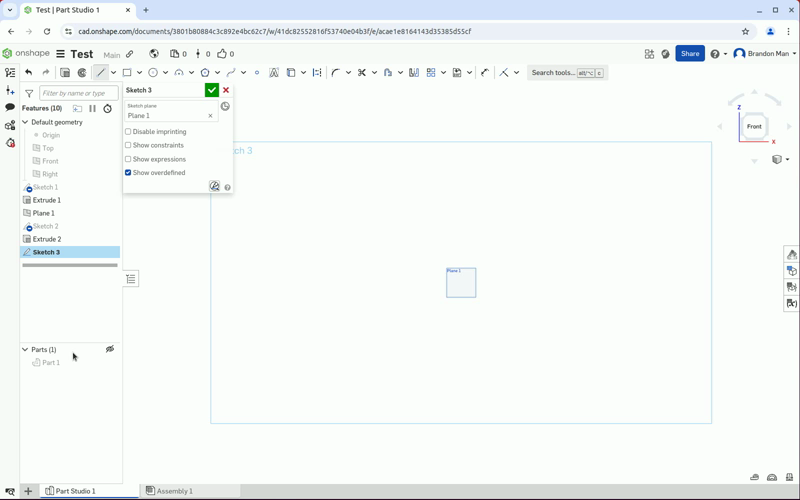
mouse_move(460, 274)
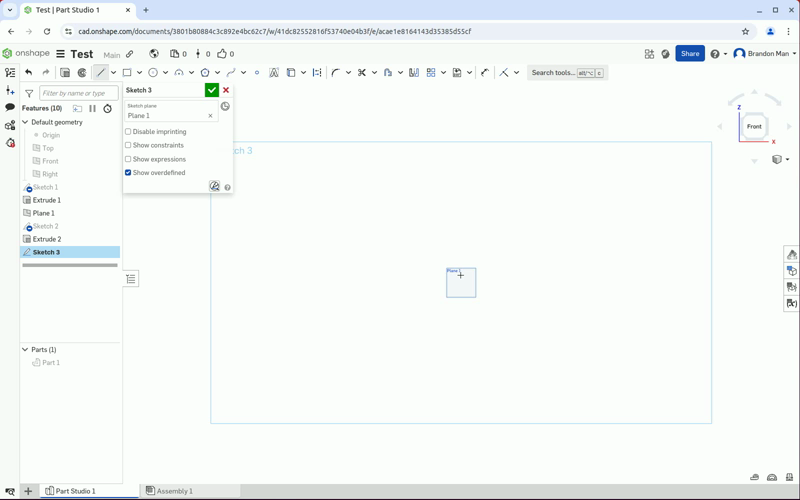
click(460, 274)
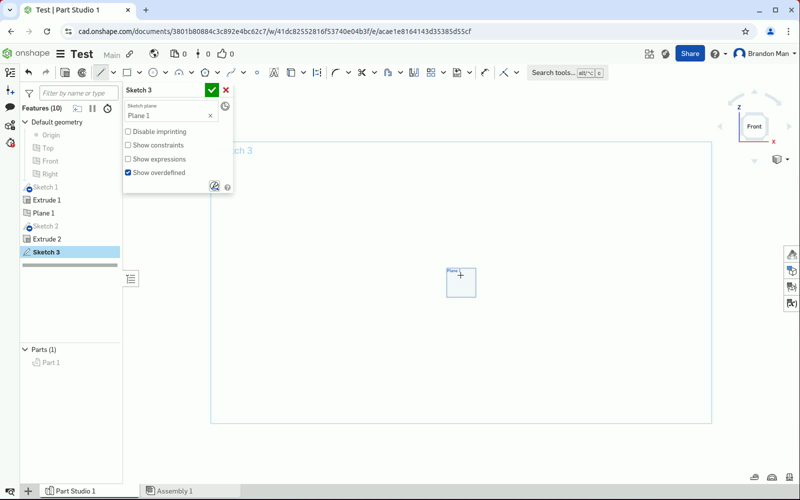
key_up(shift)
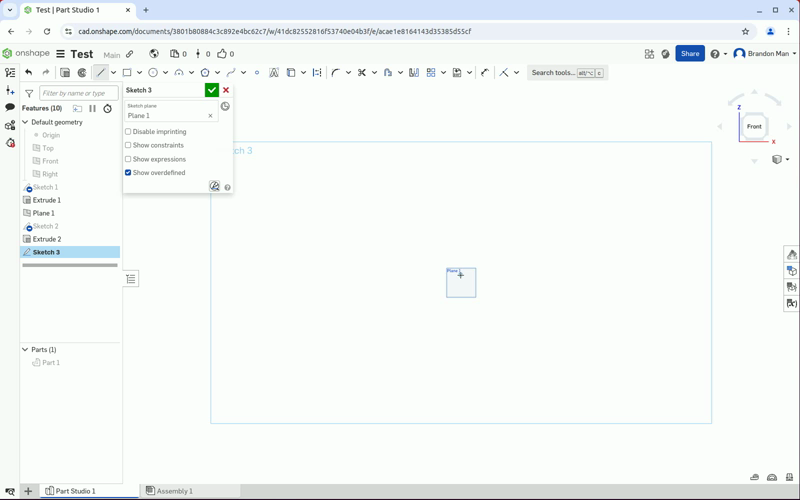
key_down(shift)
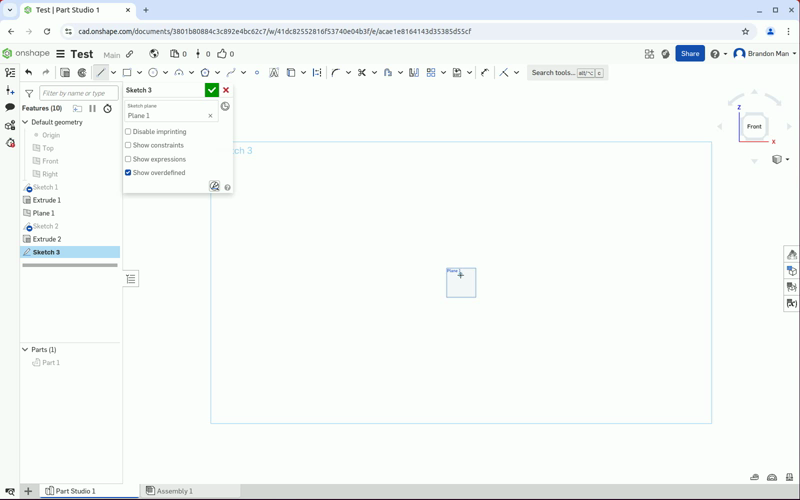
mouse_move(490, 274)
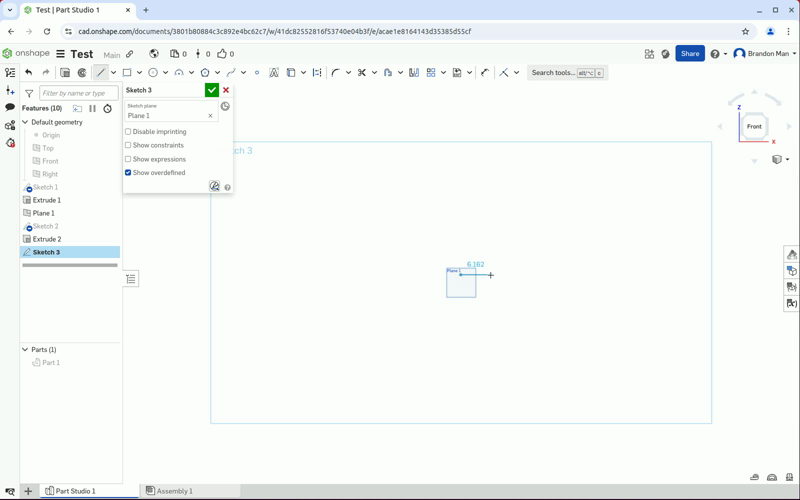
mouse_move(487, 274)
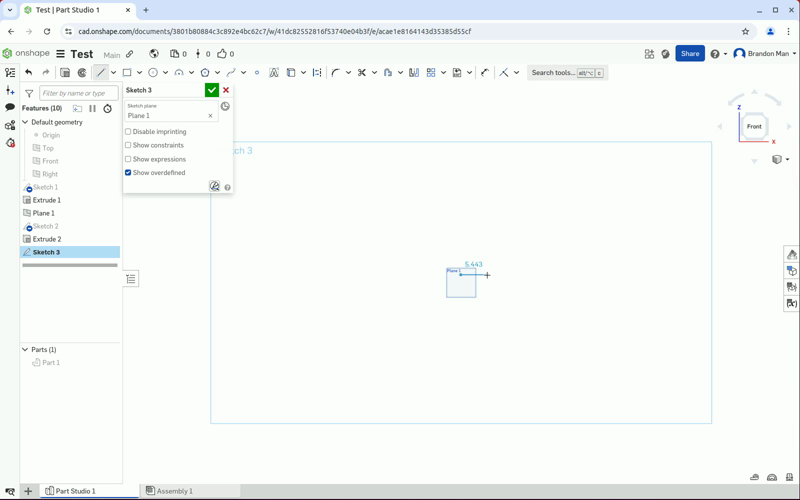
click(487, 274)
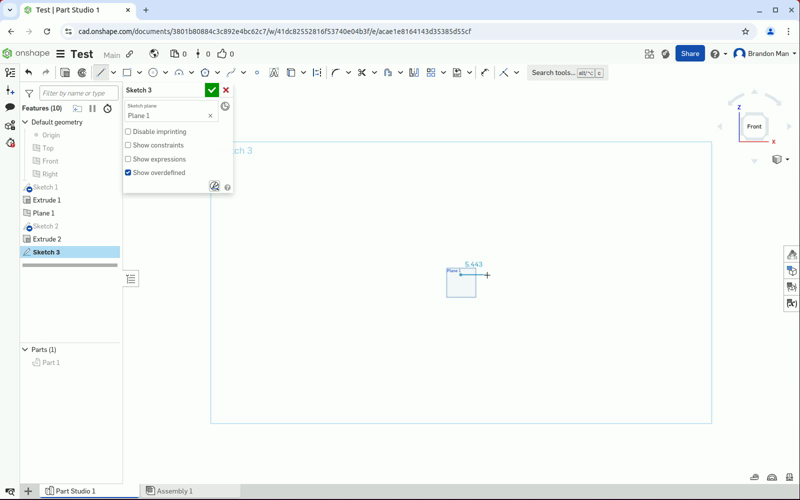
key_up(shift)
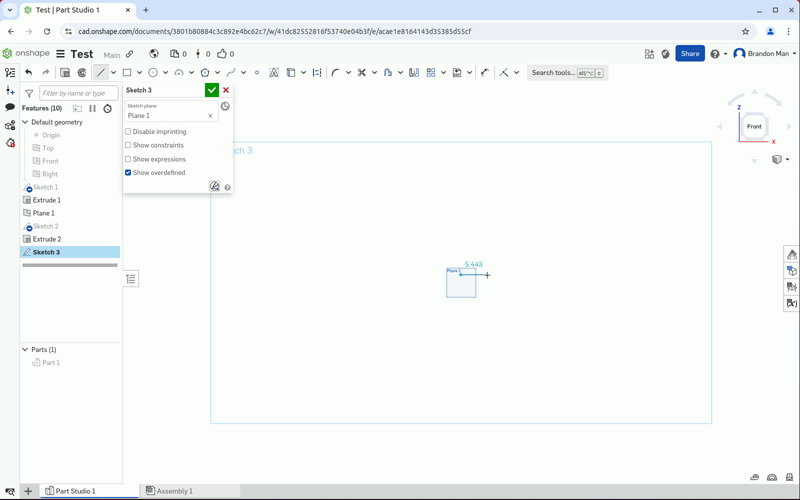
key_down(shift)
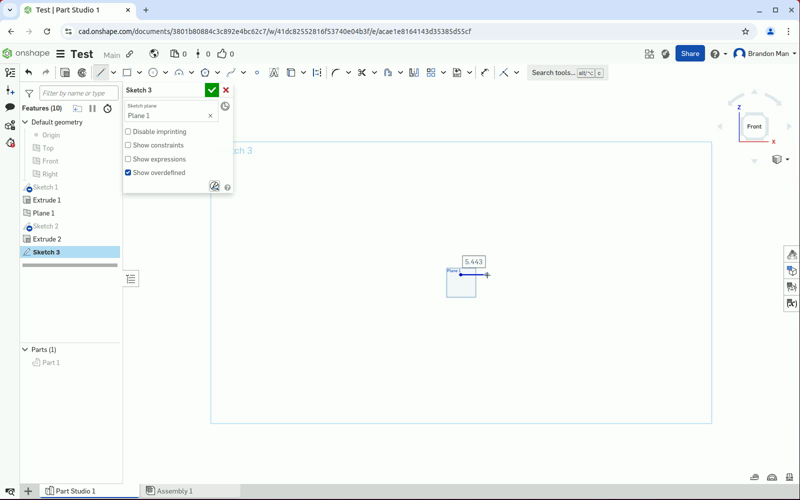
mouse_move(517, 274)
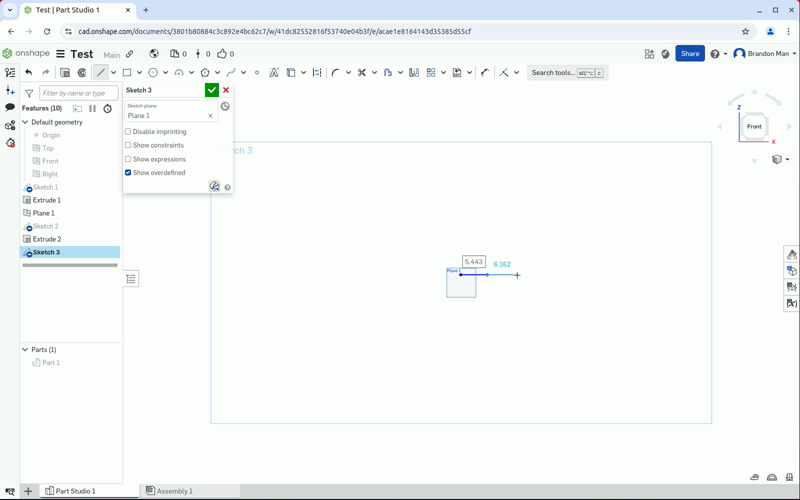
mouse_move(487, 230)
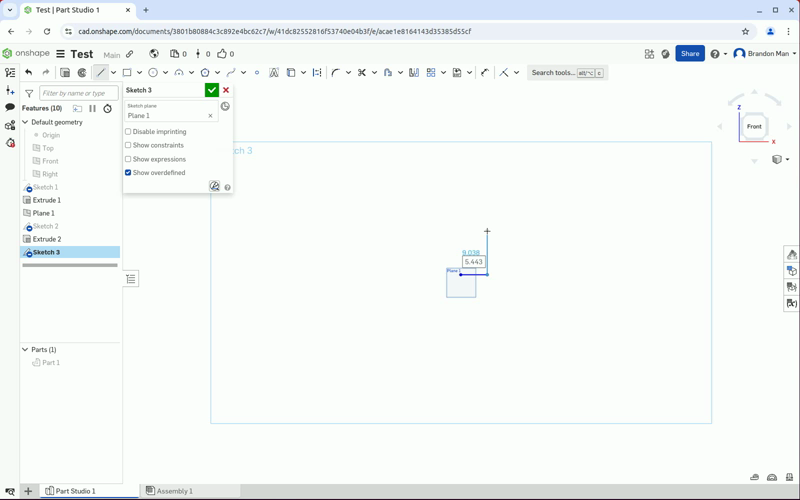
click(487, 230)
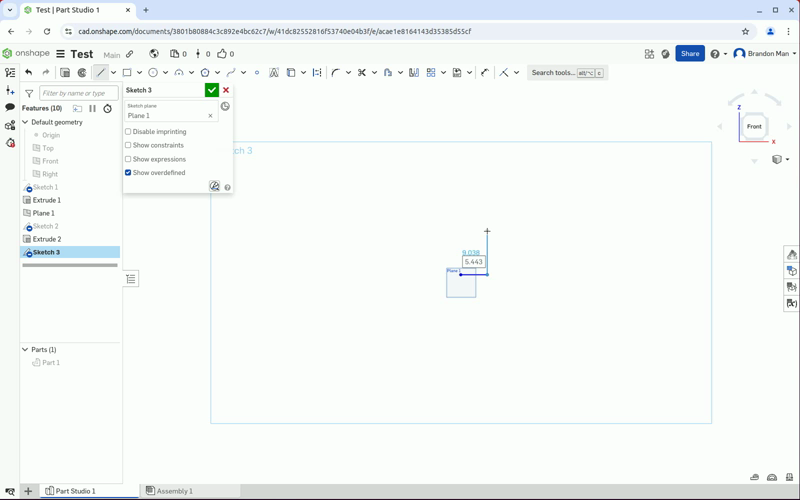
key_up(shift)
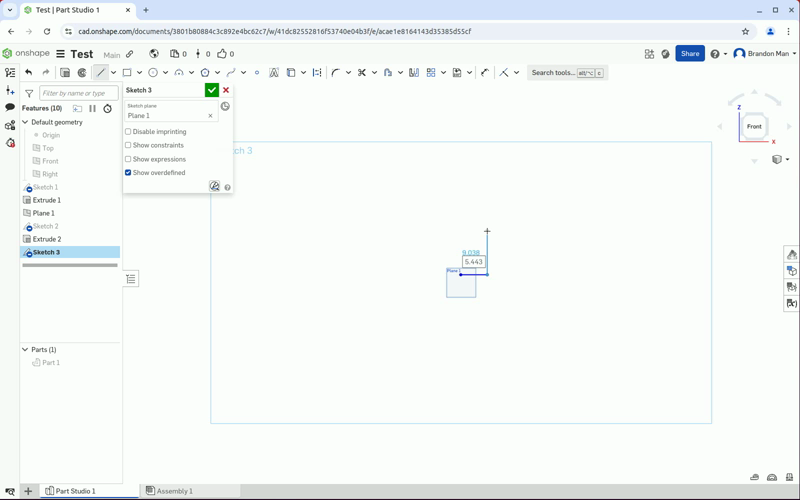
key_down(shift)
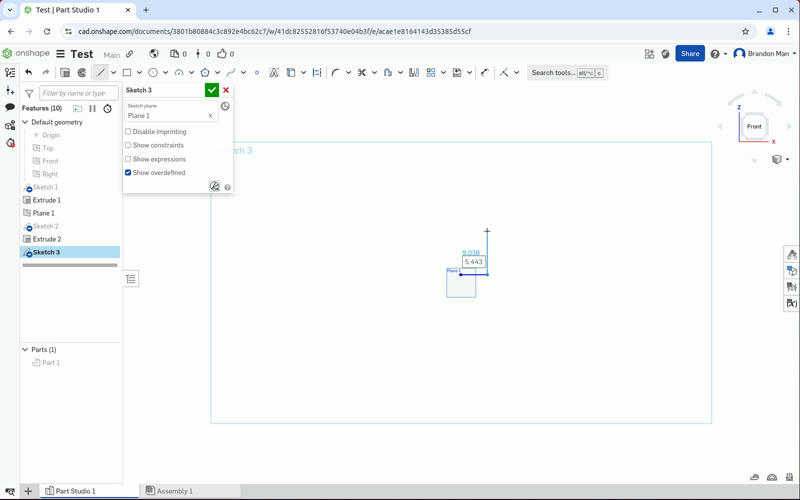
mouse_move(517, 230)
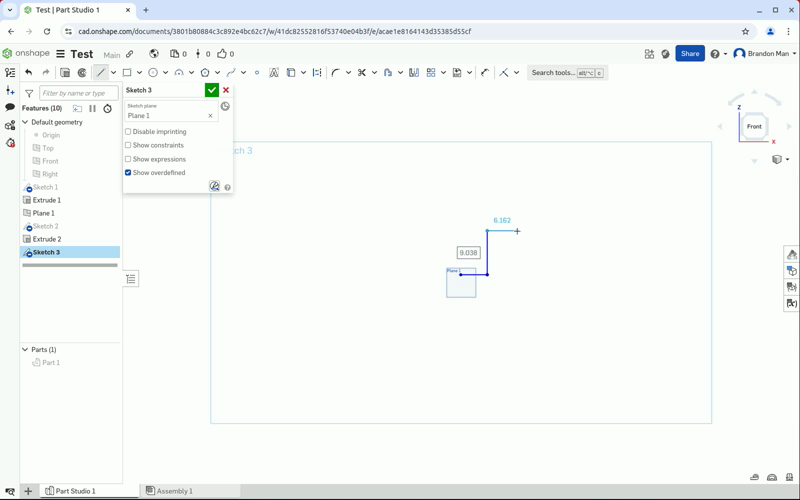
mouse_move(460, 230)
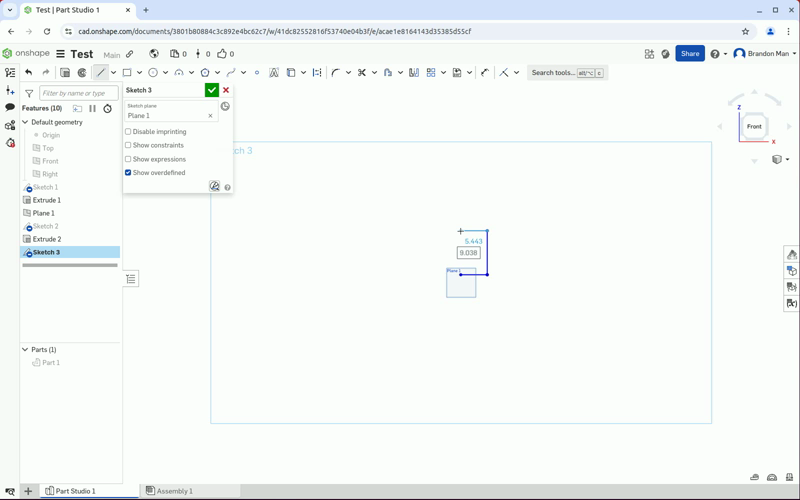
click(460, 230)
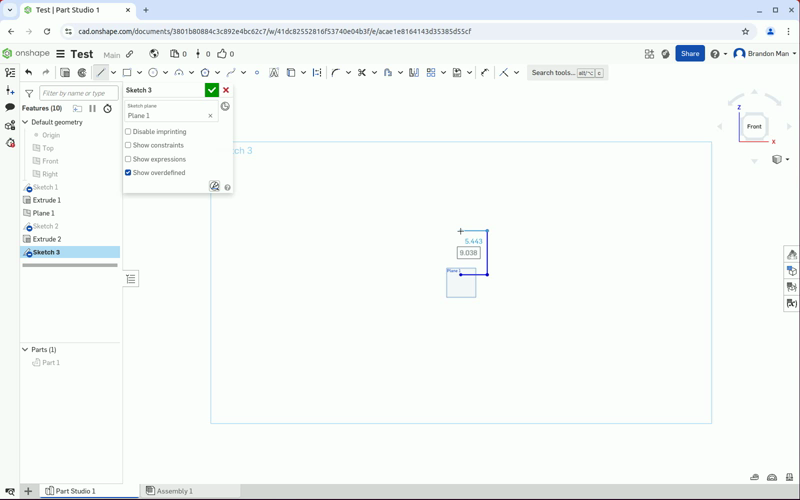
key_up(shift)
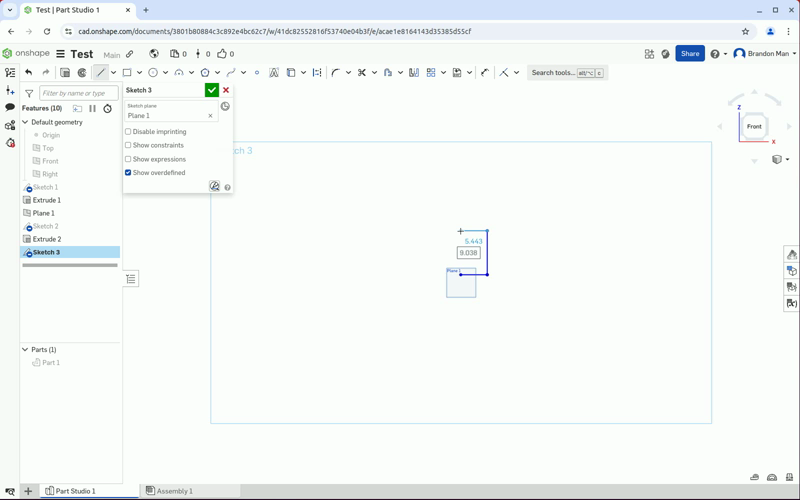
mouse_move(490, 230)
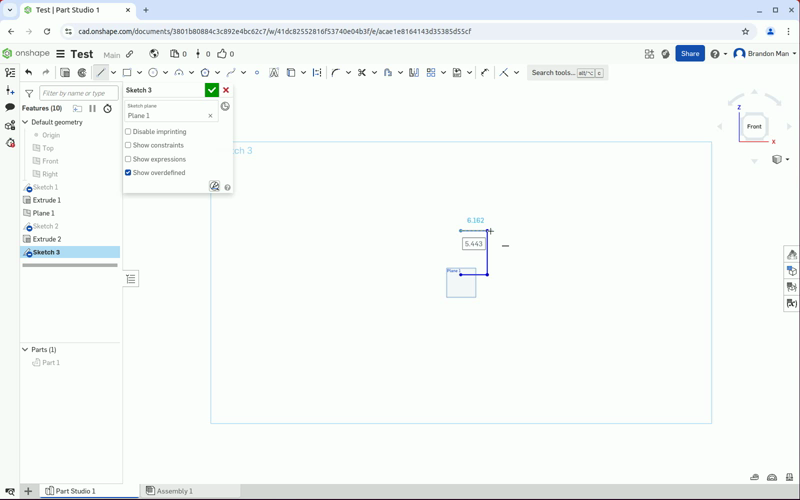
key_down(shift)
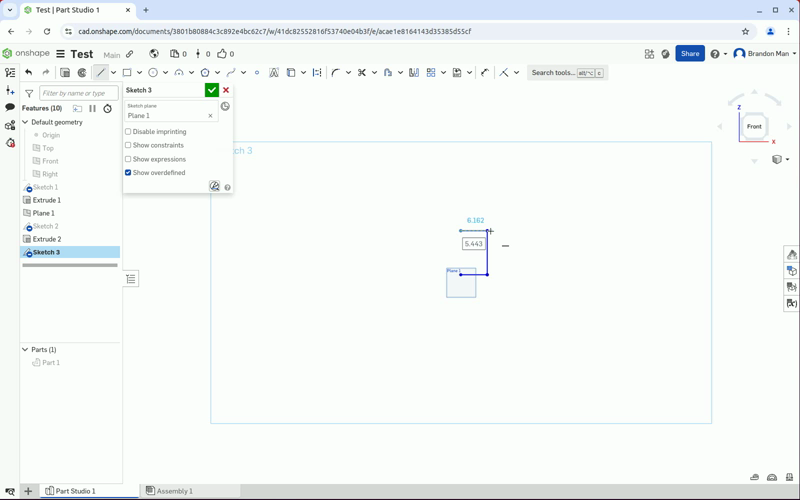
mouse_move(460, 274)
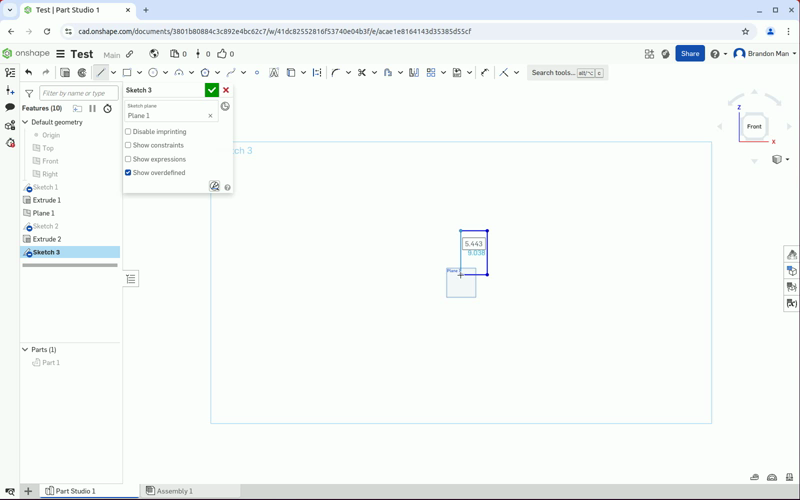
key_up(shift)
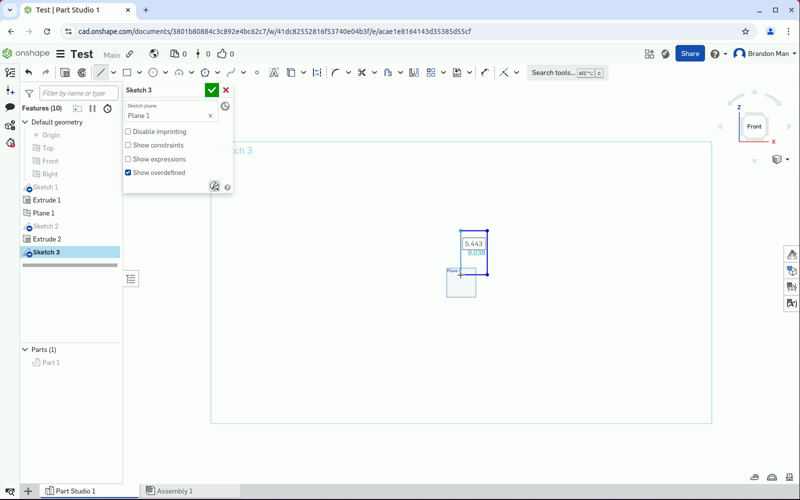
click(460, 274)
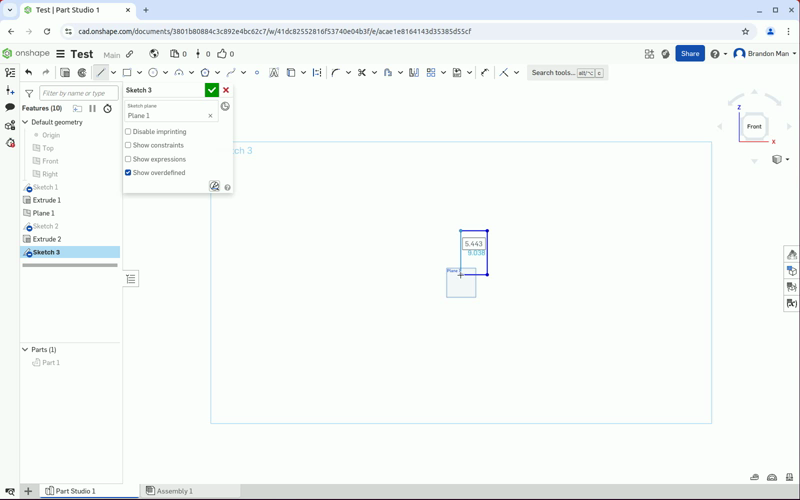
key(esc)
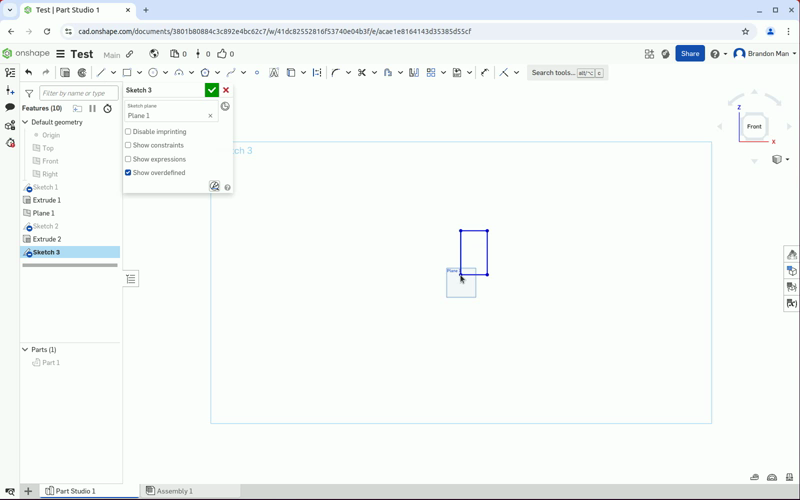
mouse_move(470, 272)
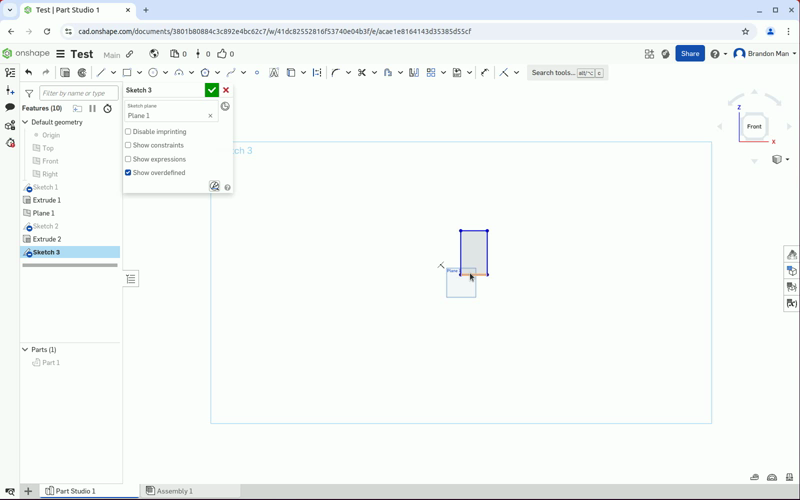
scroll(6)
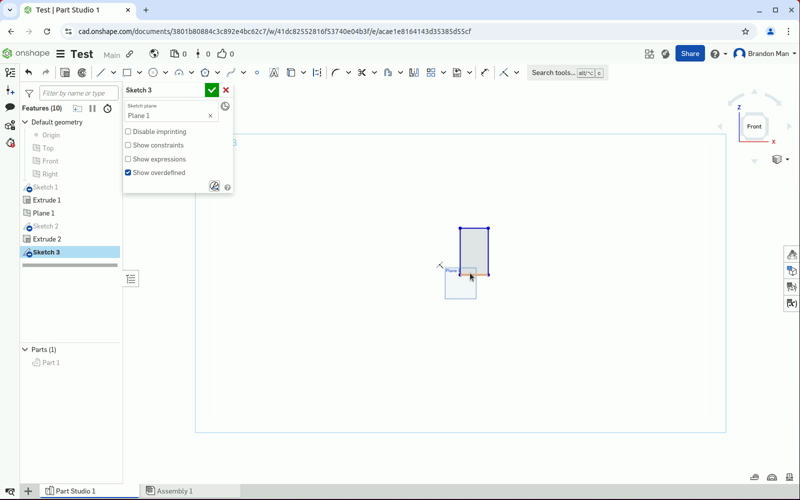
scroll(6)
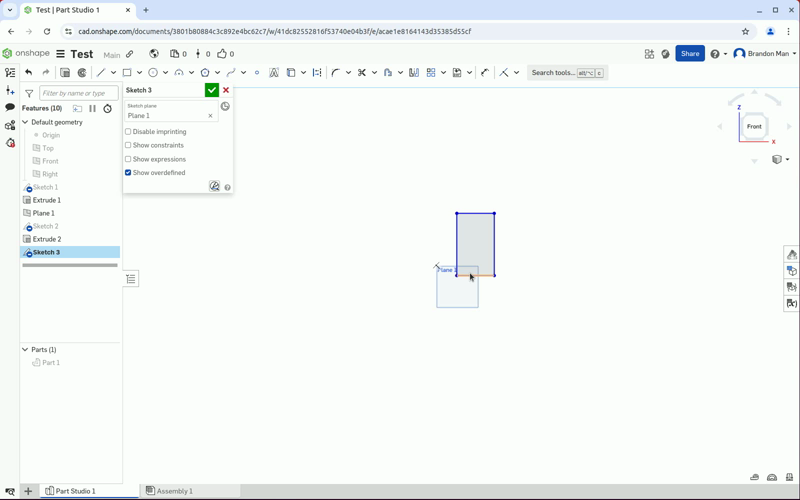
scroll(6)
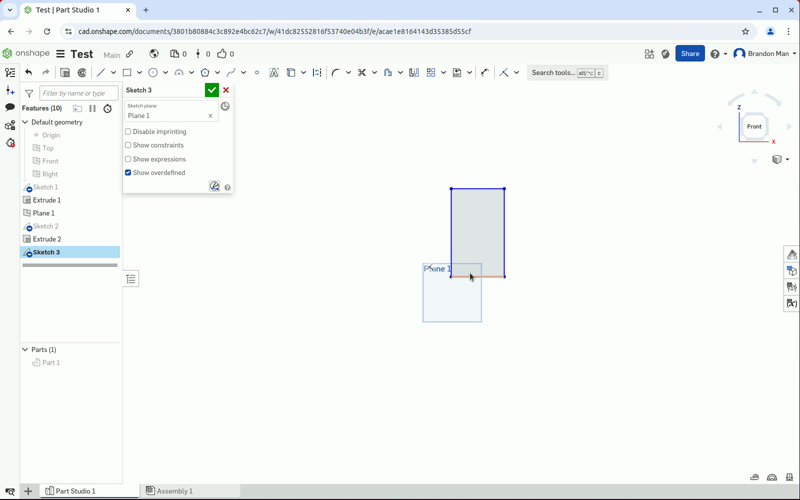
scroll(6)
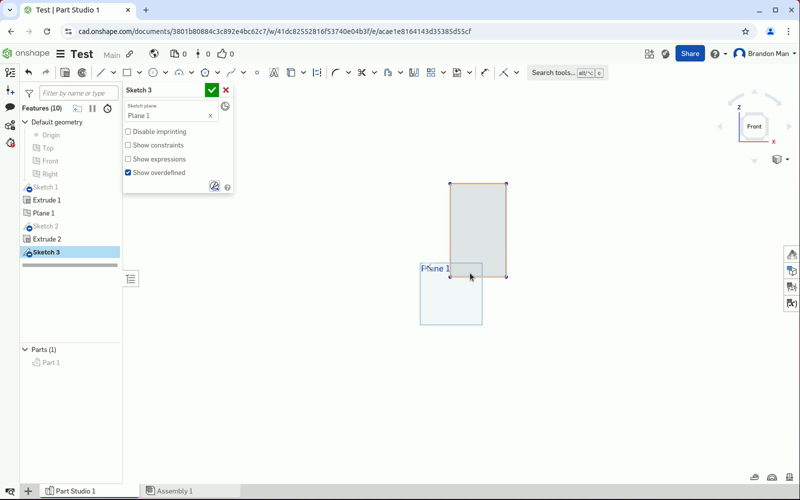
scroll(6)
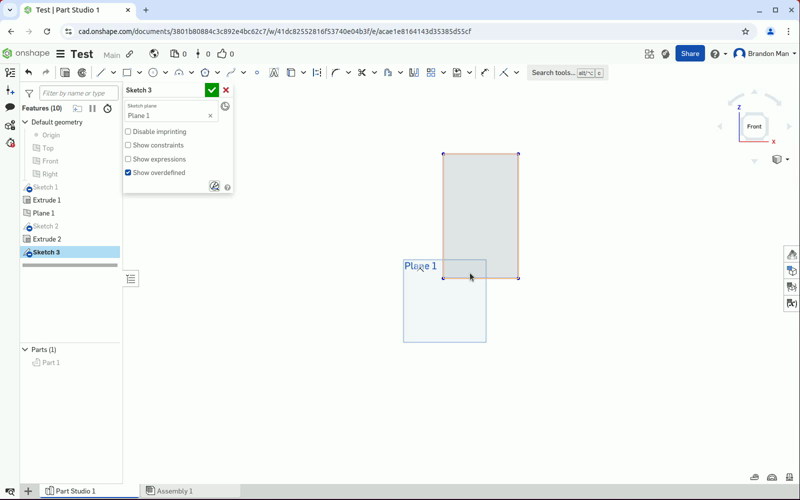
scroll(6)
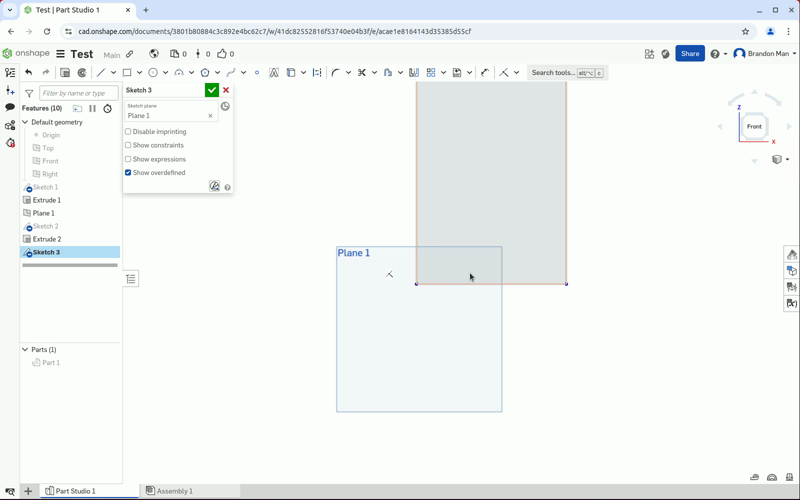
scroll(6)
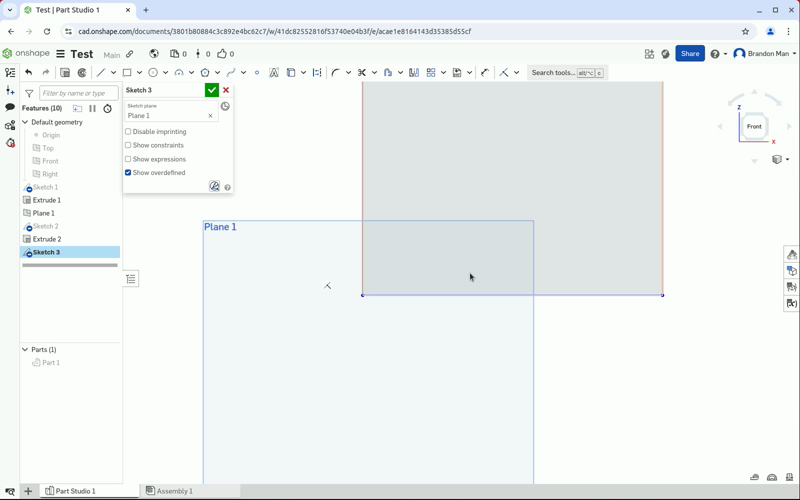
click(470, 272)
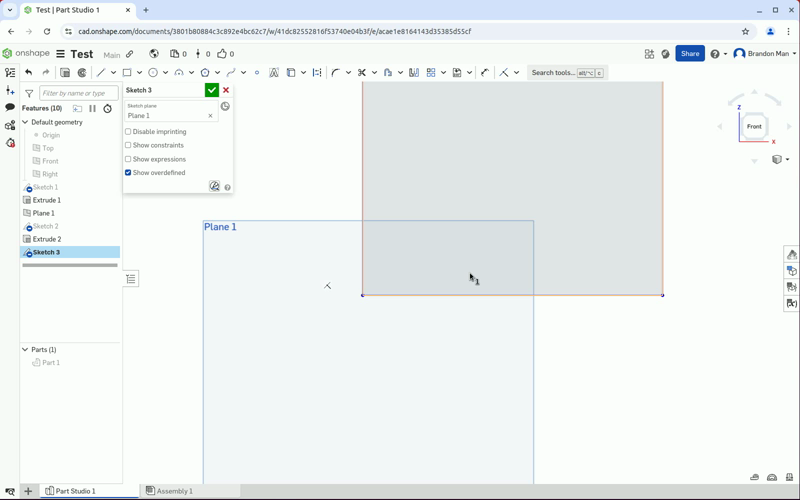
scroll(-6)
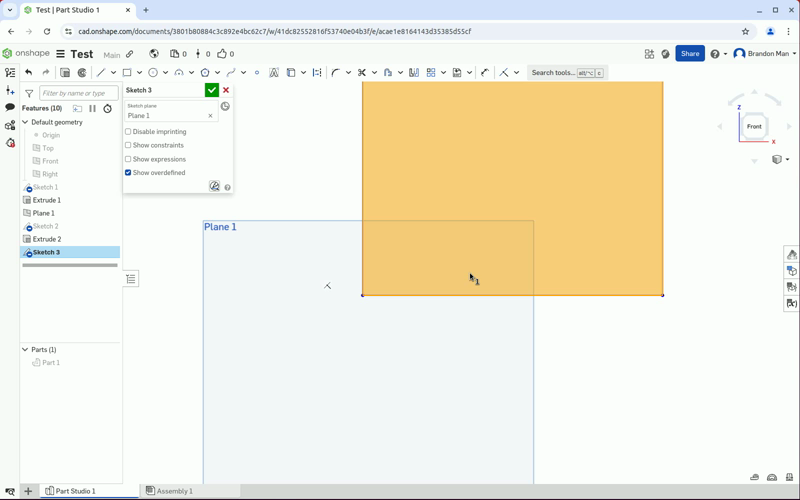
scroll(-6)
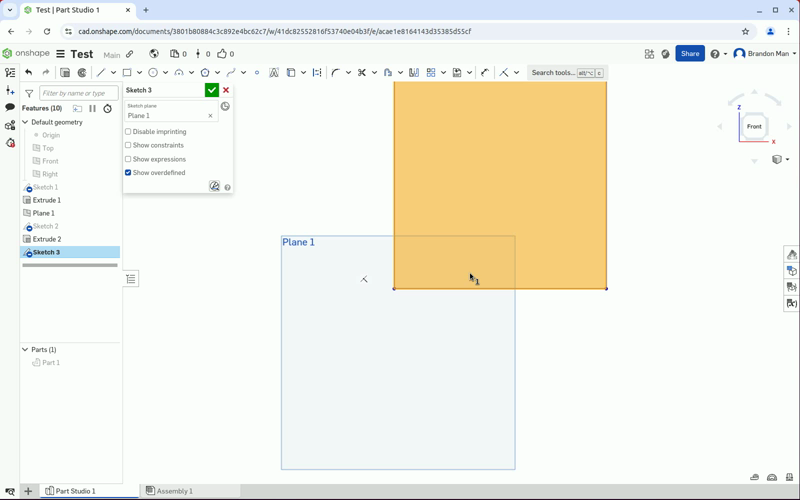
scroll(-6)
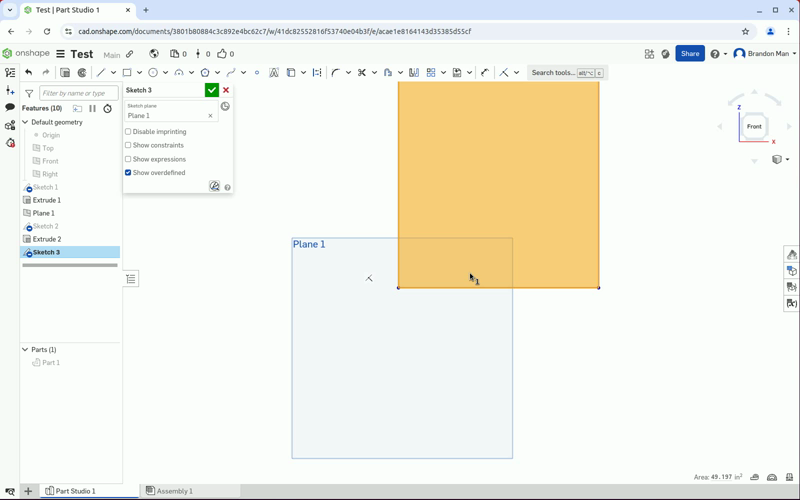
scroll(-6)
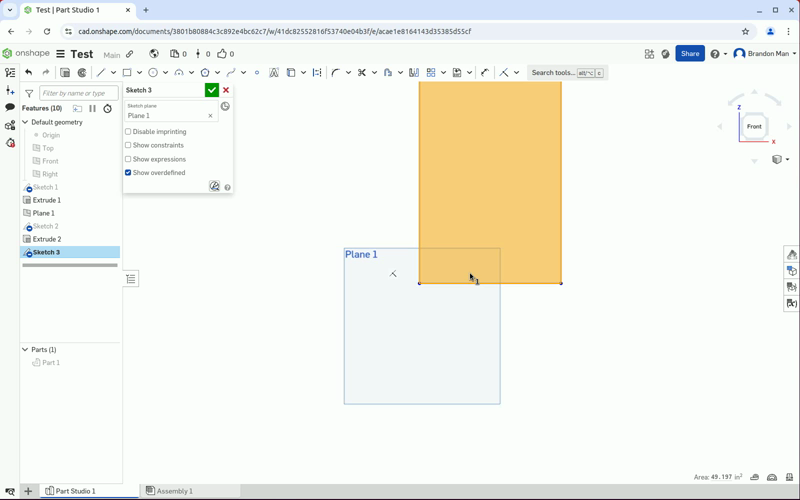
scroll(-6)
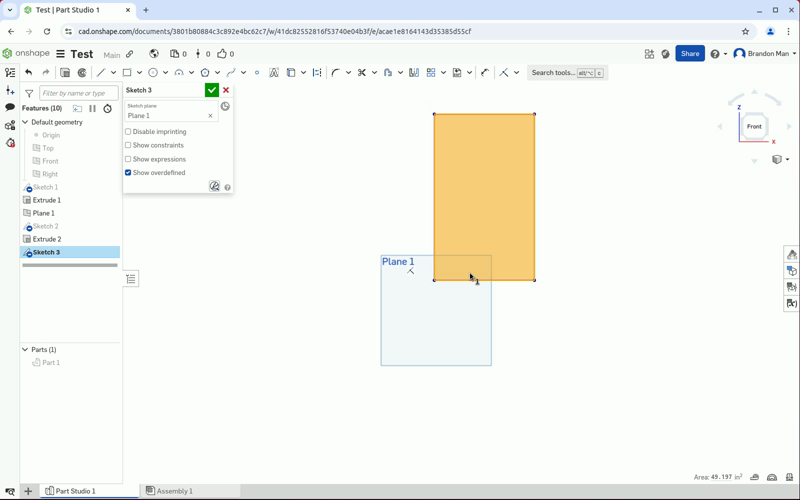
scroll(-6)
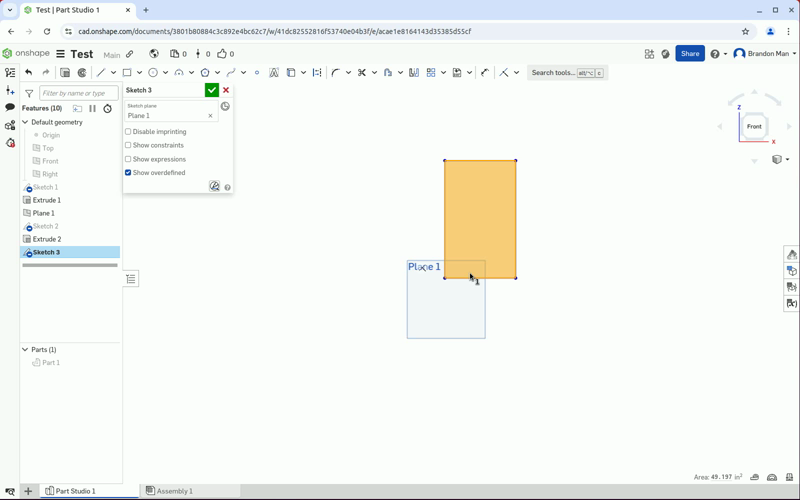
scroll(-6)
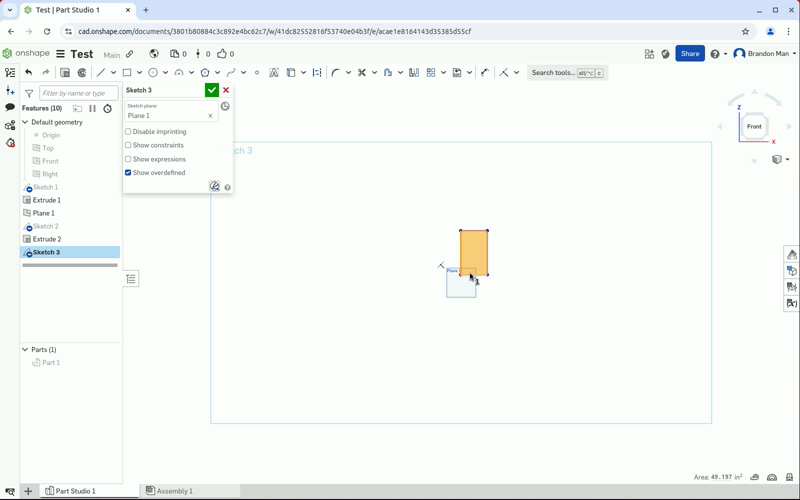
mouse_move(73, 352)
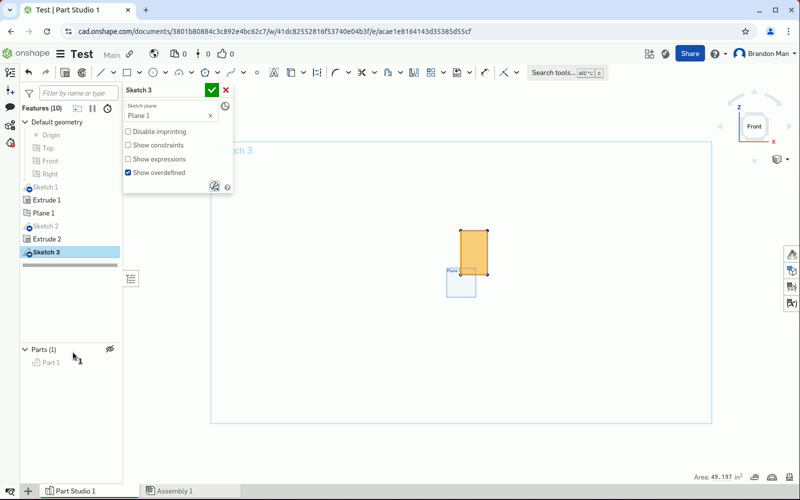
key(shift+y)
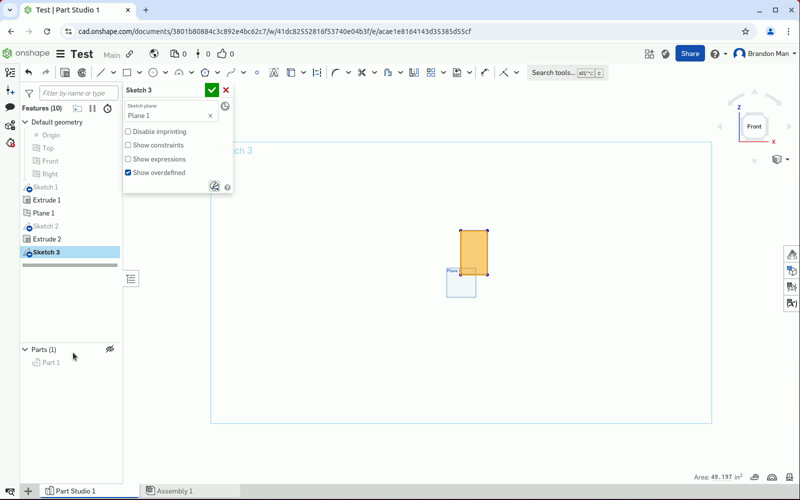
key(shift+e)
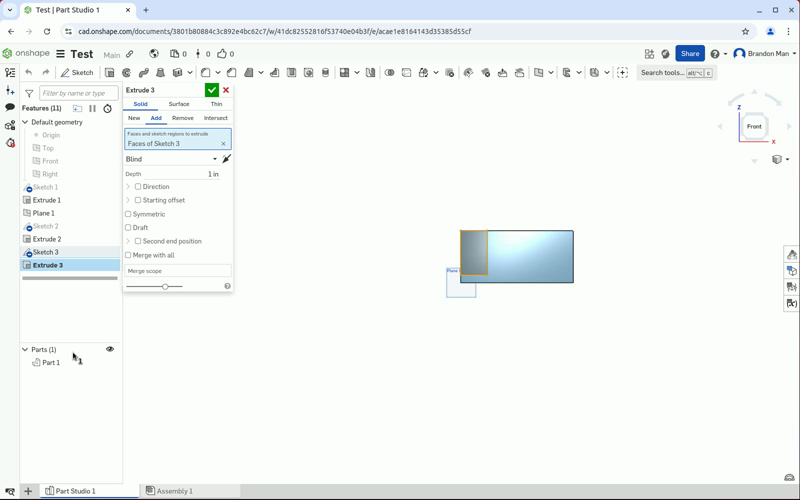
mouse_move(143, 106)
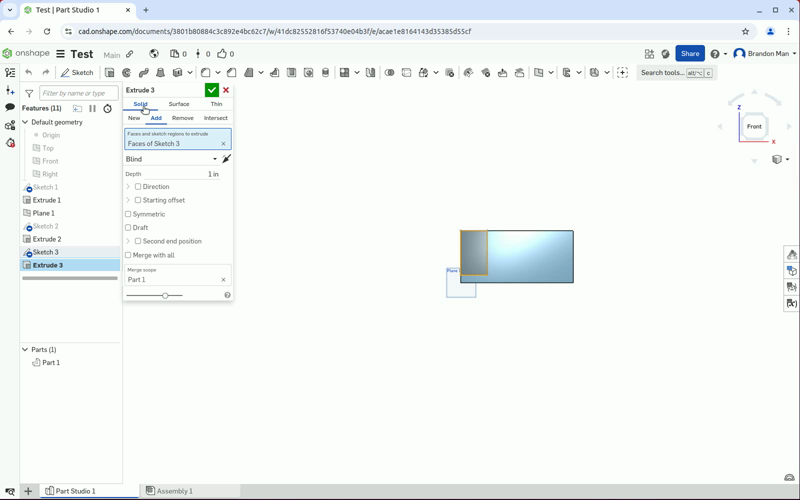
click(143, 106)
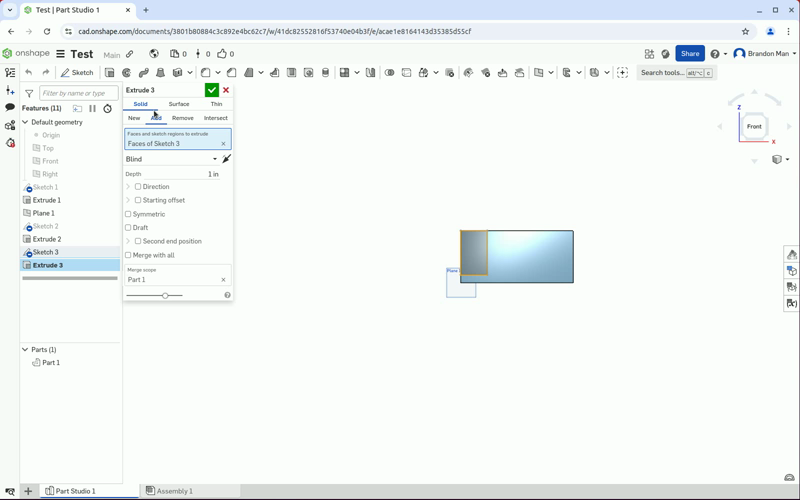
mouse_move(186, 120)
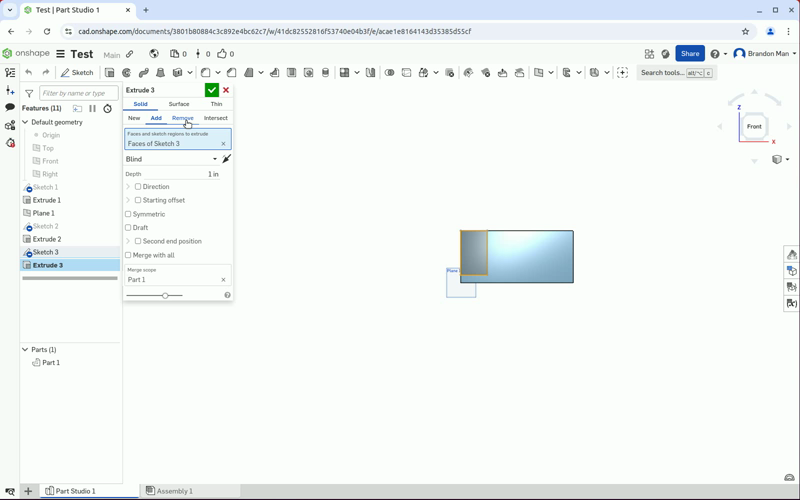
click(186, 120)
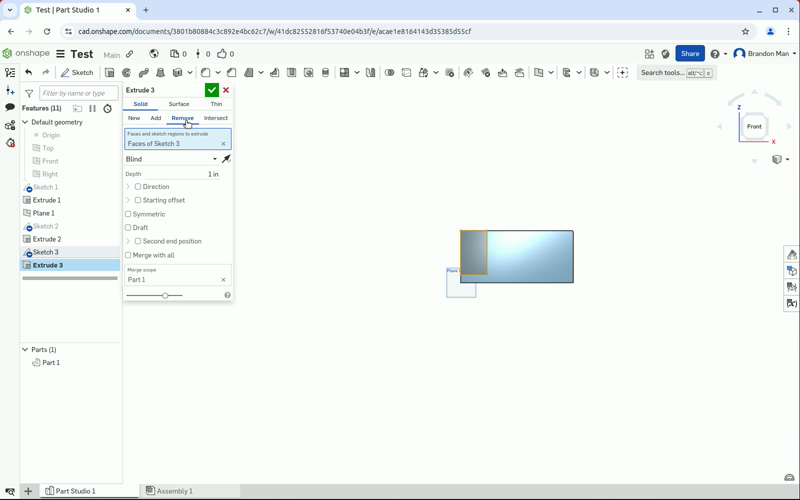
key(tab, 4)
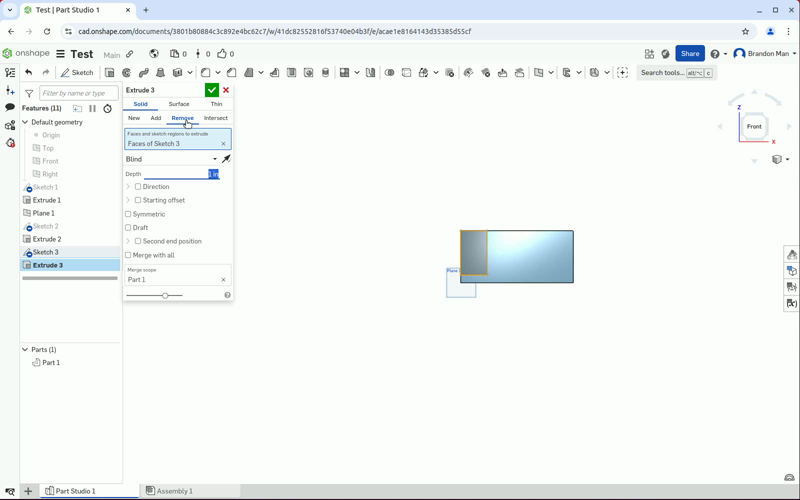
text(7.221)
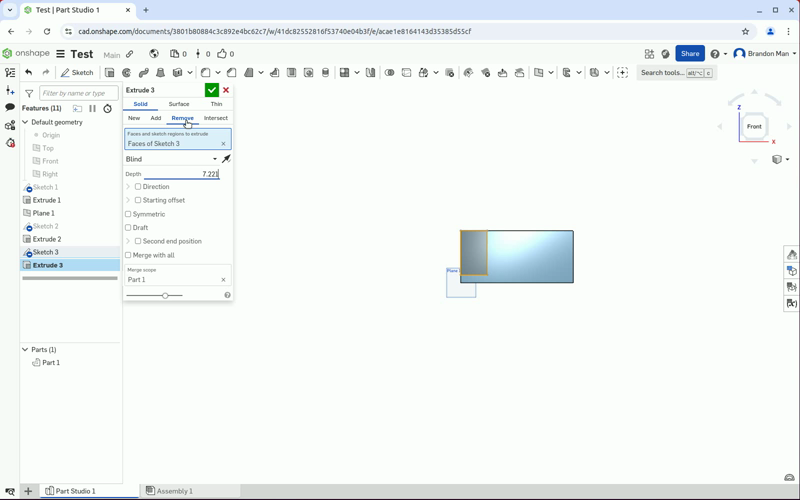
key(tab, 6)
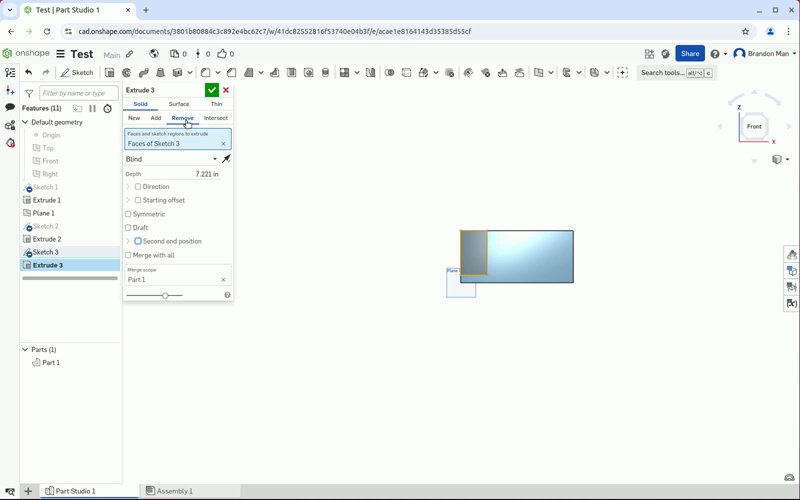
key(space)
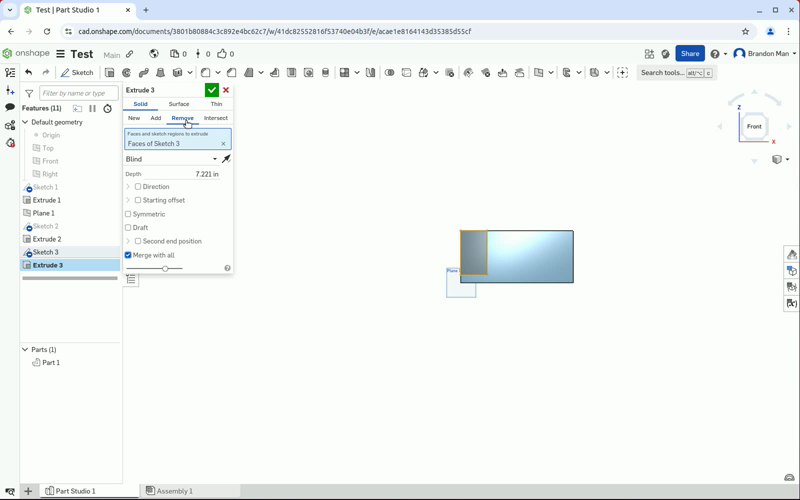
key(enter)
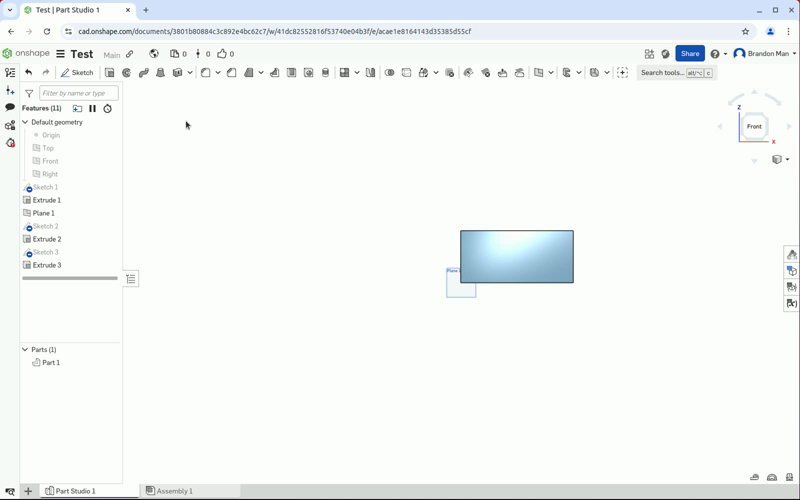
key(shift+h)
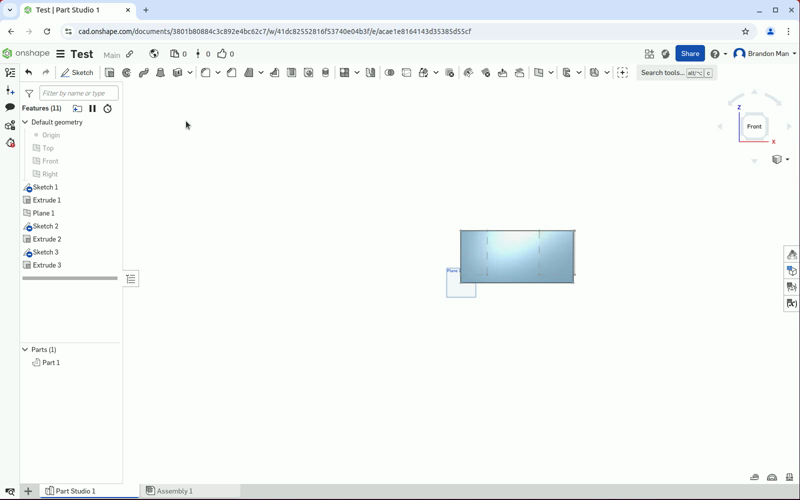
key(shift+h)
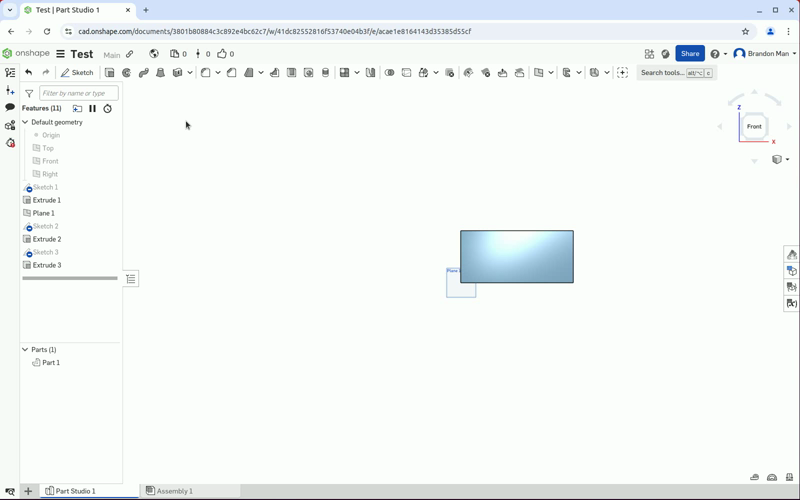
mouse_move(73, 189)
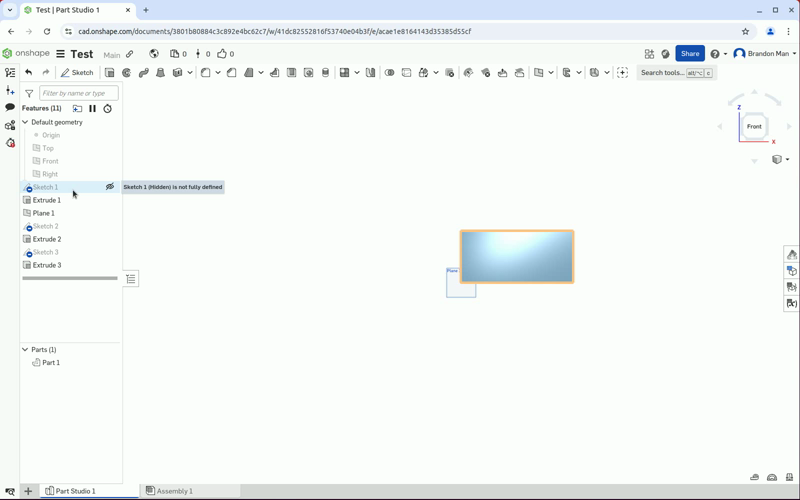
click(73, 189)
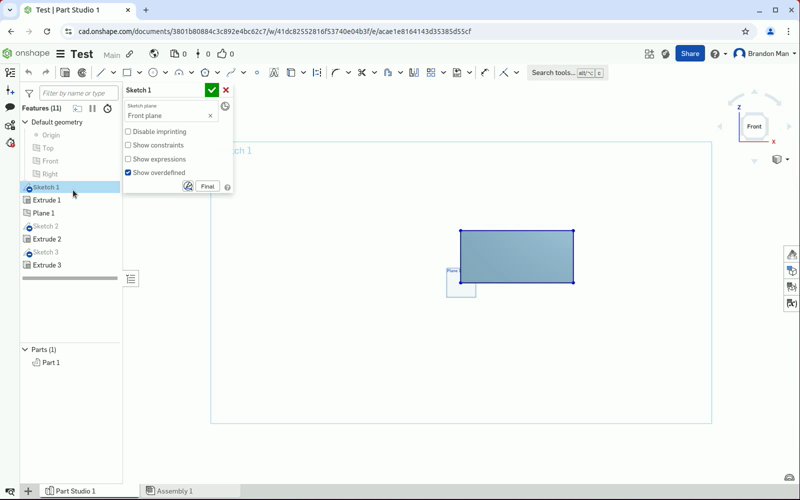
mouse_move(229, 92)
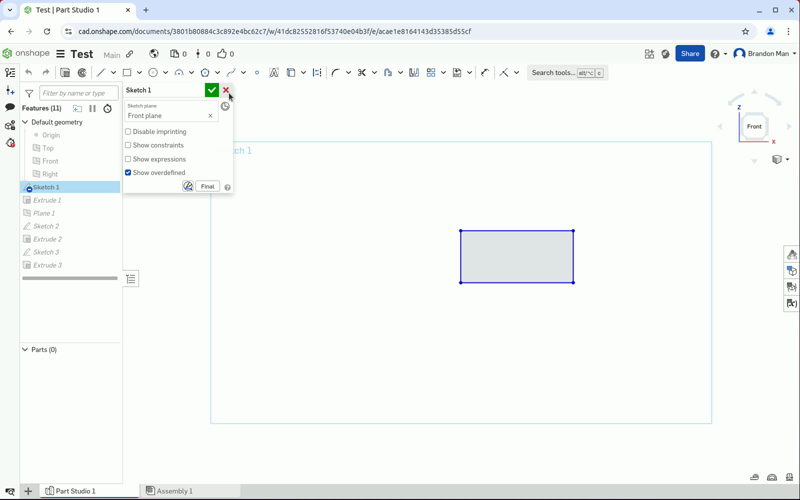
click(229, 92)
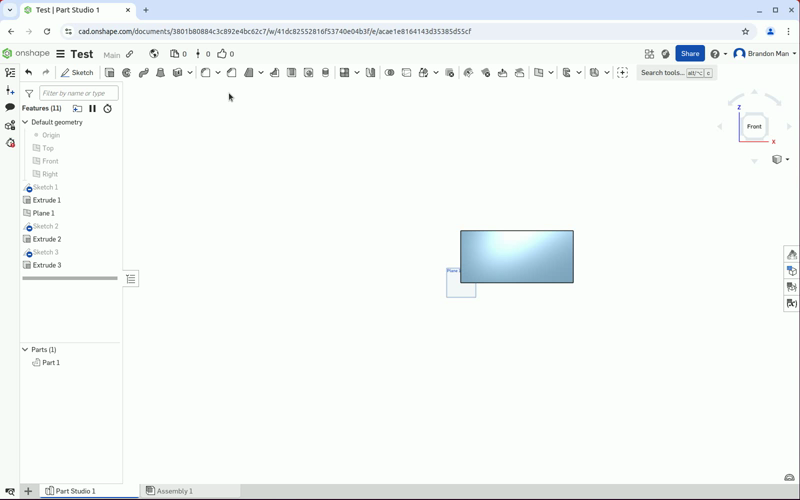
mouse_move(73, 352)
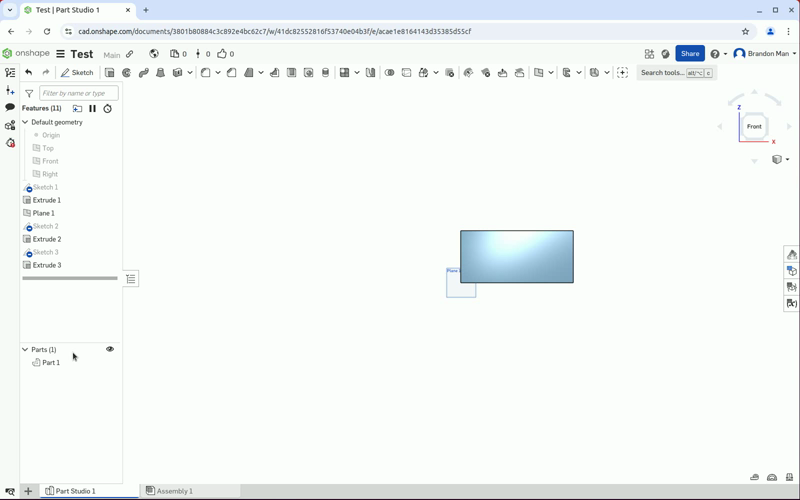
key(y)
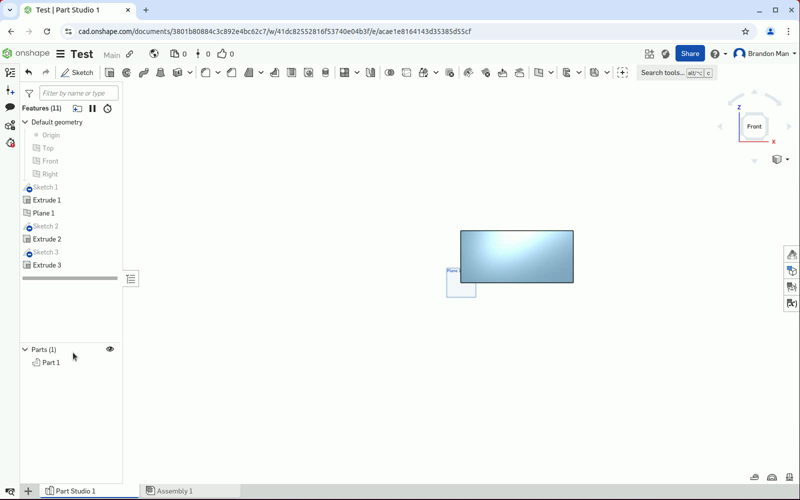
key(shift+p)
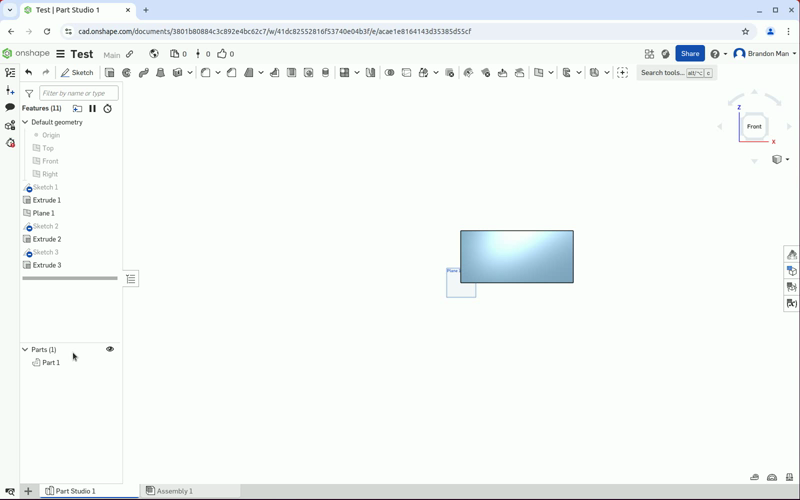
key(space)
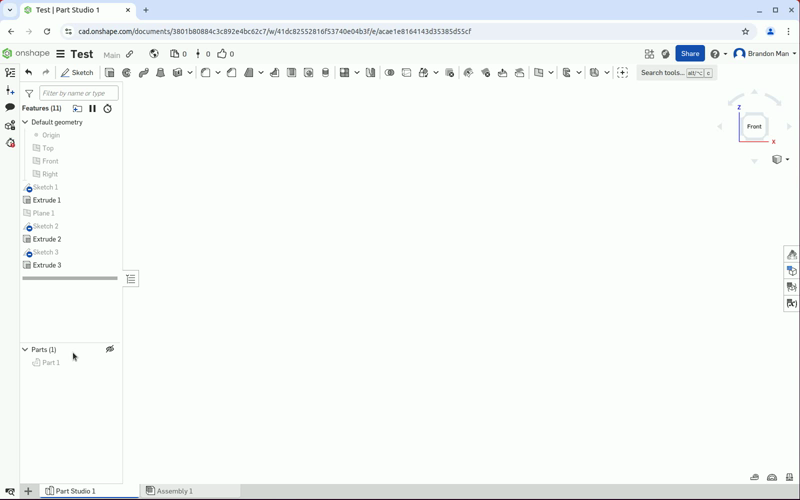
key_down(shift)
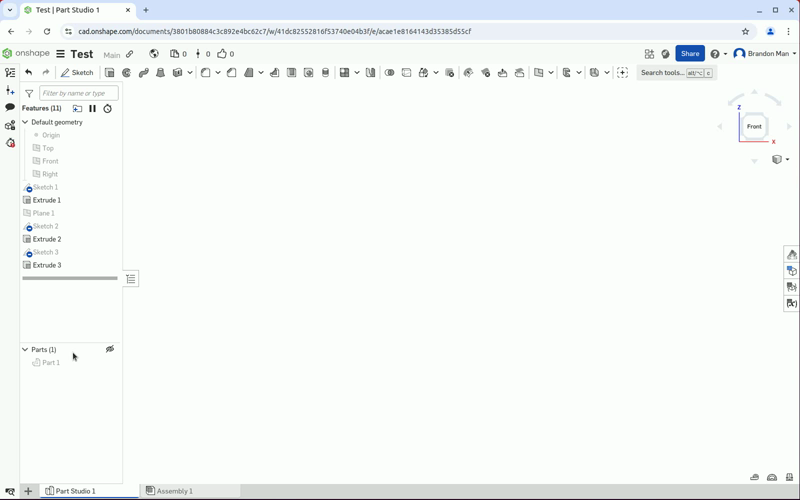
key(down)
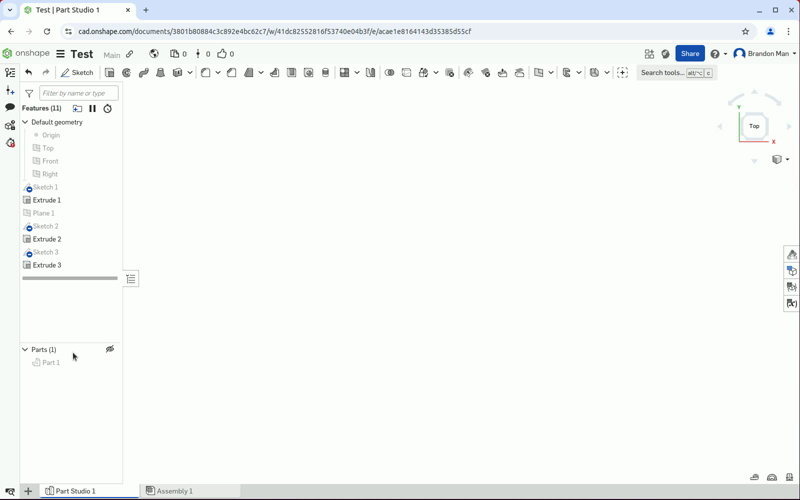
key_up(shift)
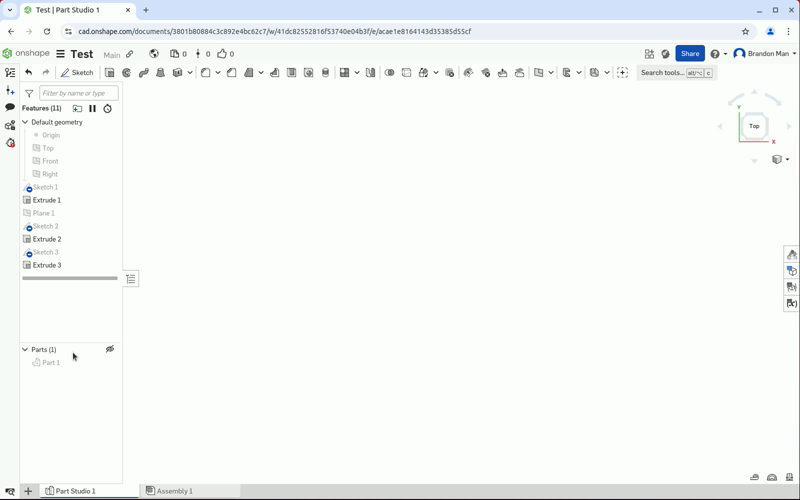
mouse_move(73, 352)
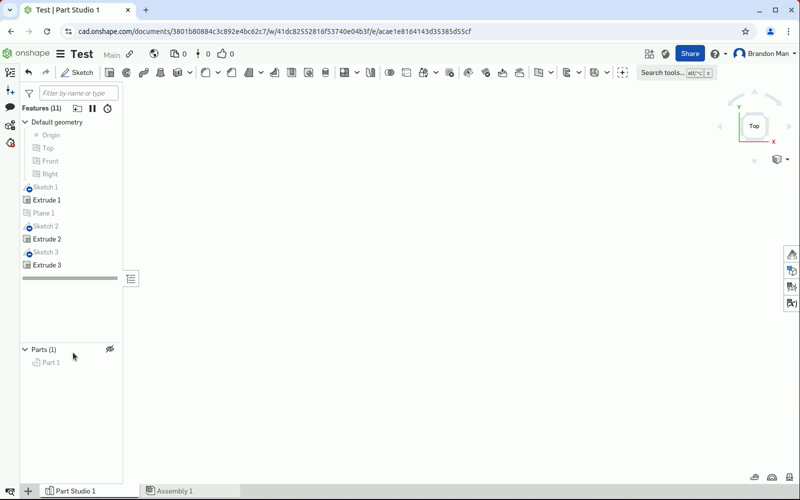
key(shift+y)
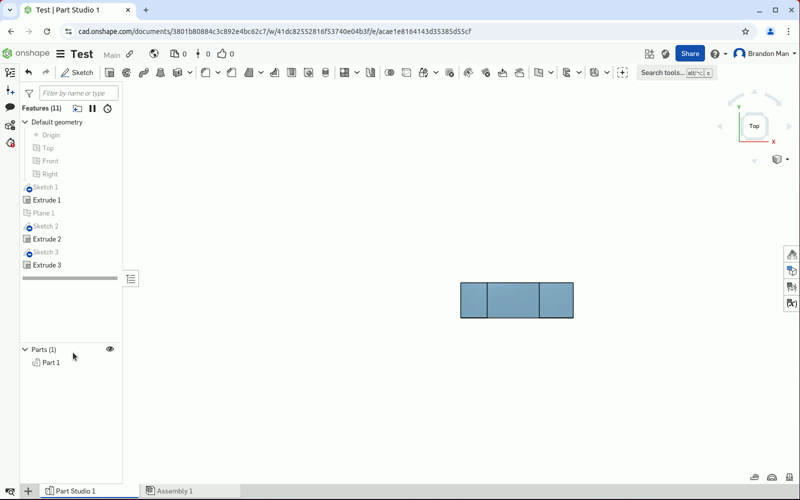
mouse_move(541, 75)
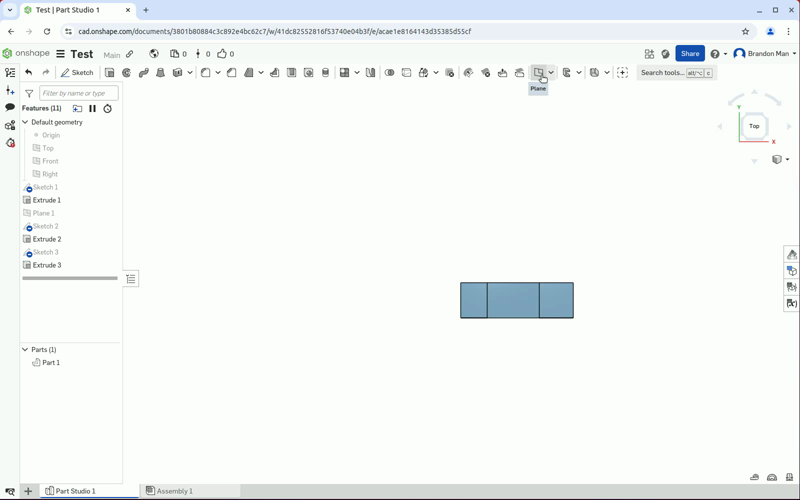
click(541, 75)
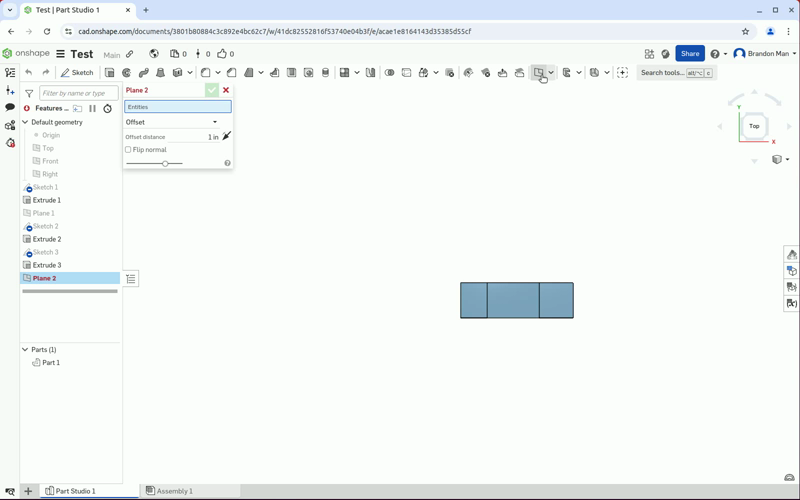
mouse_move(73, 150)
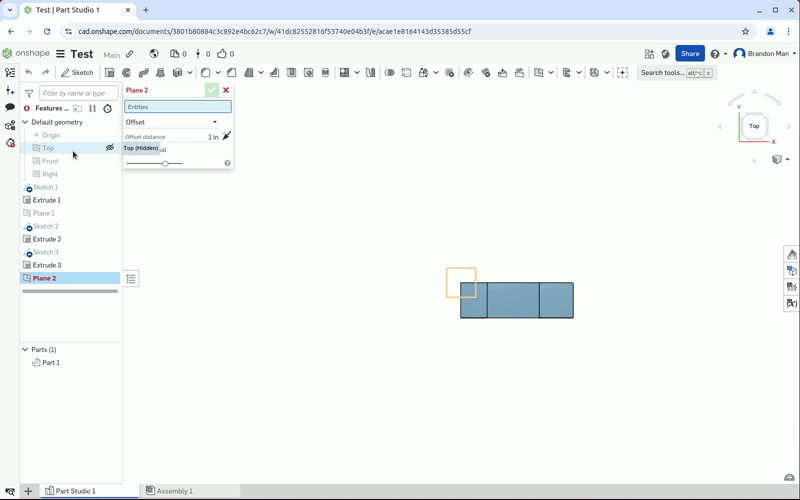
click(73, 150)
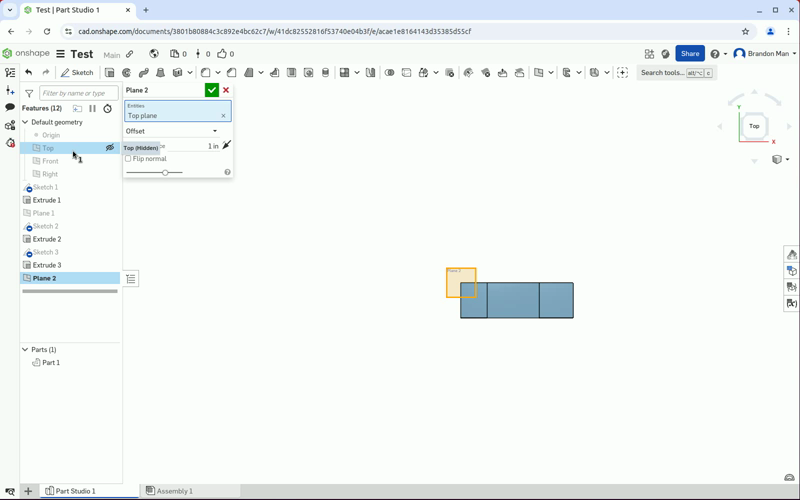
key(tab, 2)
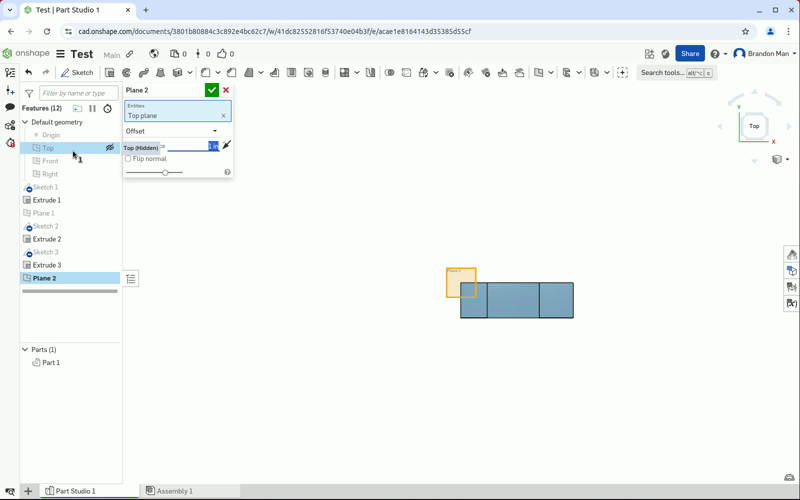
text(1.695)
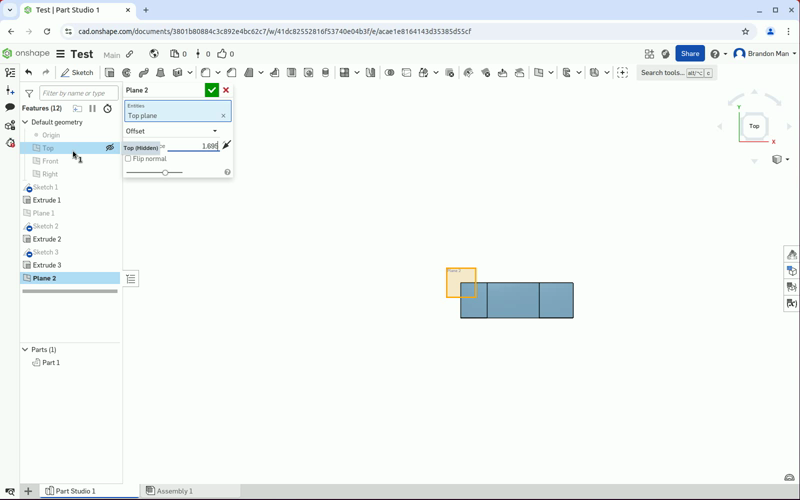
key(enter, 2)
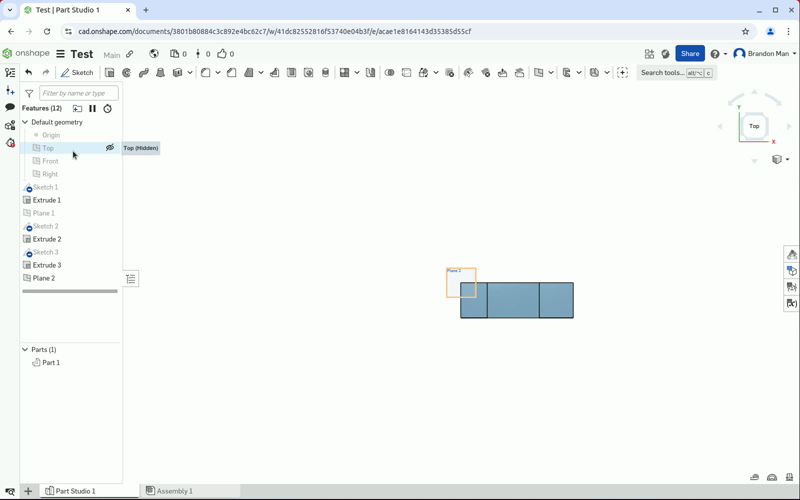
key(shift+s)
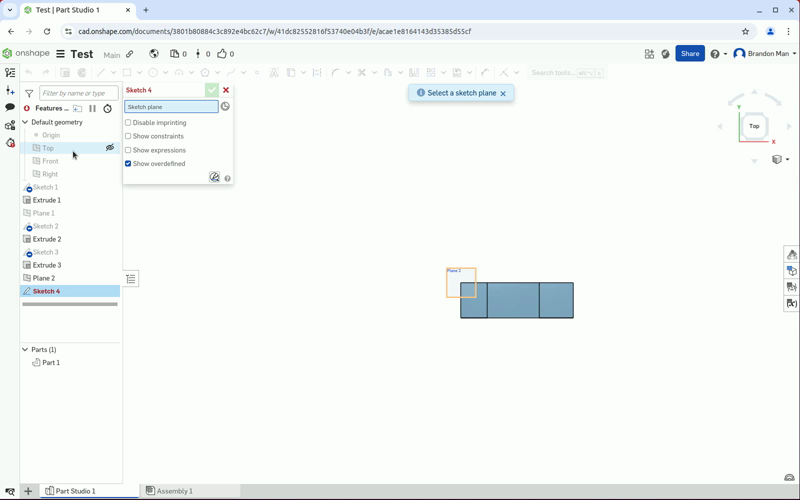
mouse_move(73, 280)
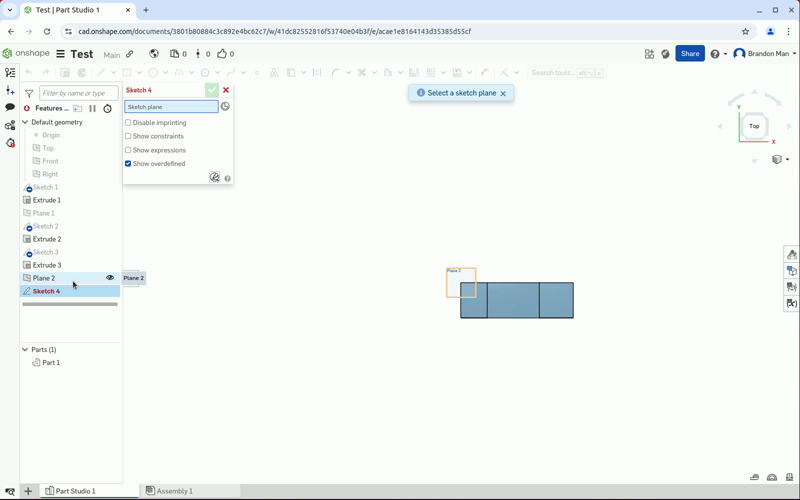
click(73, 280)
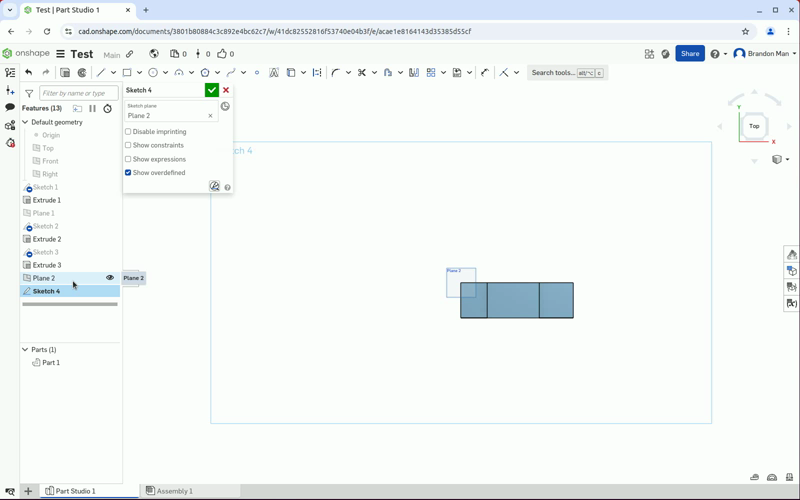
mouse_move(73, 352)
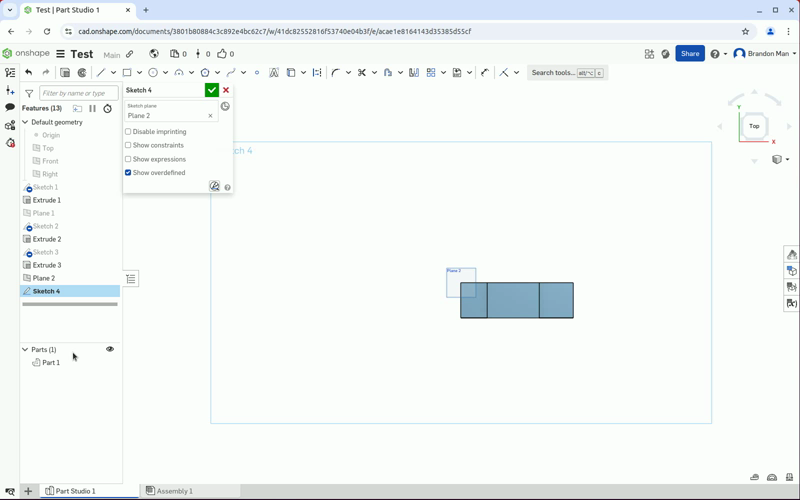
key(y)
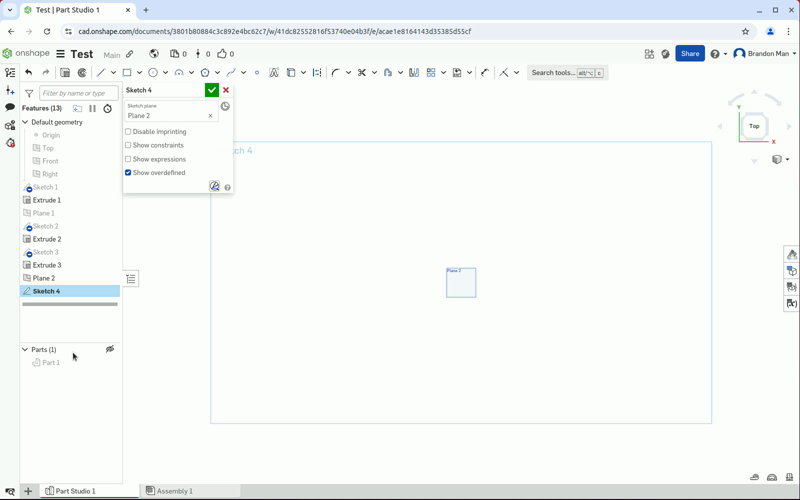
key(c)
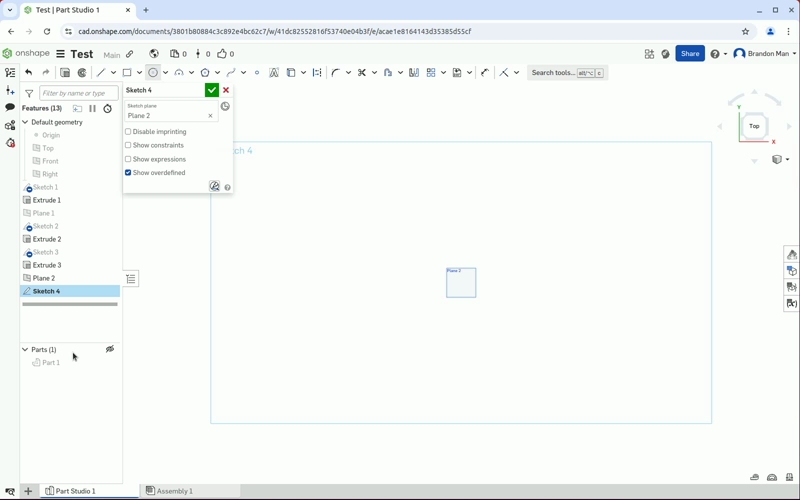
key_down(shift)
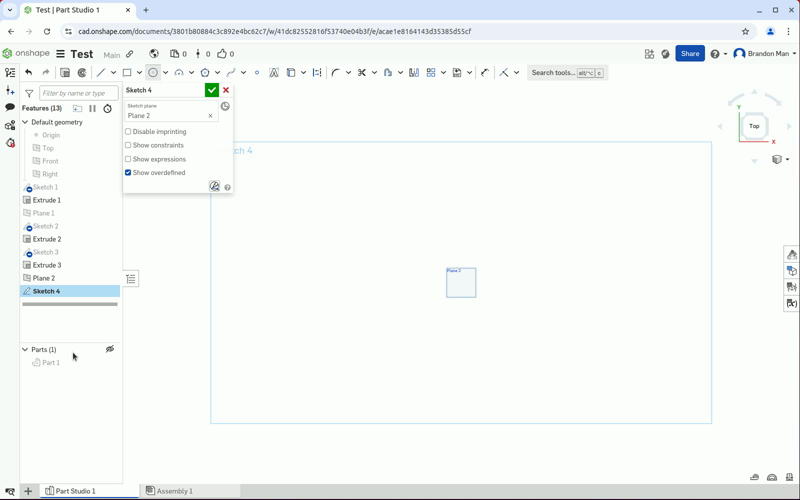
mouse_move(556, 300)
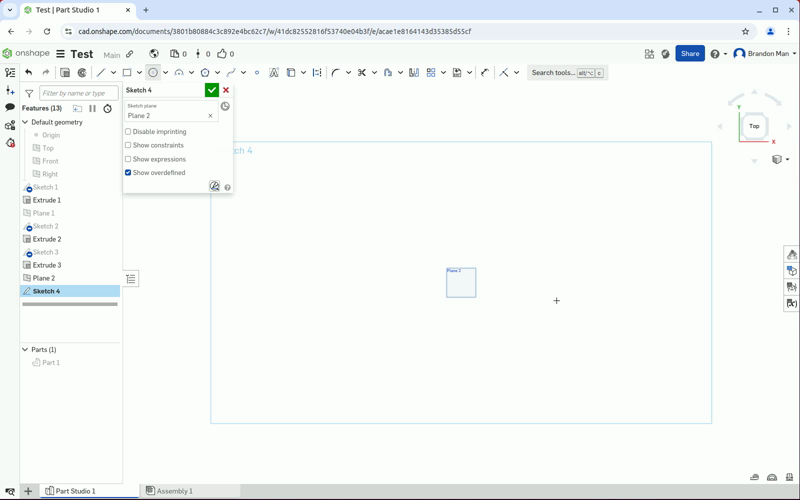
click(556, 300)
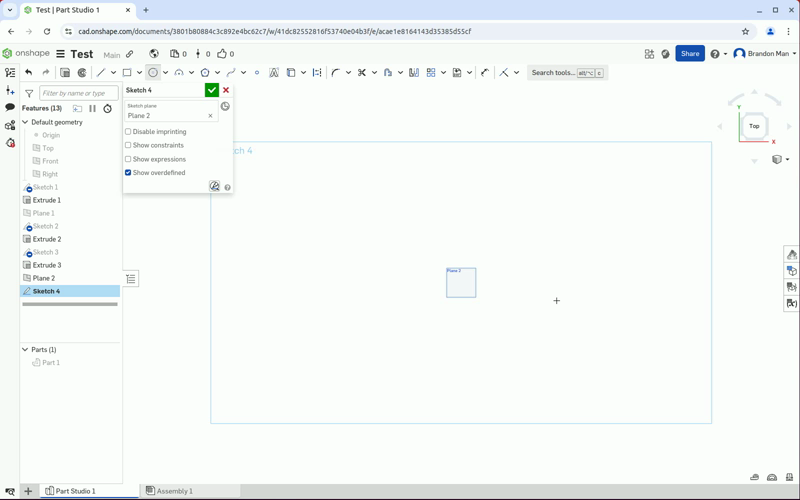
key_up(shift)
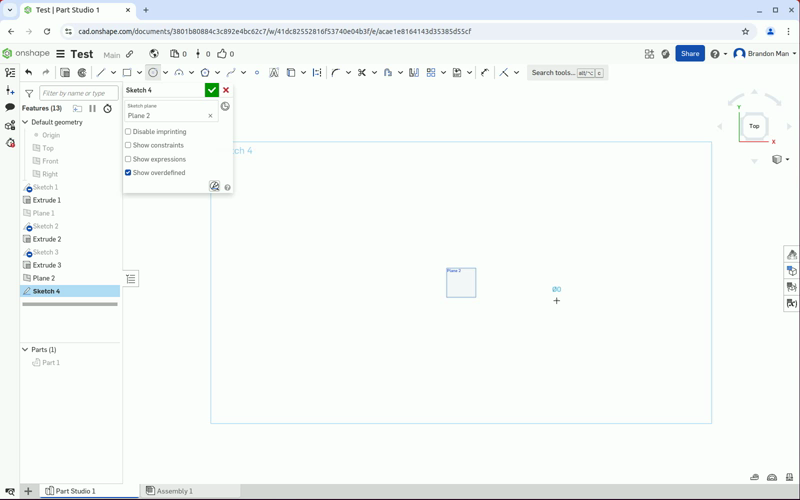
mouse_move(566, 300)
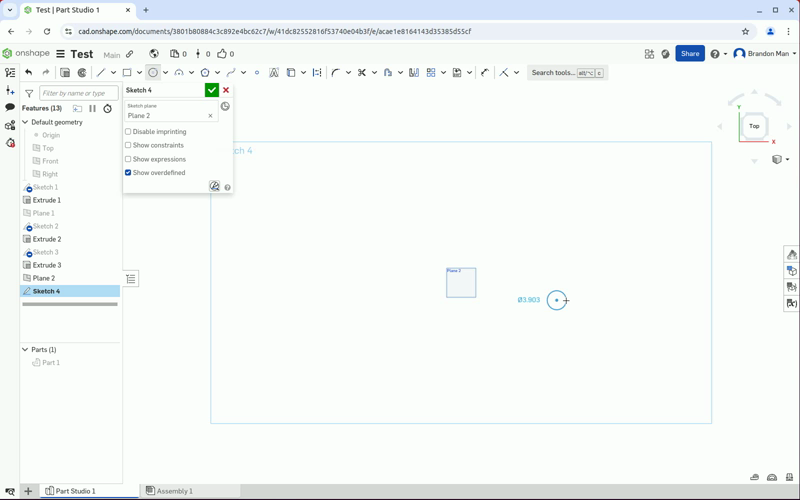
click(566, 300)
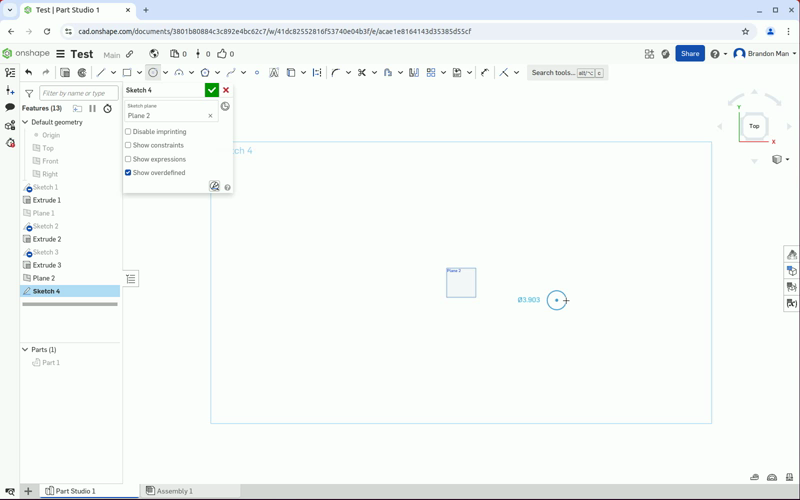
key(esc)
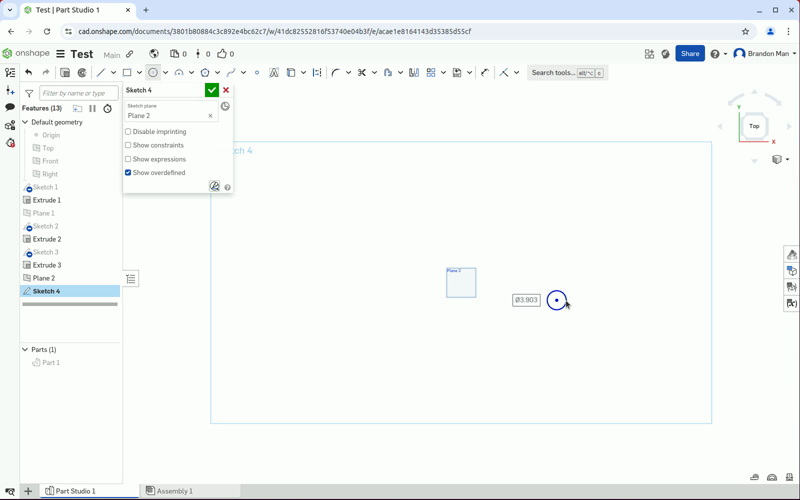
mouse_move(564, 299)
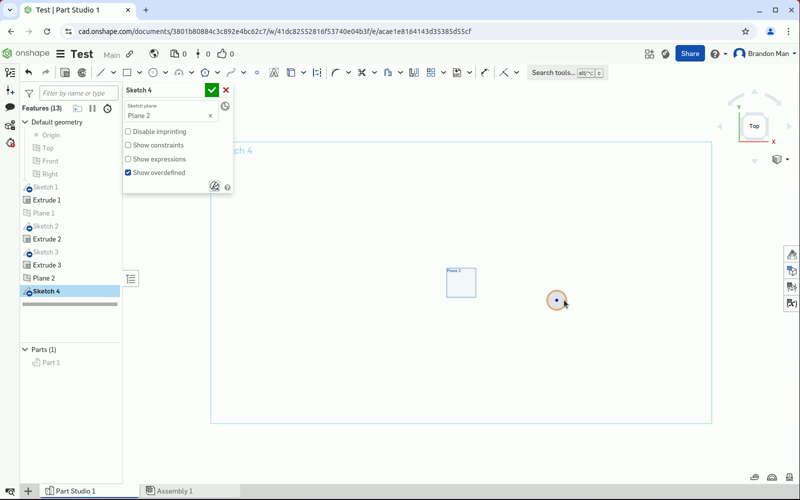
scroll(6)
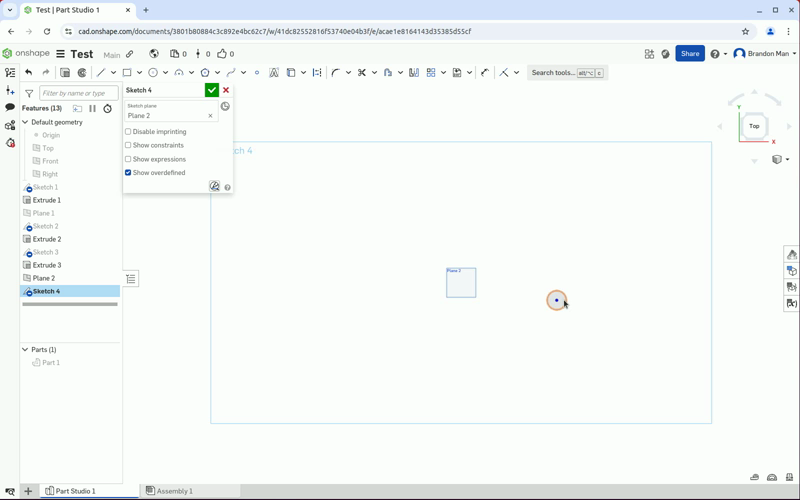
scroll(6)
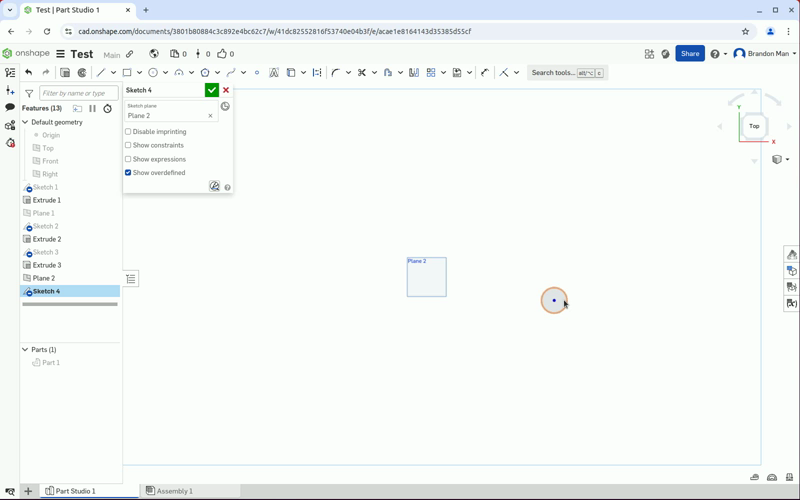
scroll(6)
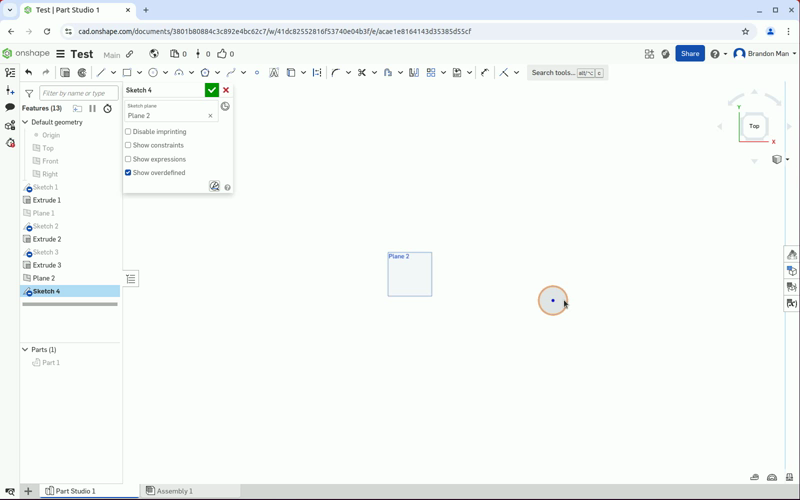
scroll(6)
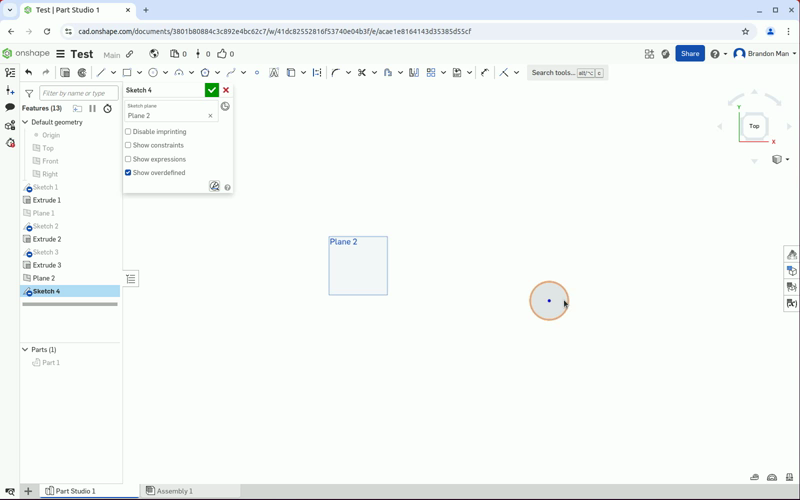
scroll(6)
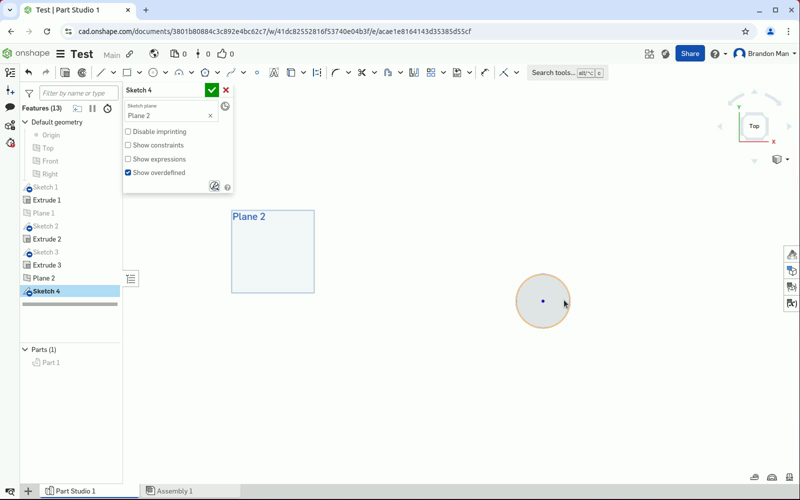
scroll(6)
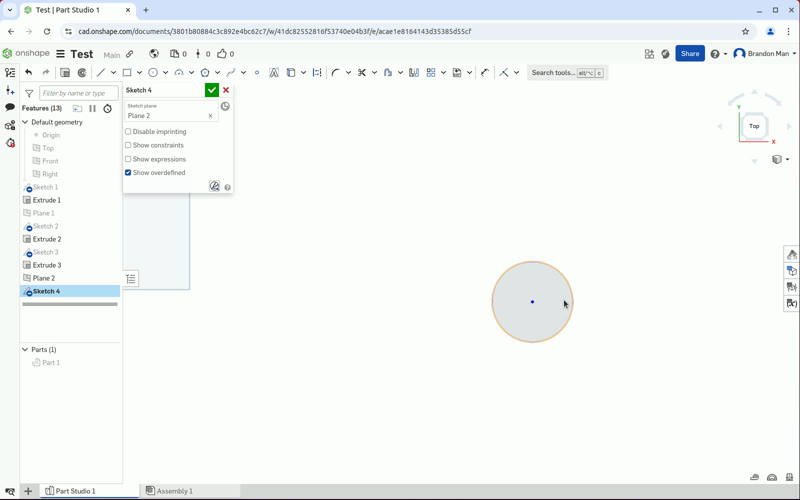
scroll(6)
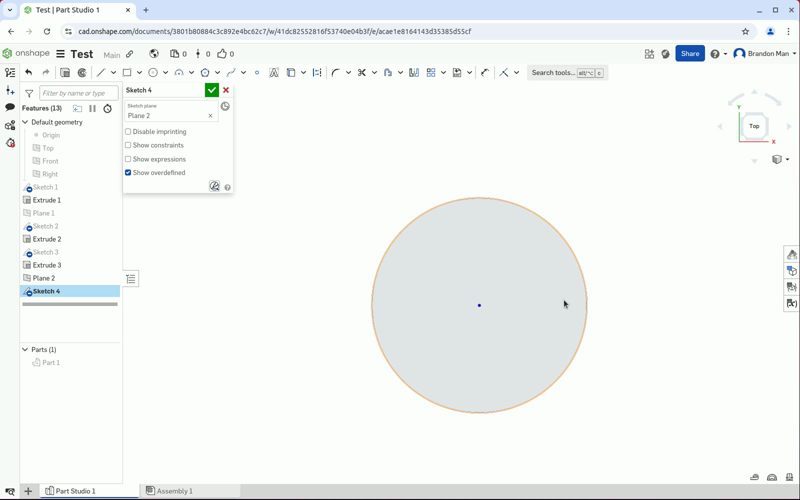
click(564, 299)
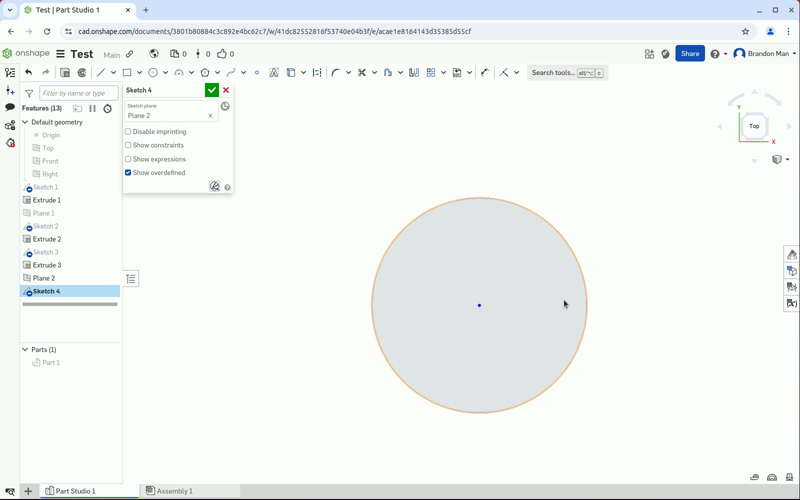
scroll(-6)
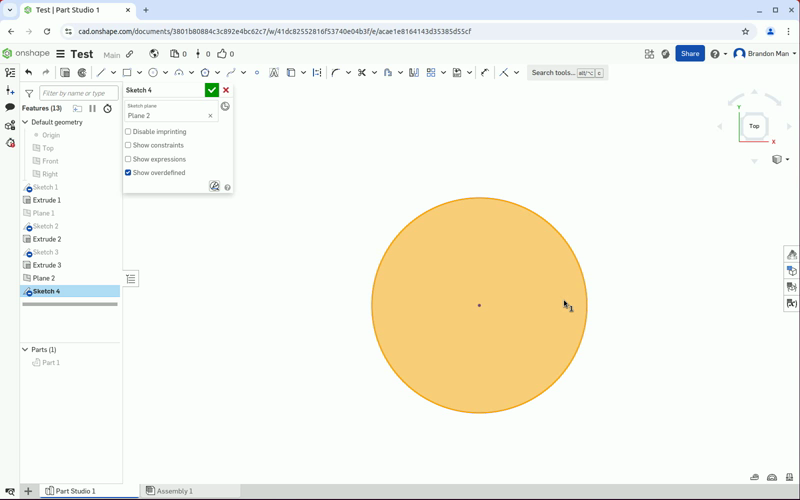
scroll(-6)
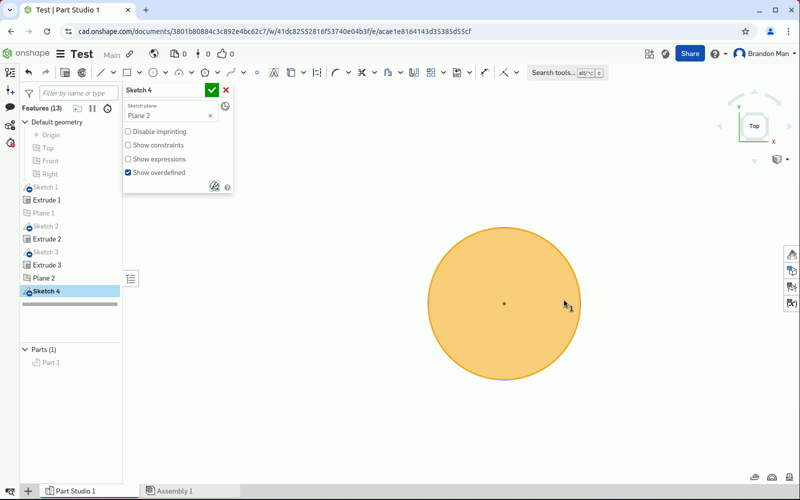
scroll(-6)
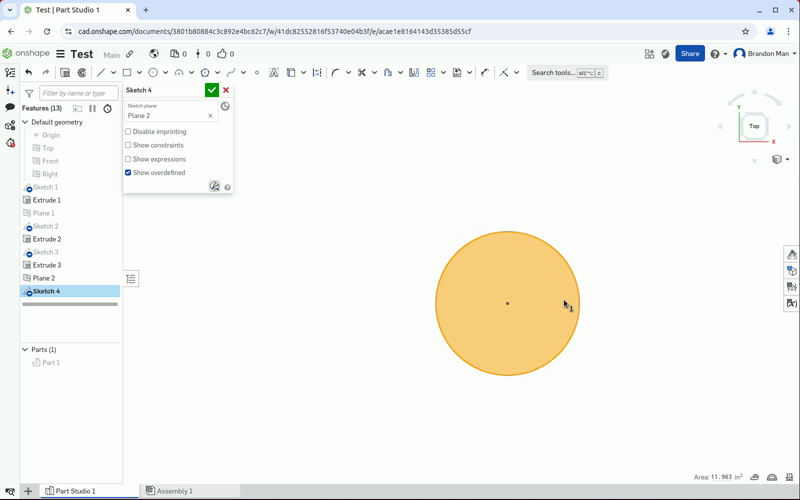
scroll(-6)
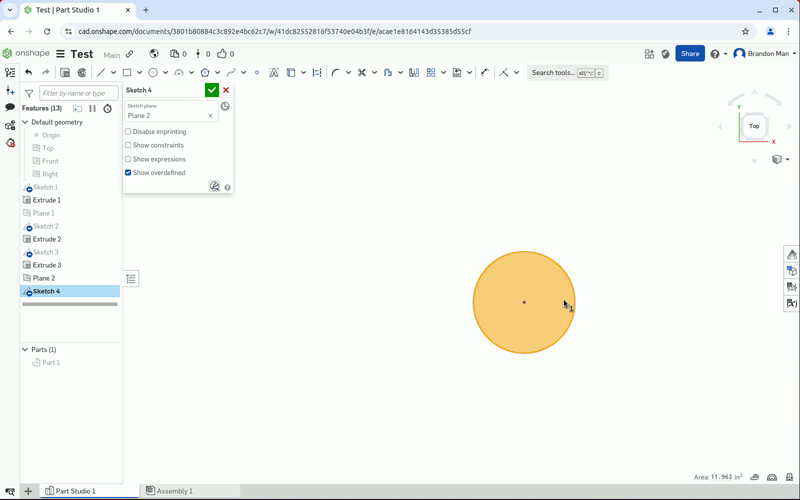
scroll(-6)
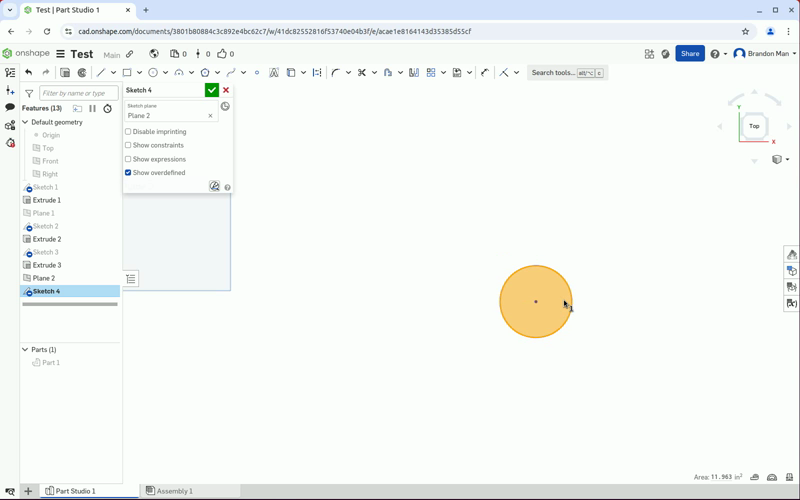
scroll(-6)
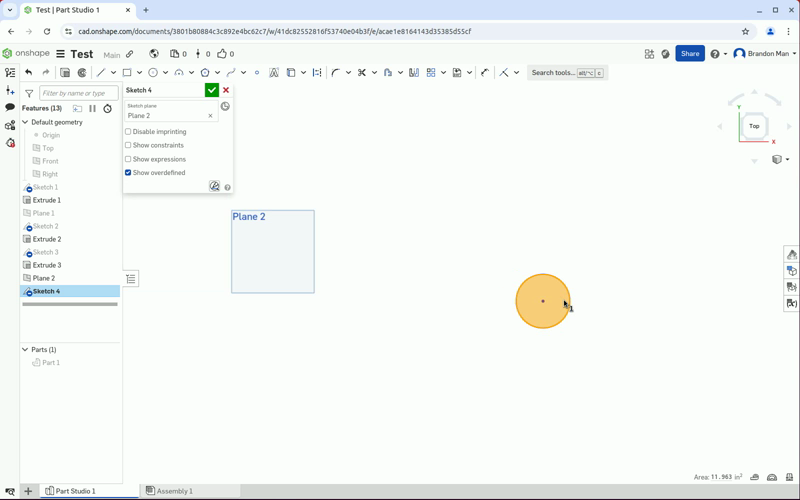
scroll(-6)
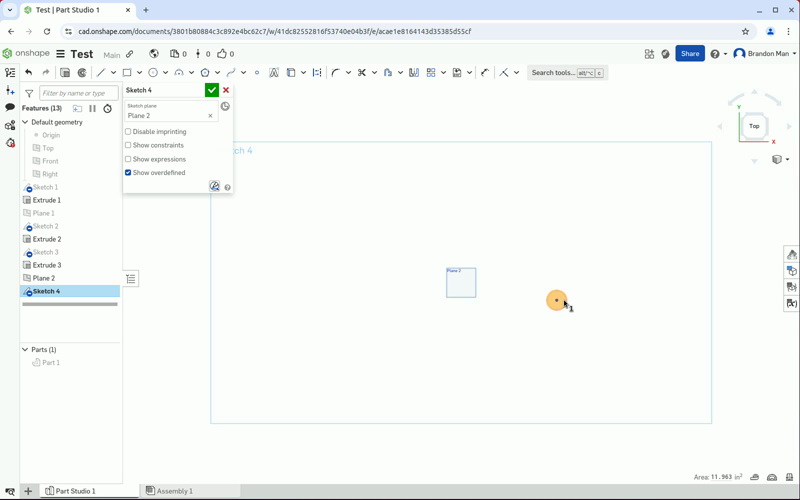
mouse_move(73, 352)
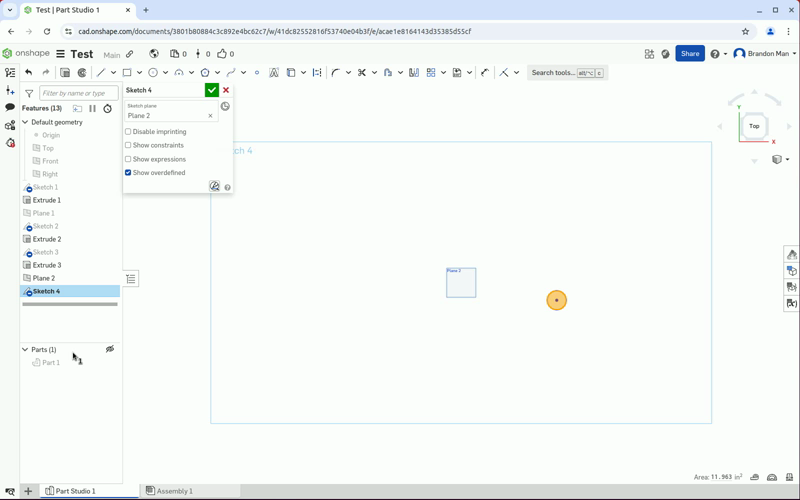
key(shift+y)
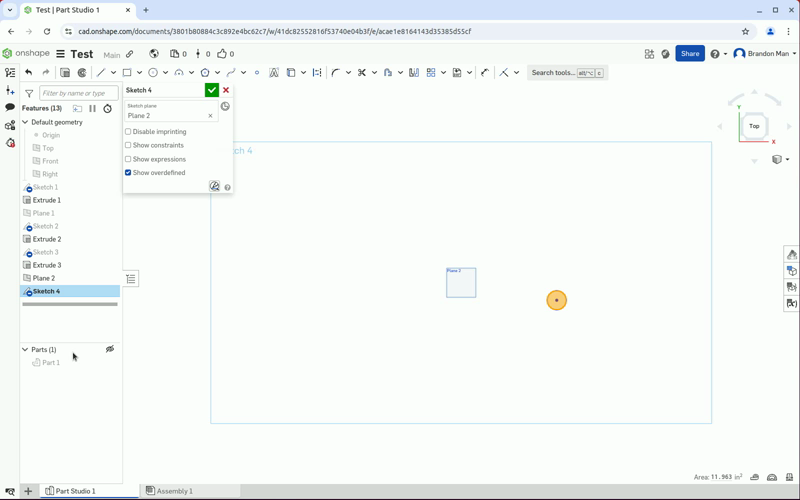
key(shift+e)
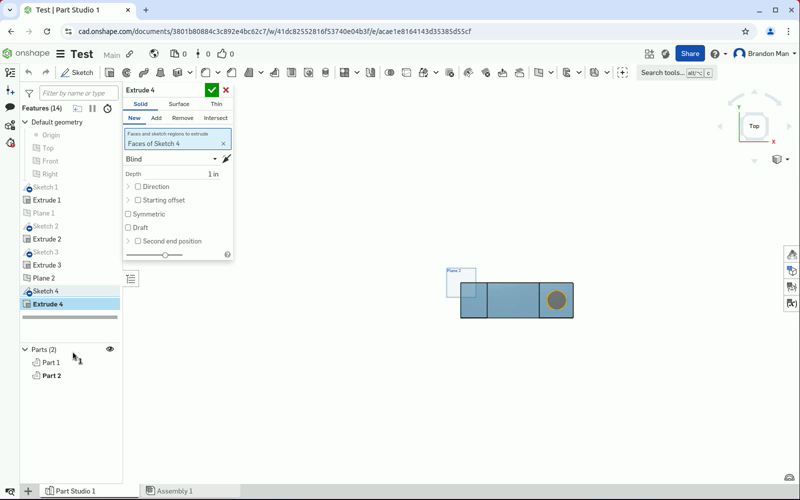
mouse_move(143, 106)
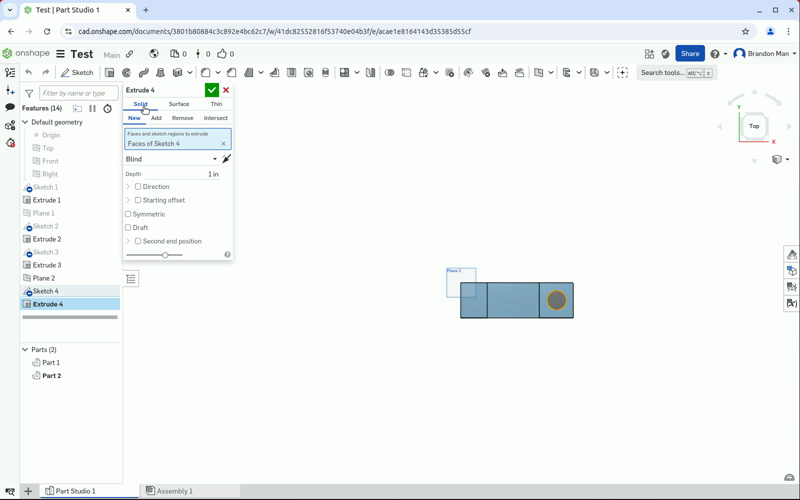
click(143, 106)
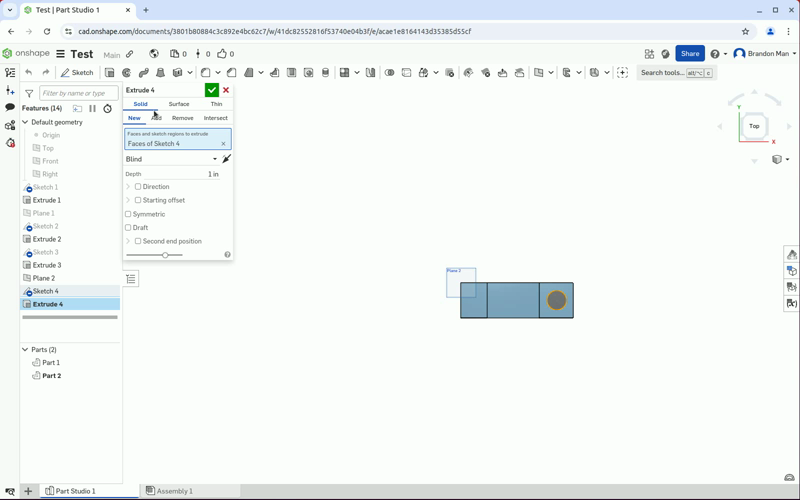
mouse_move(186, 120)
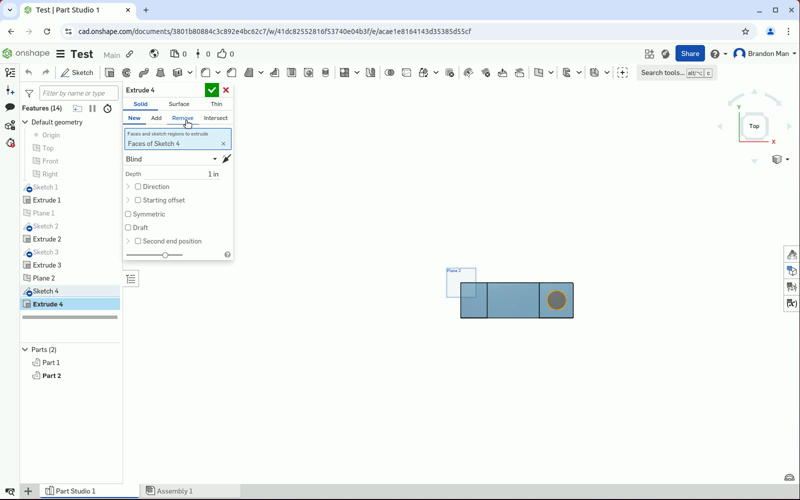
click(186, 120)
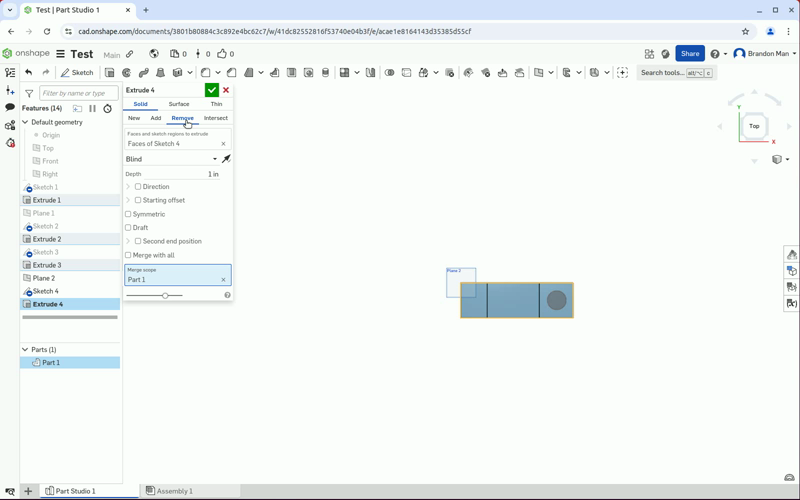
key(tab, 4)
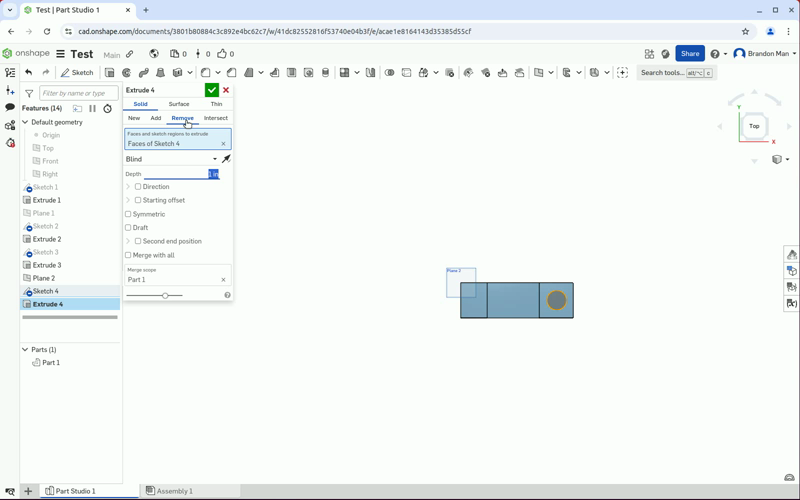
text(7.221)
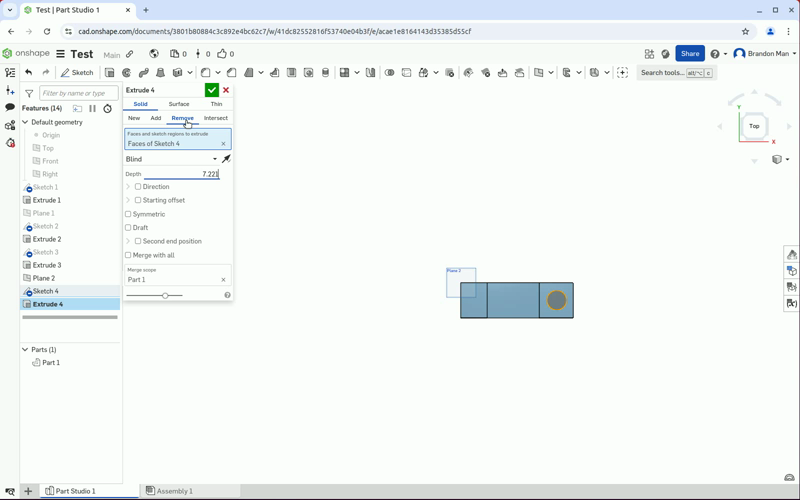
key(tab, 6)
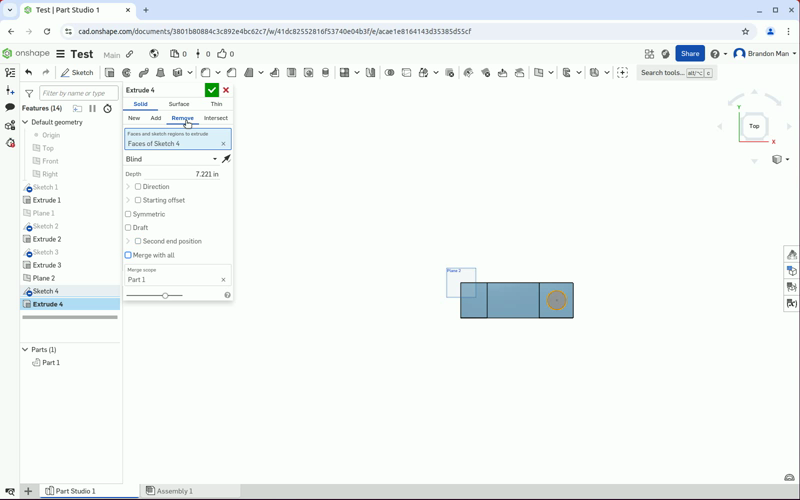
key(space)
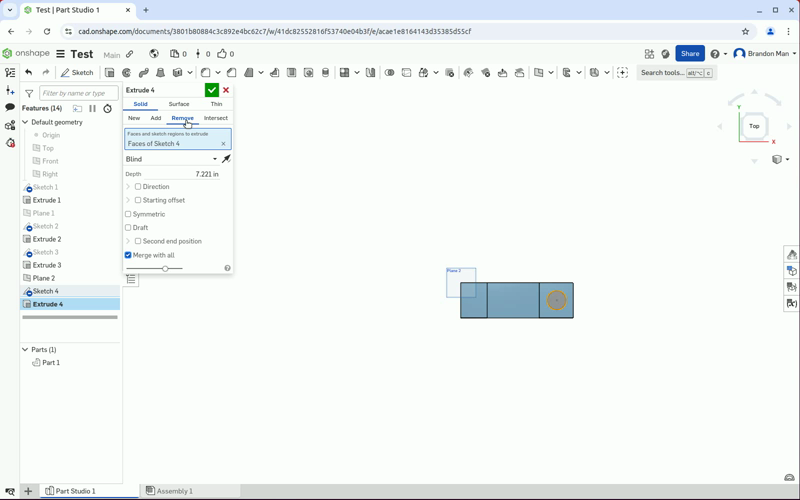
key(enter)
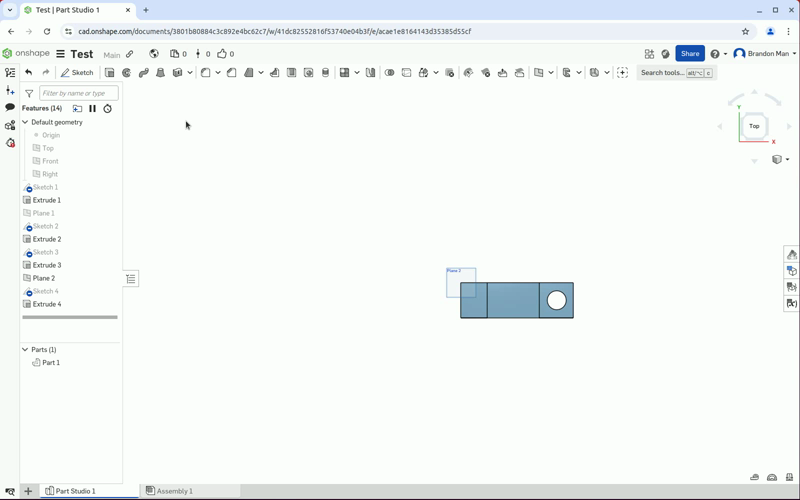
key(shift+h)
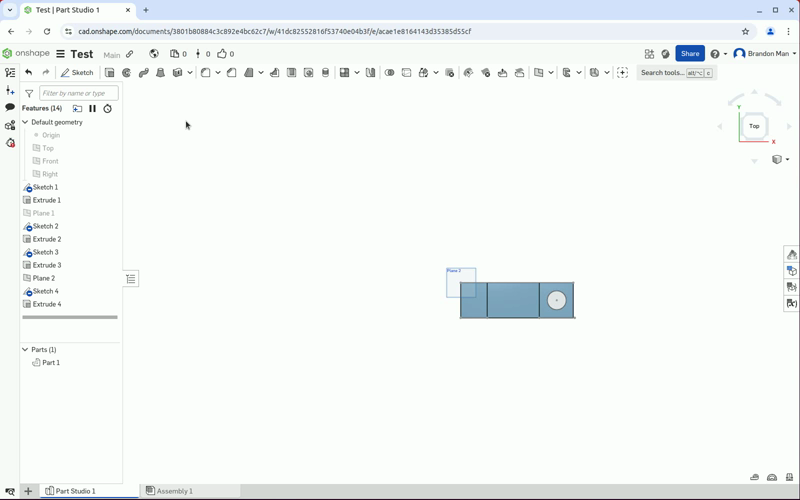
key(shift+h)
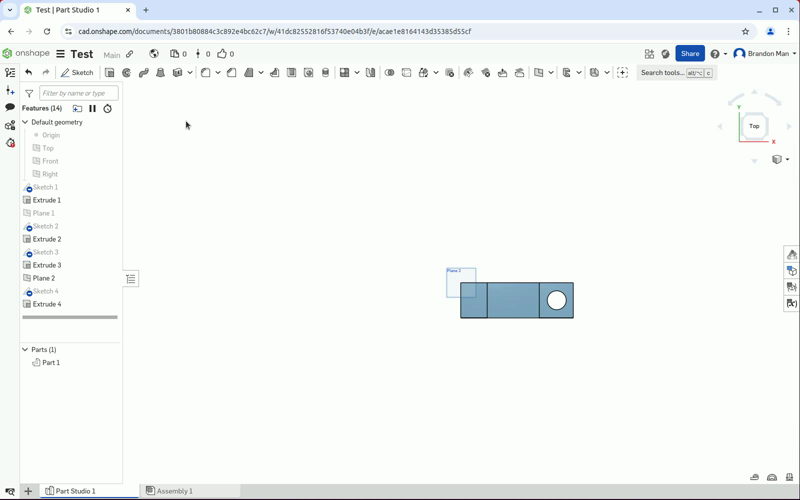
mouse_move(73, 189)
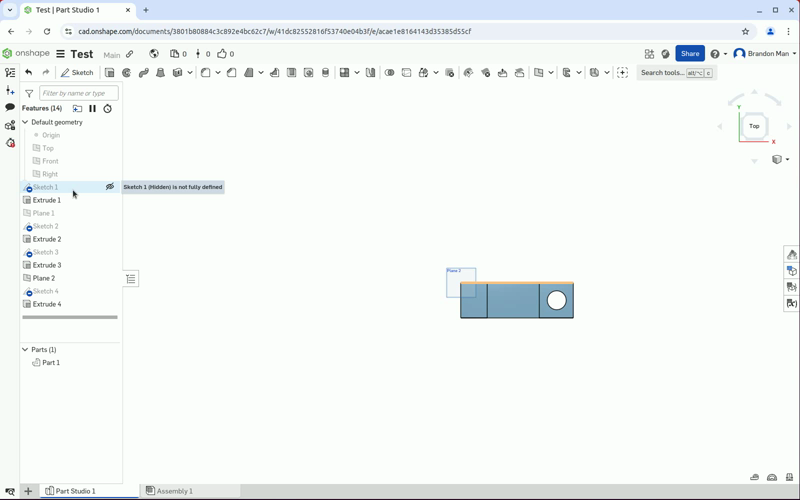
click(73, 189)
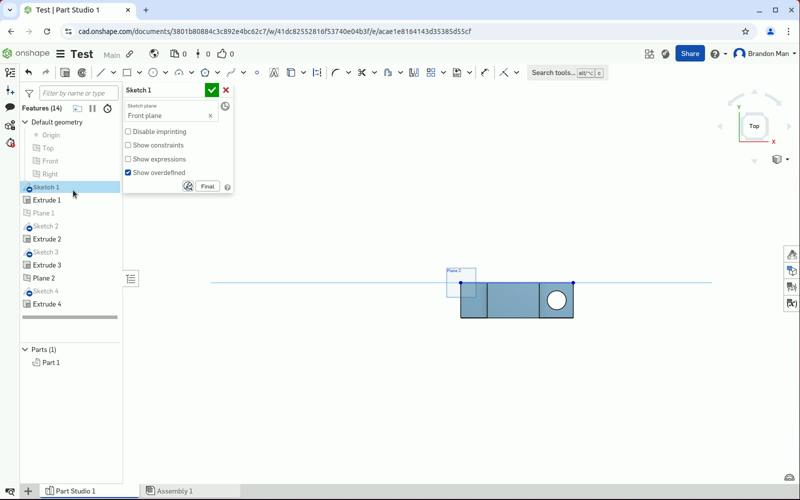
mouse_move(229, 92)
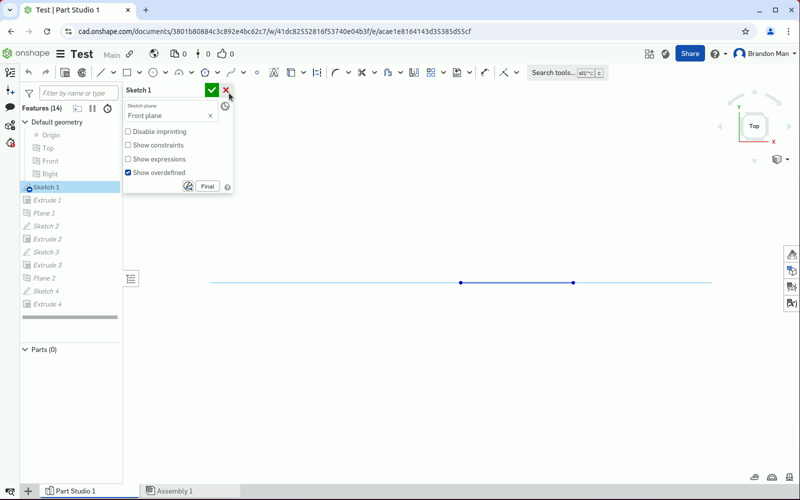
click(229, 92)
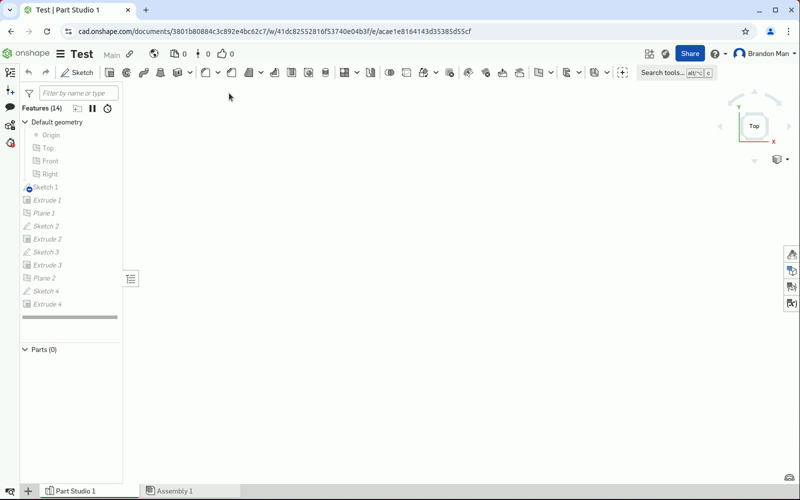
key(shift+s)
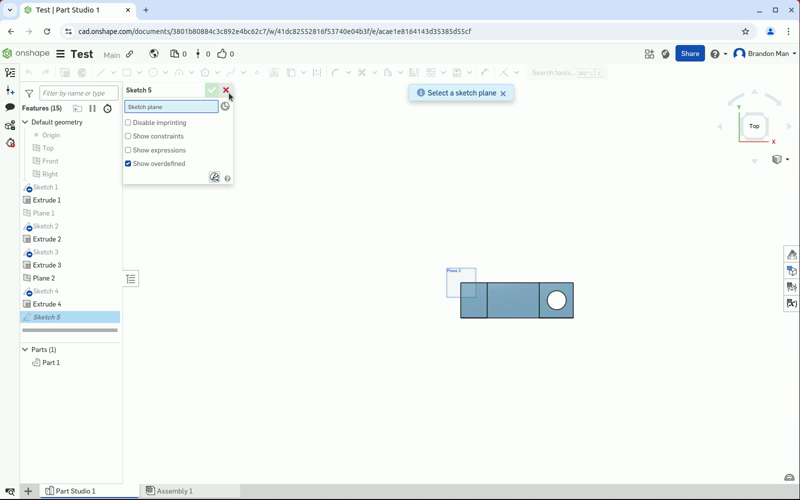
mouse_move(73, 280)
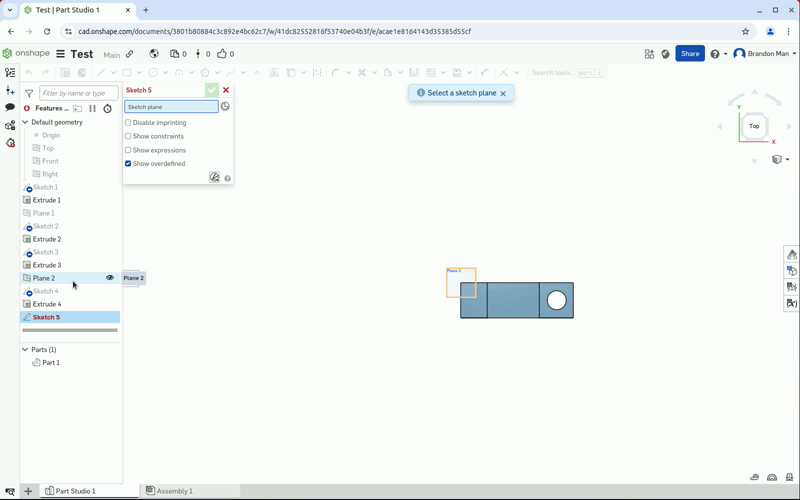
click(73, 280)
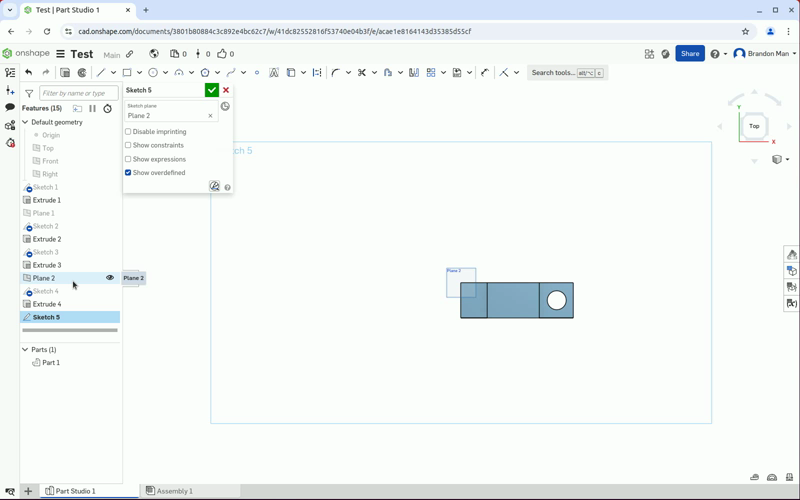
mouse_move(73, 352)
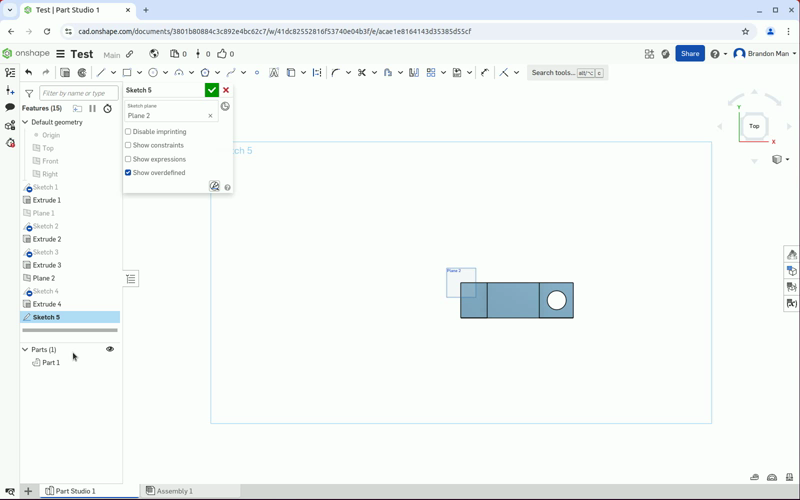
key(y)
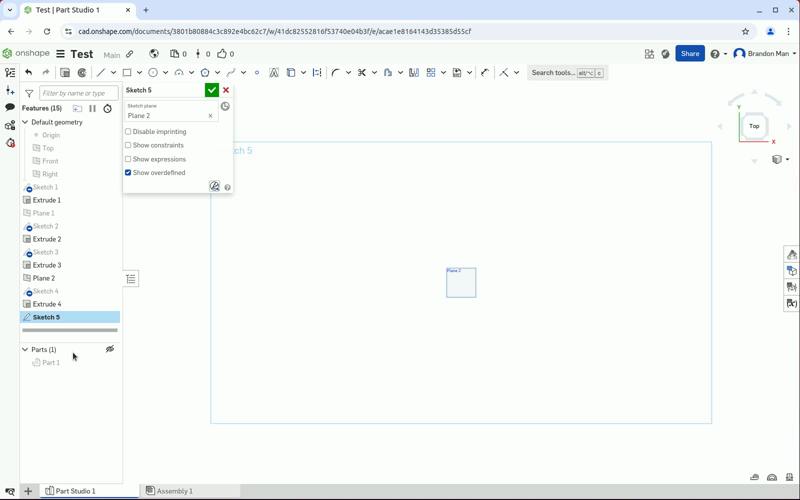
key(c)
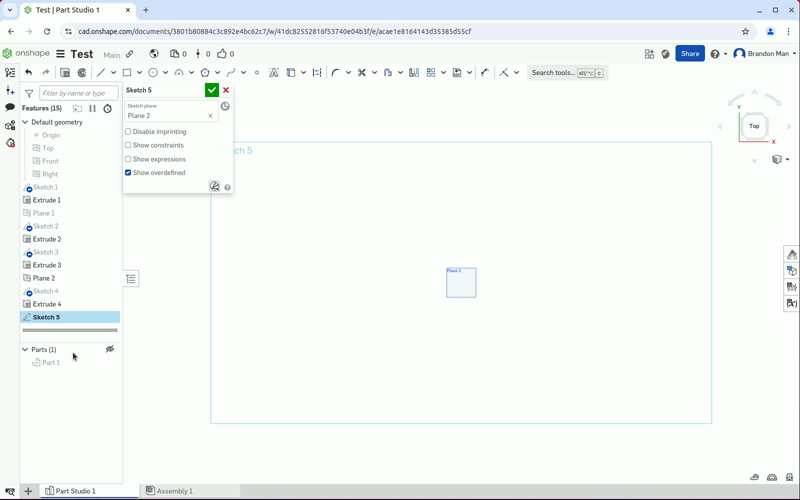
key_down(shift)
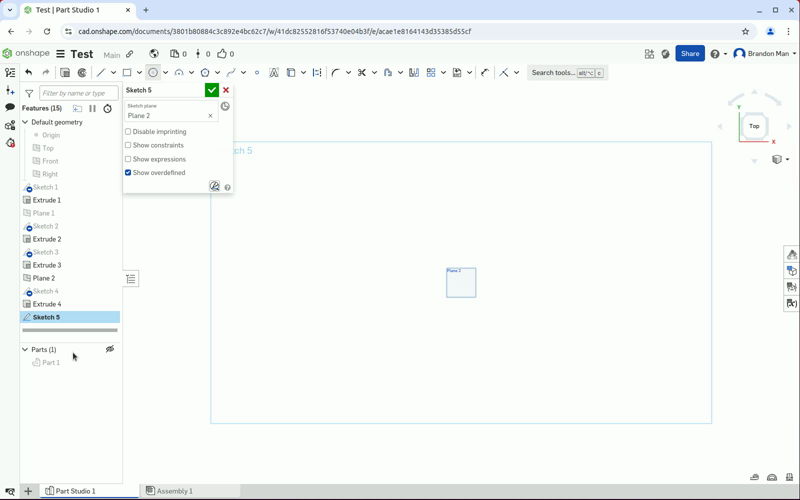
mouse_move(473, 300)
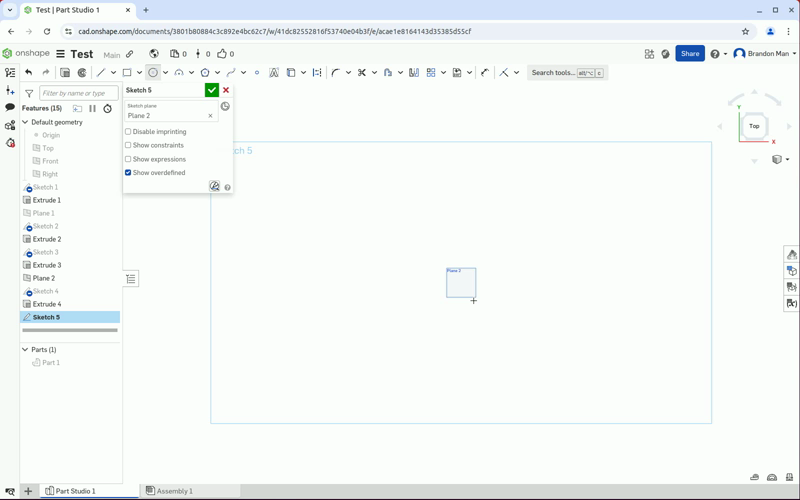
click(473, 300)
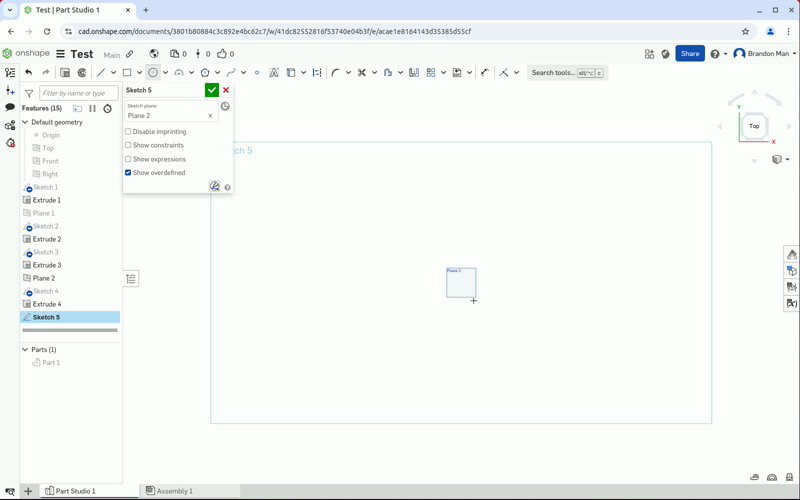
key_up(shift)
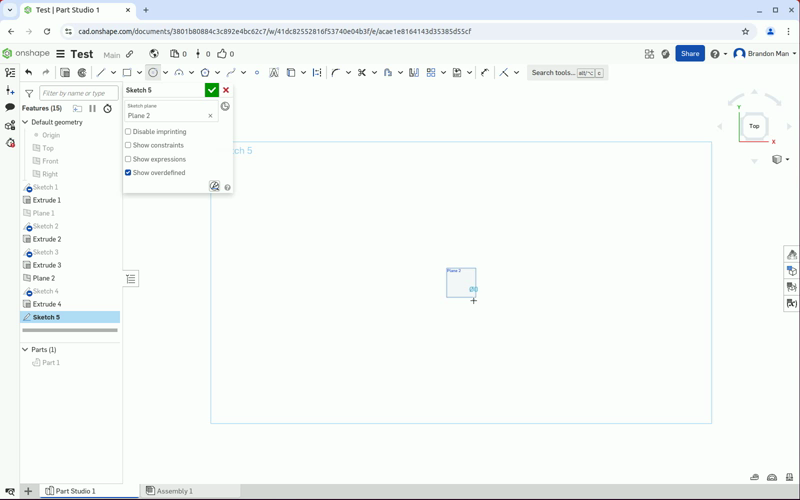
mouse_move(483, 300)
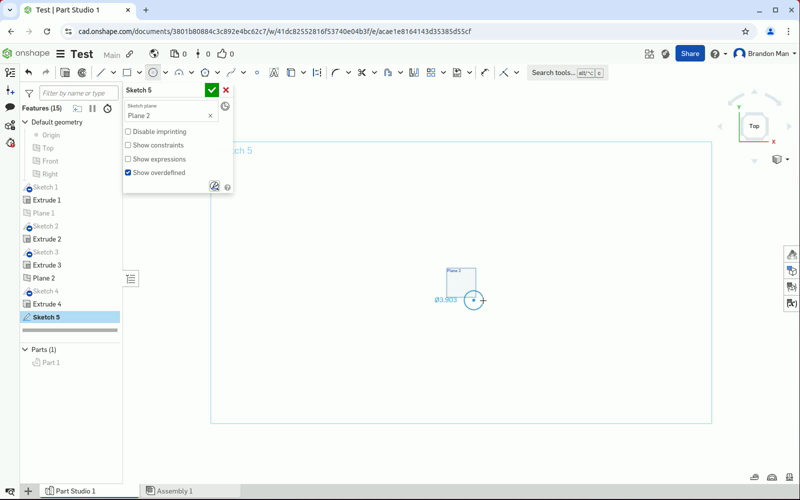
click(483, 300)
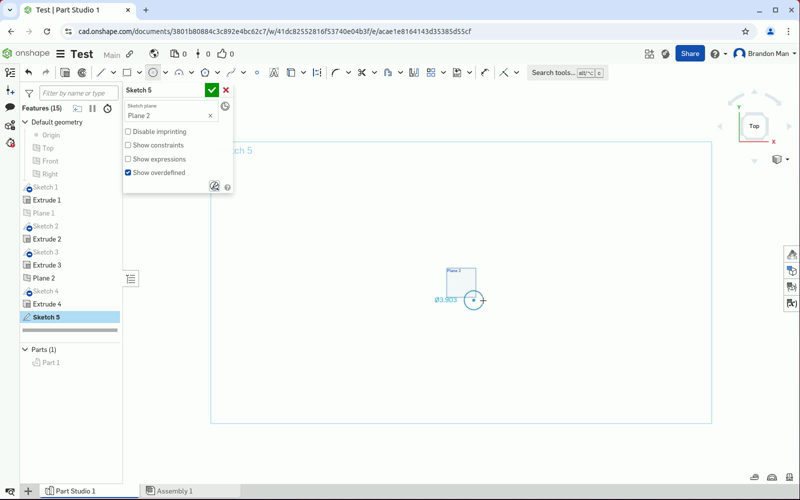
key(esc)
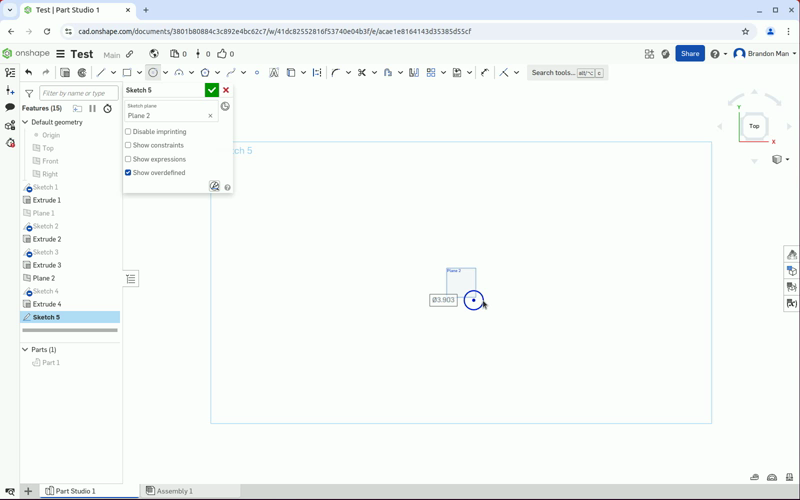
mouse_move(469, 300)
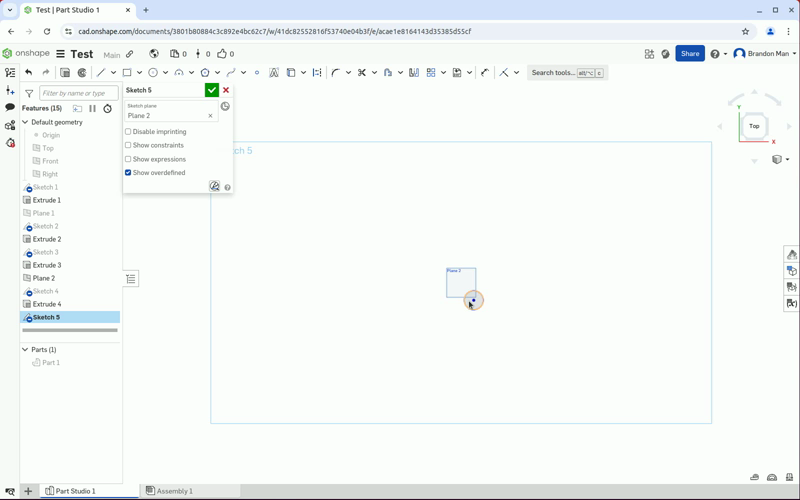
scroll(6)
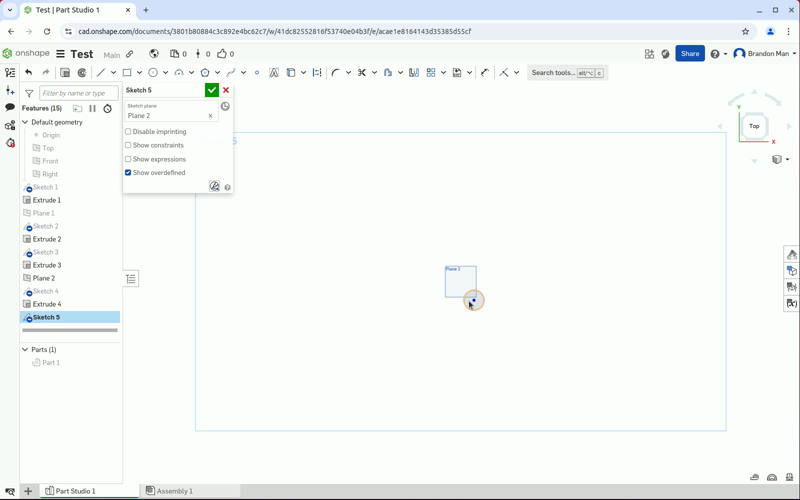
scroll(6)
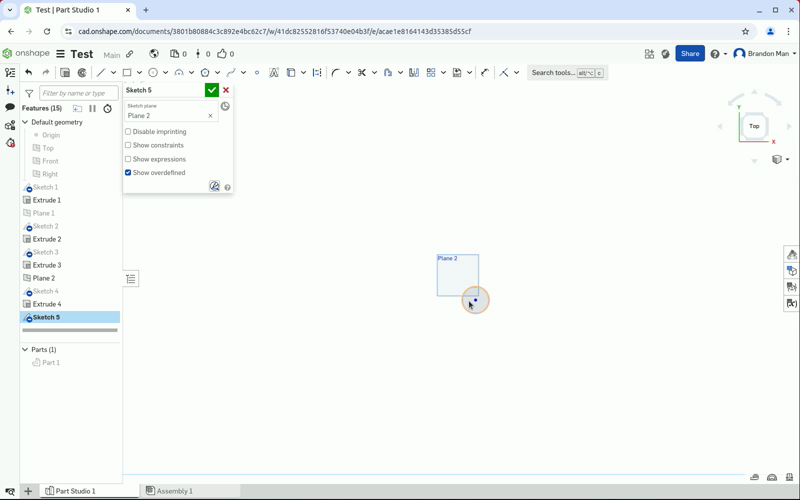
scroll(6)
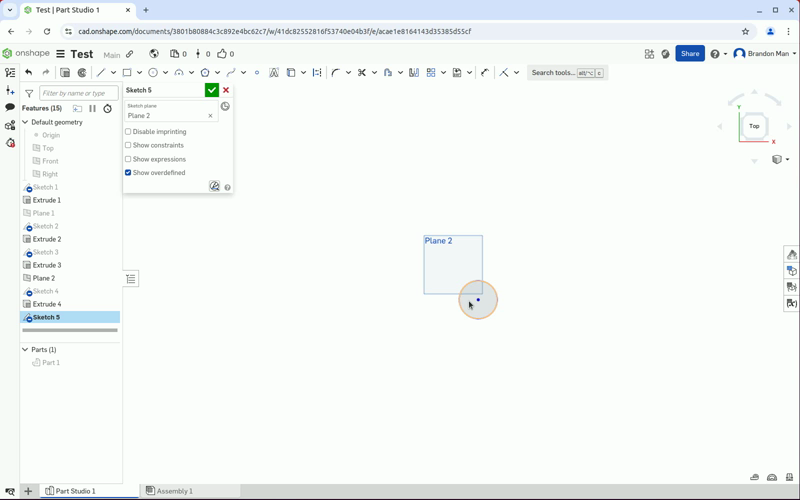
scroll(6)
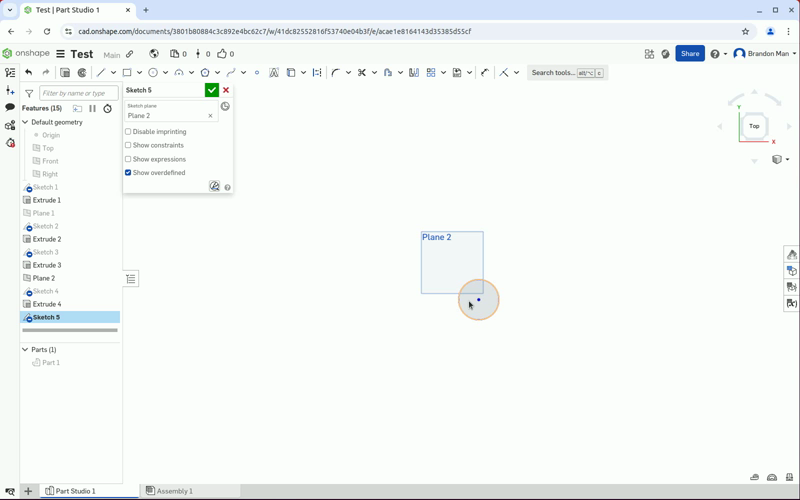
scroll(6)
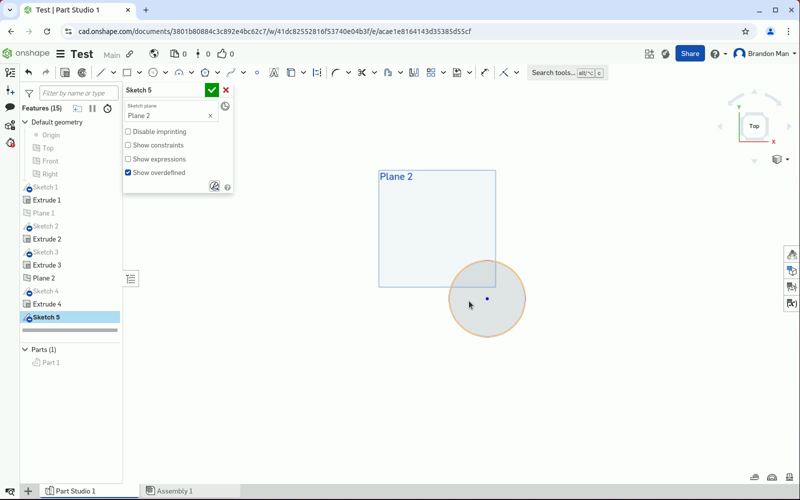
scroll(6)
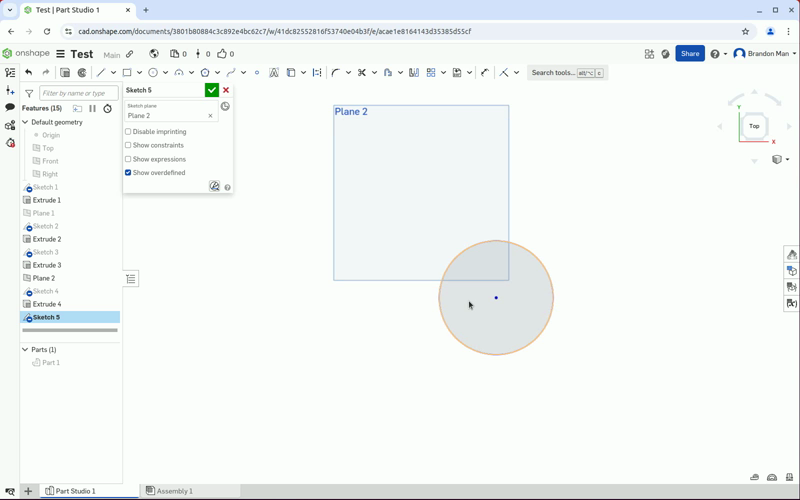
scroll(6)
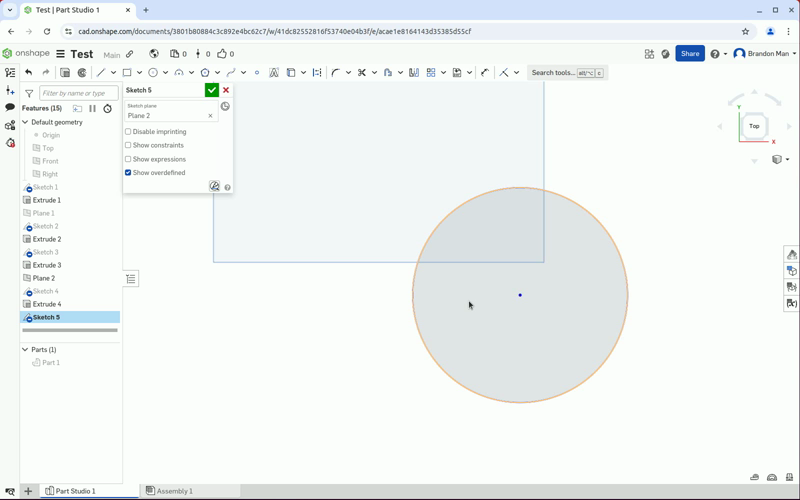
click(469, 300)
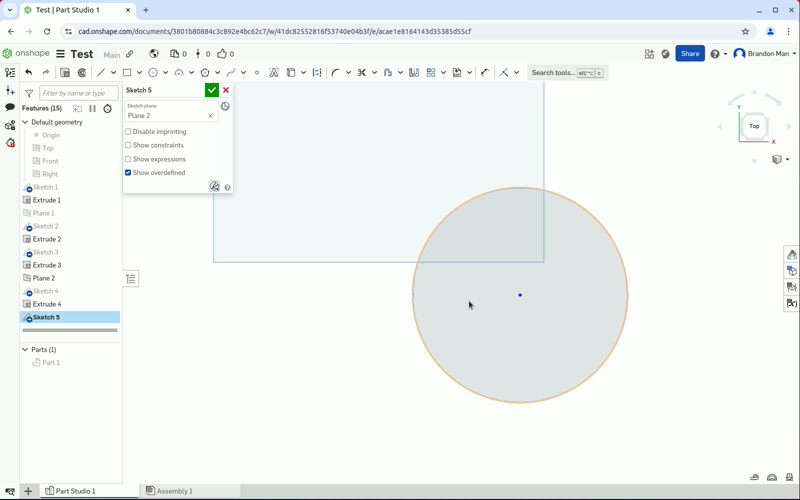
scroll(-6)
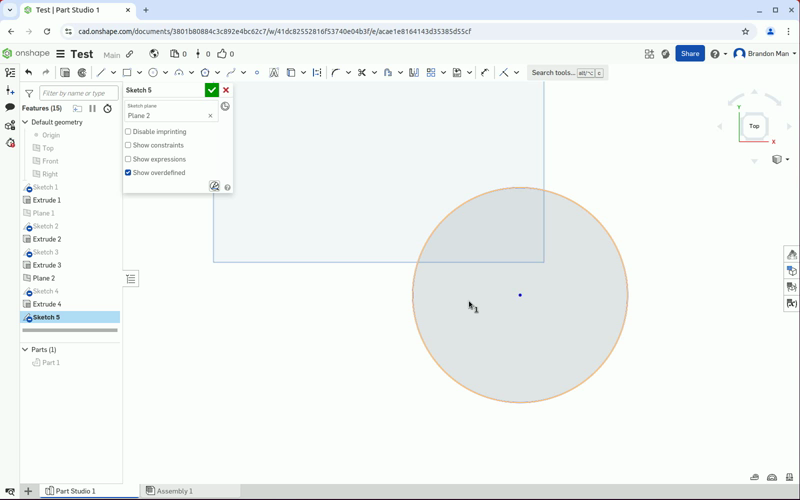
scroll(-6)
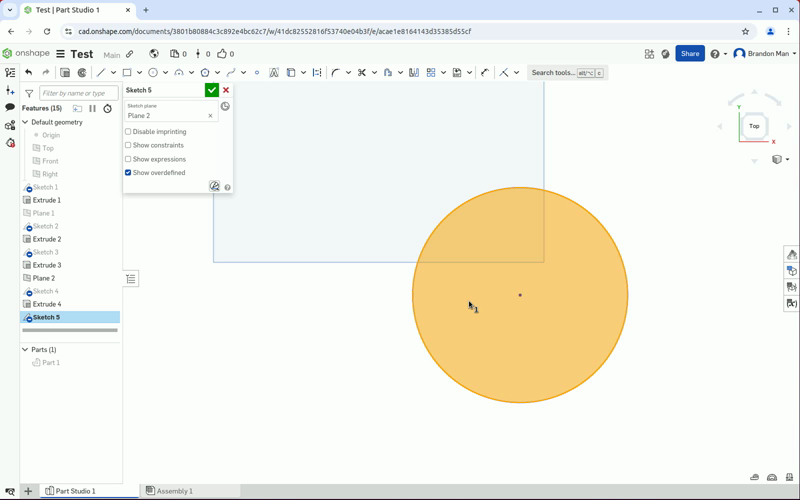
scroll(-6)
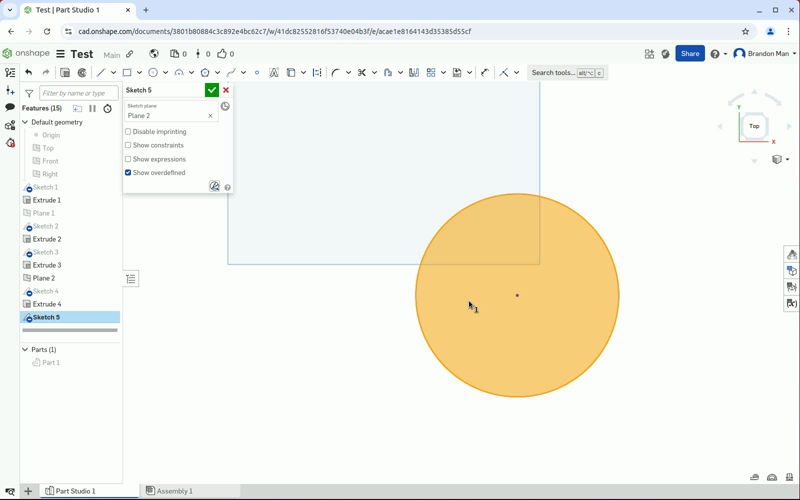
scroll(-6)
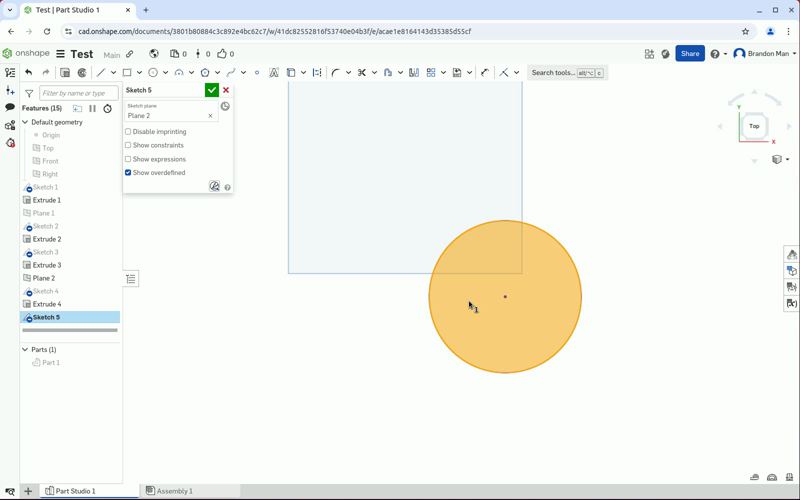
scroll(-6)
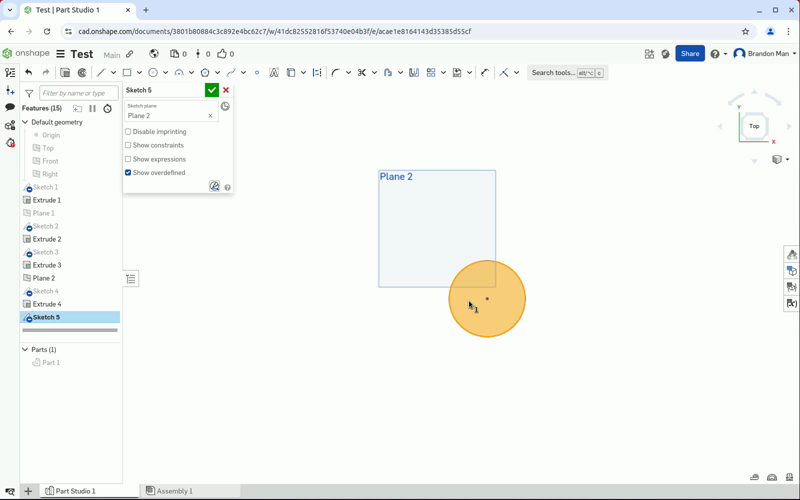
scroll(-6)
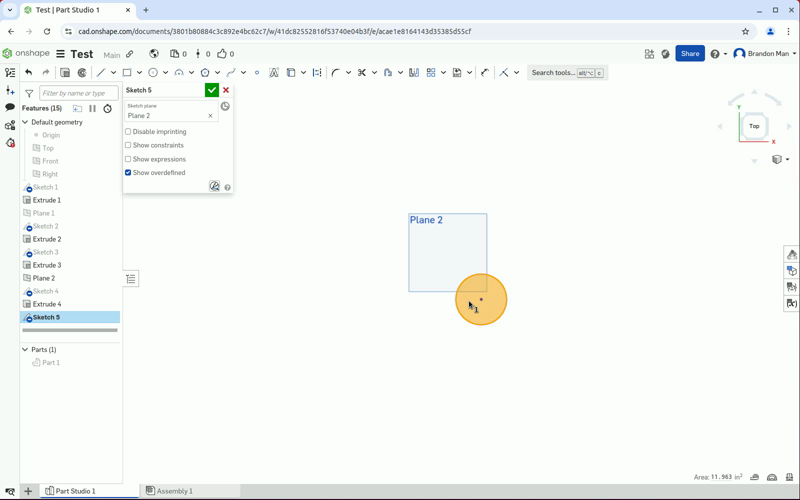
scroll(-6)
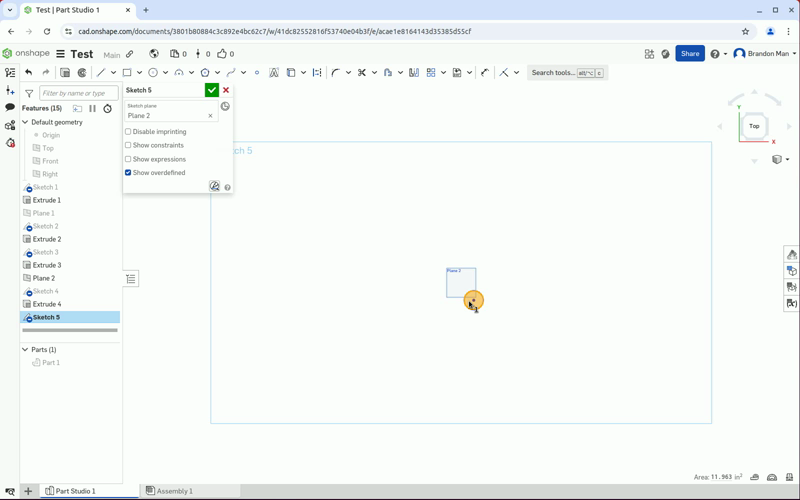
mouse_move(73, 352)
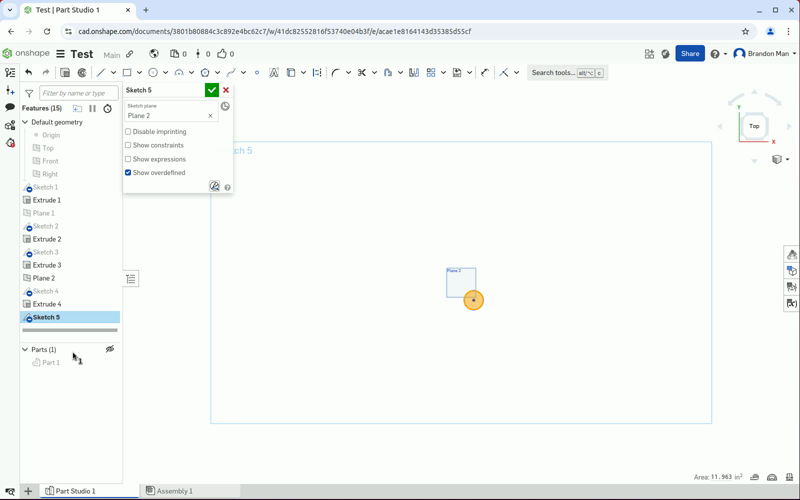
key(shift+y)
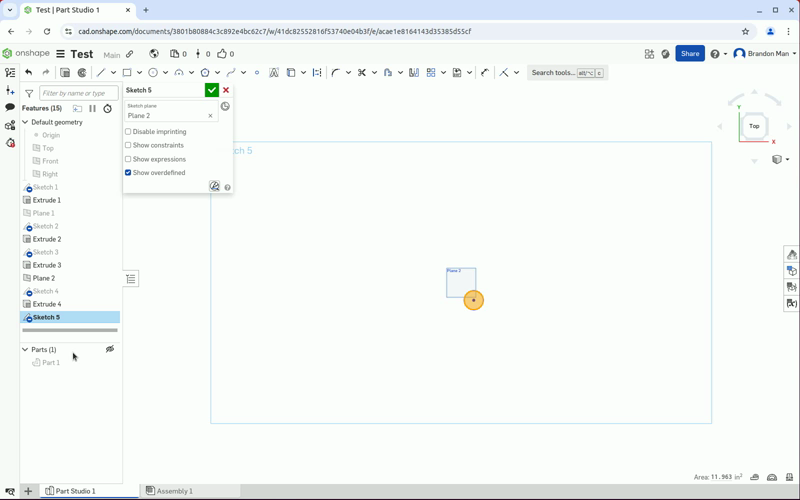
key(shift+e)
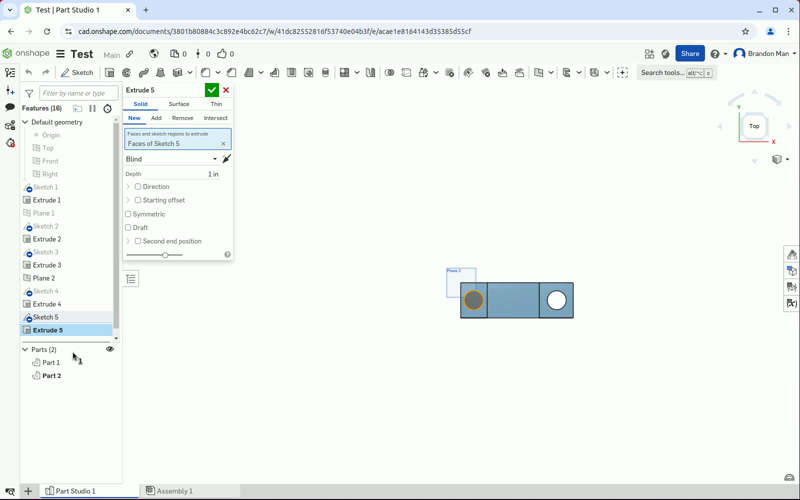
mouse_move(143, 106)
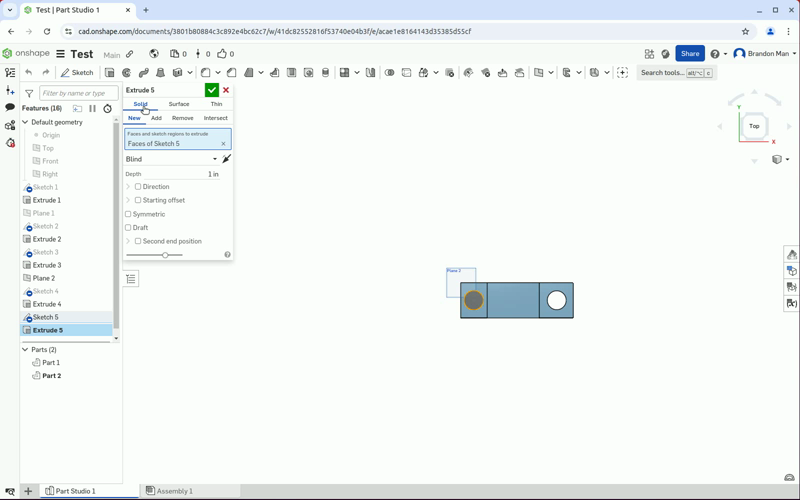
click(143, 106)
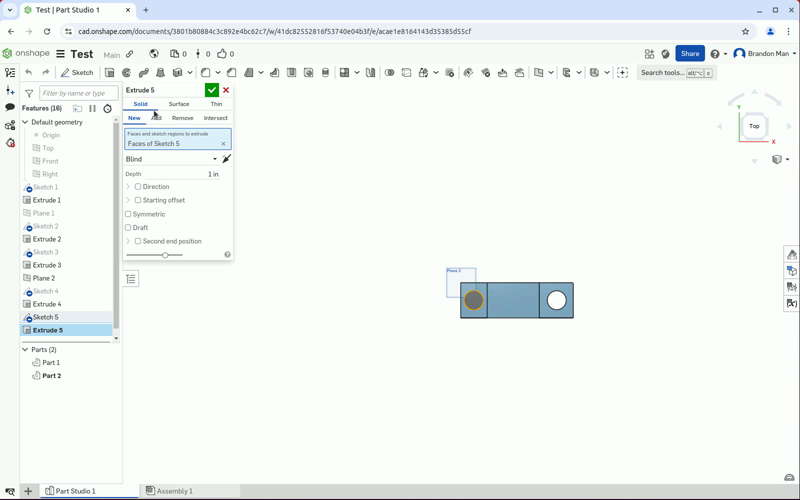
mouse_move(186, 120)
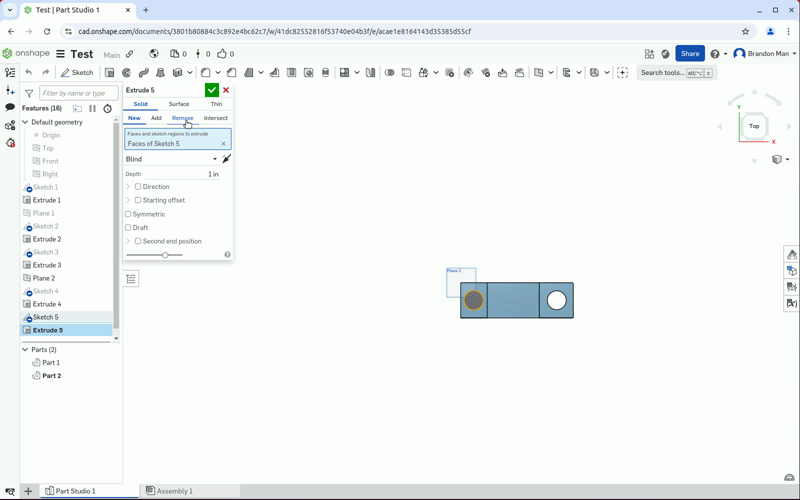
click(186, 120)
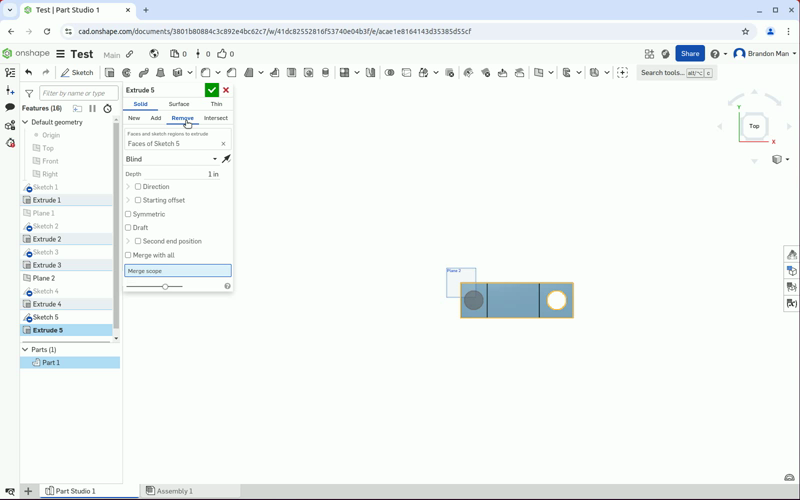
key(tab, 4)
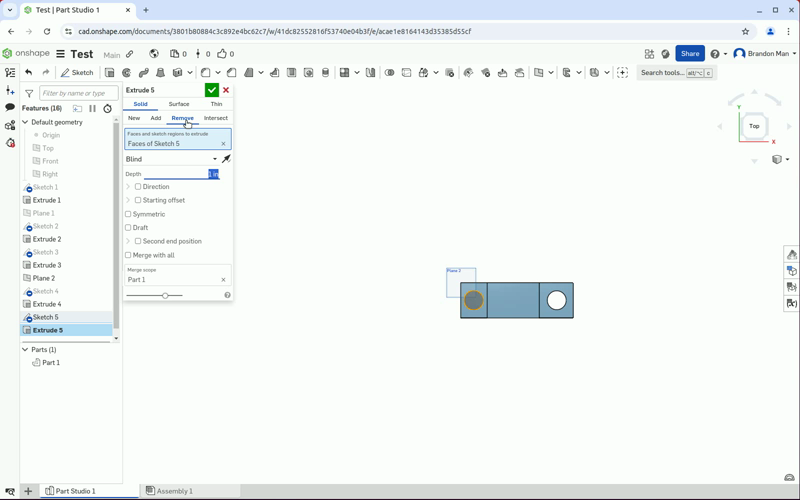
text(7.221)
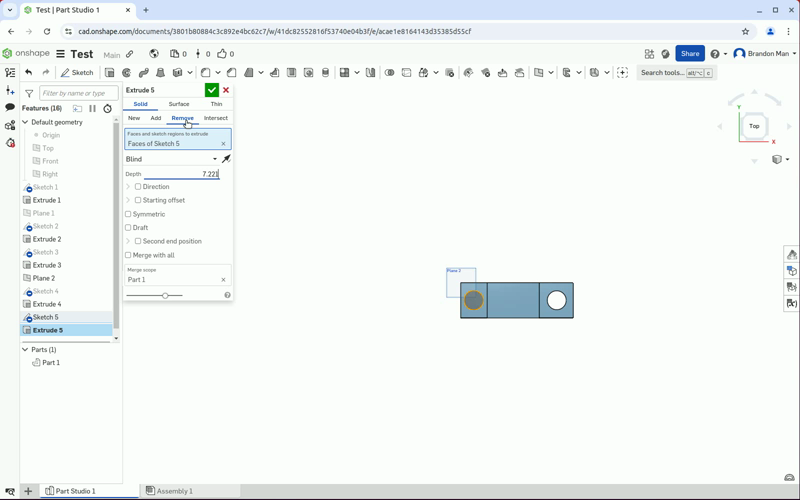
key(tab, 6)
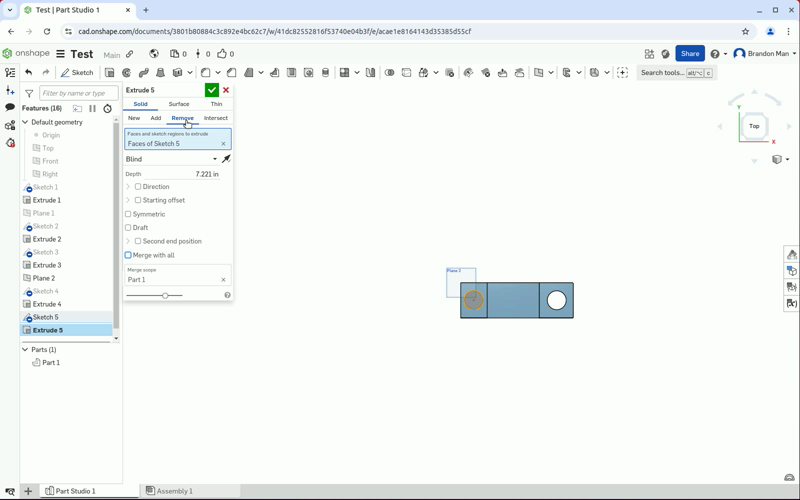
key(space)
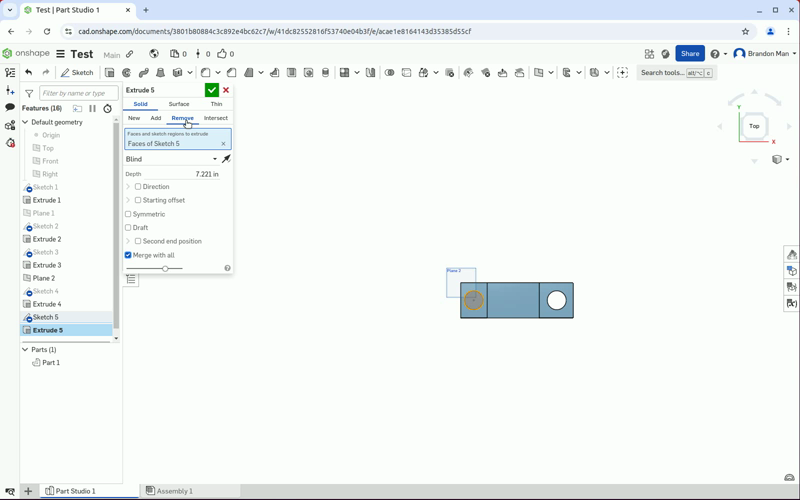
key(enter)
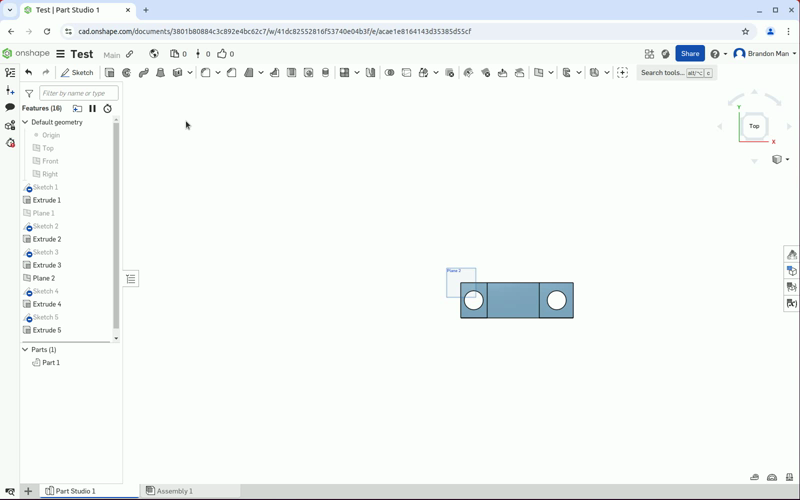
key(shift+h)
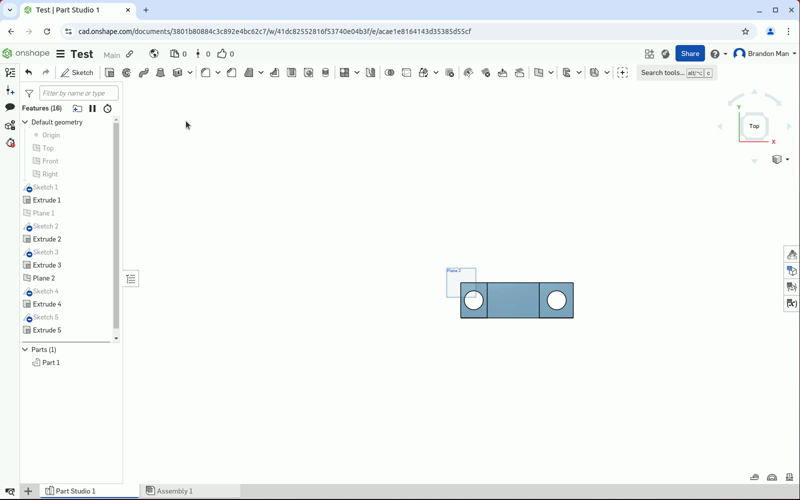
key(shift+h)
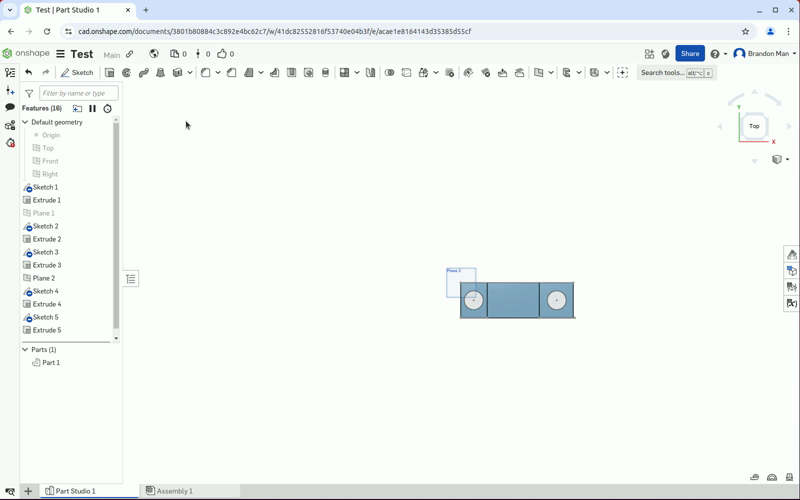
key(shift+7)
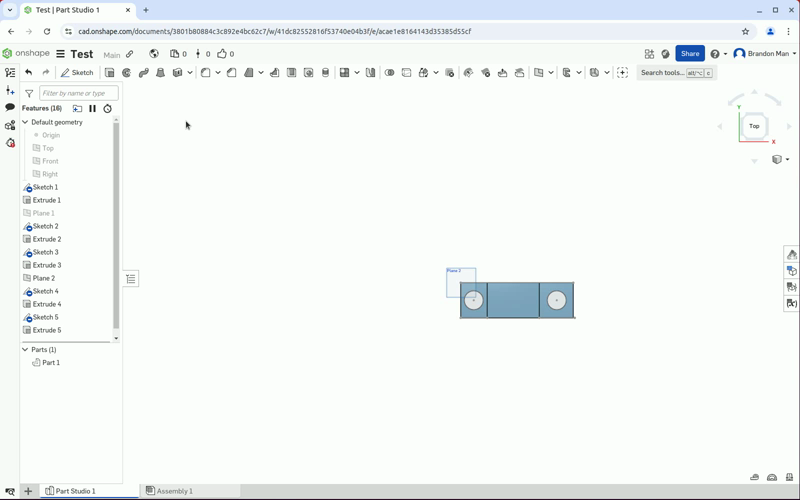
key(up, 3)
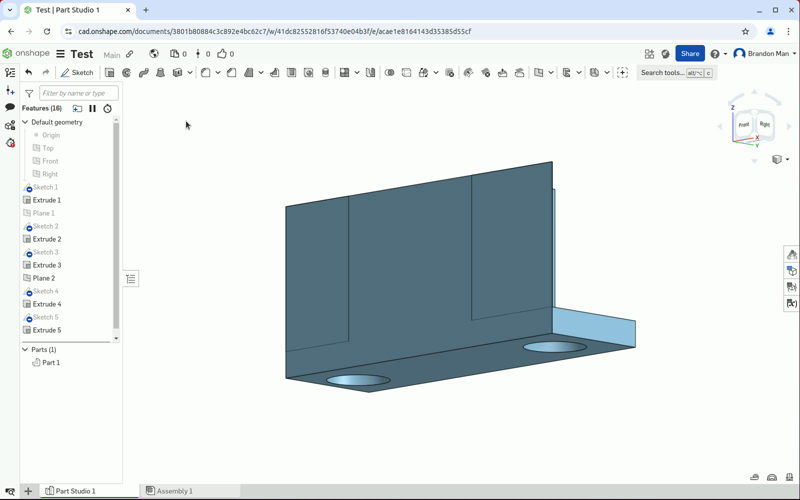
key(left, 3)
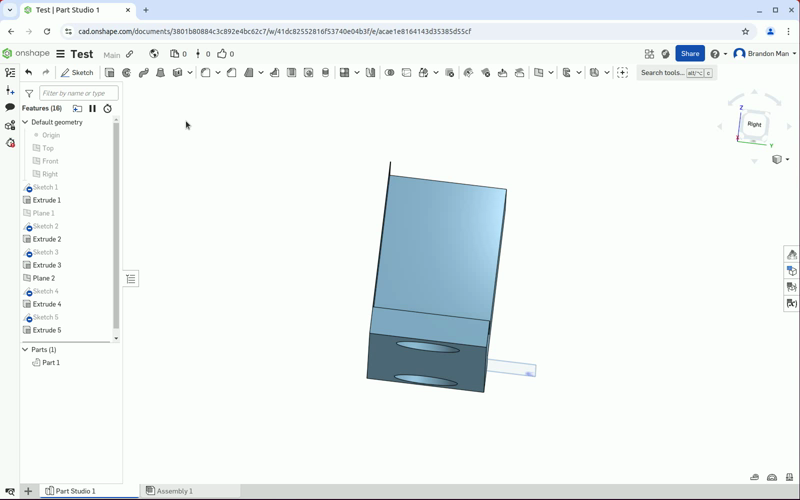
key(right, 3)
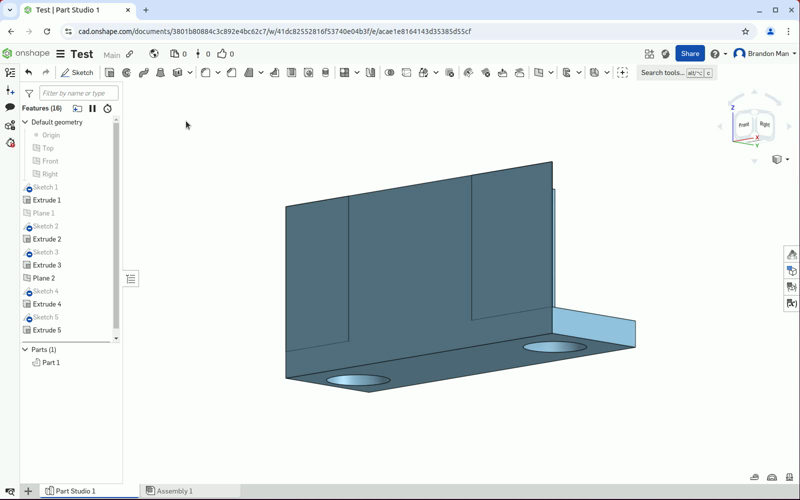
key(down, 3)
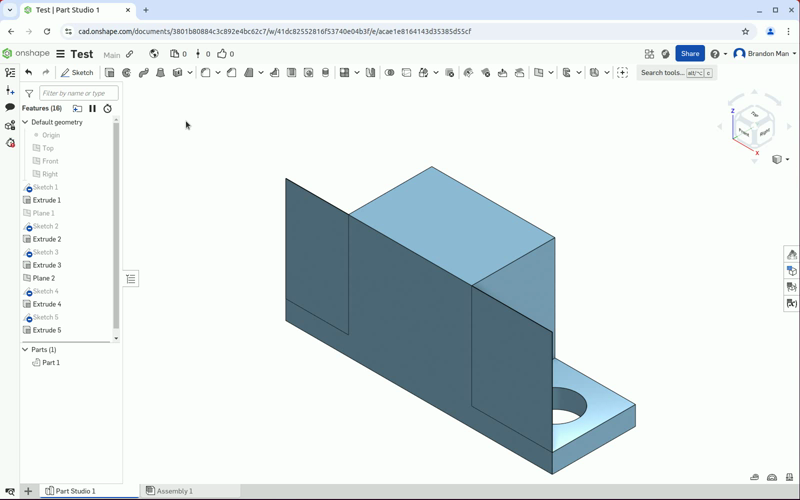
mouse_move(69, 189)
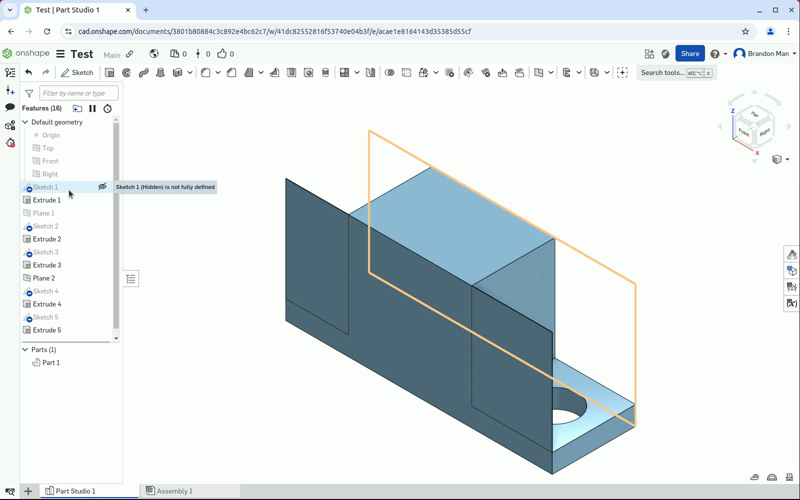
click(69, 189)